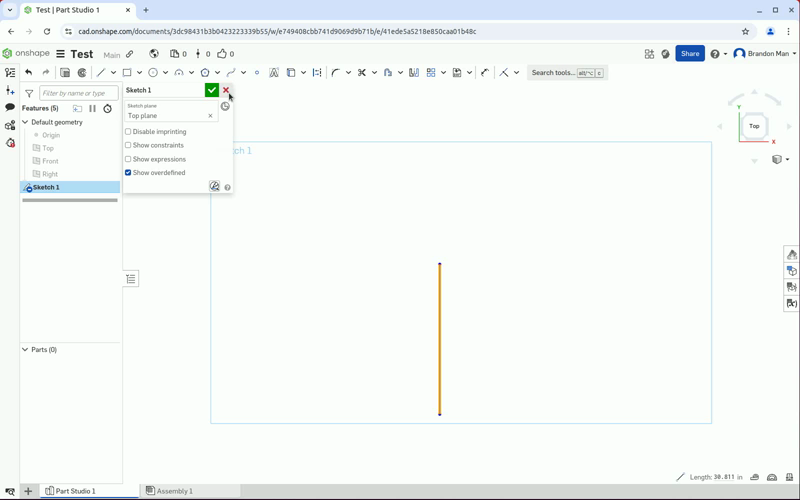
key(shift+h)
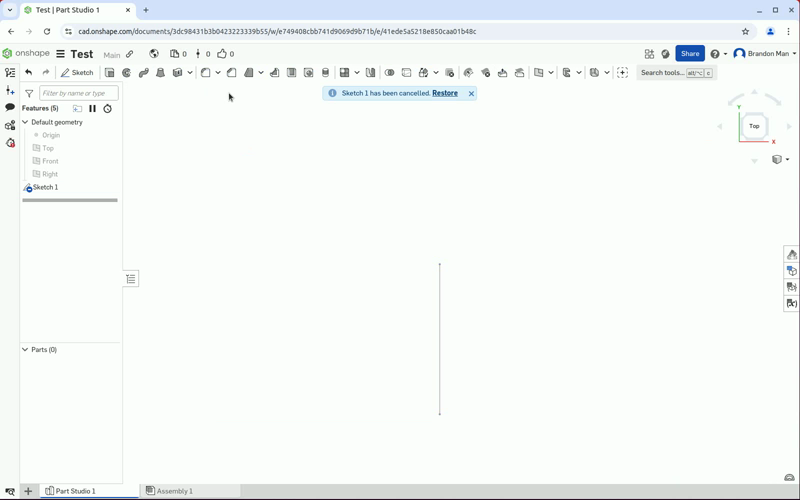
key(shift+s)
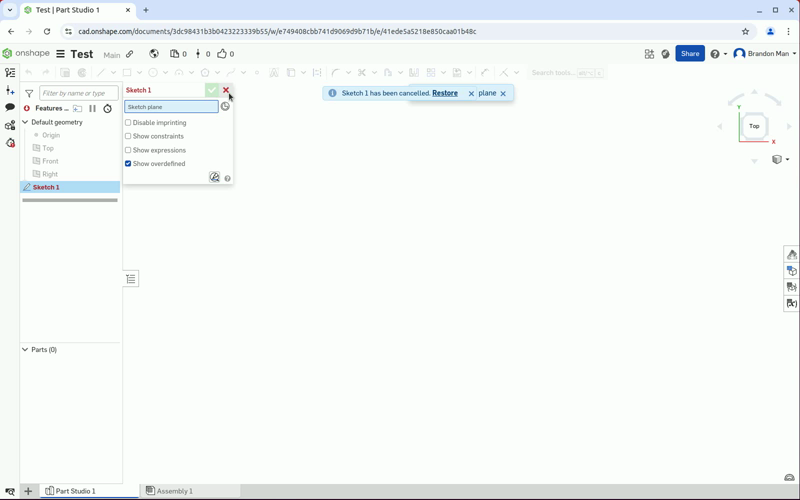
mouse_move(73, 150)
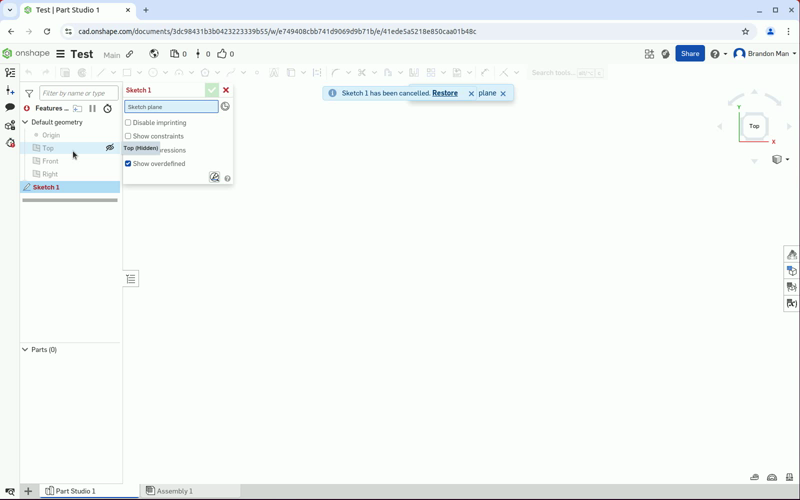
click(73, 150)
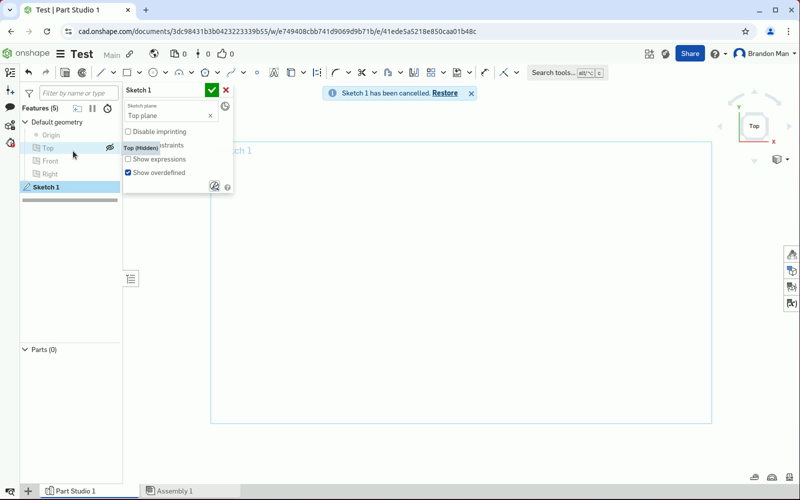
mouse_move(73, 352)
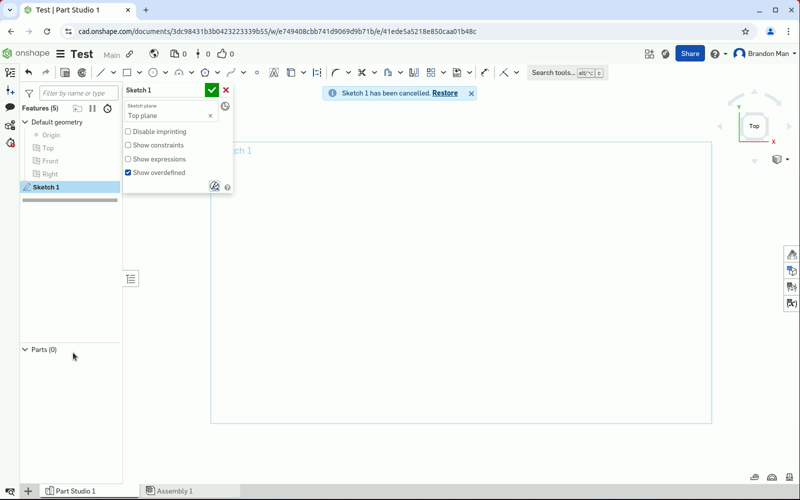
key(y)
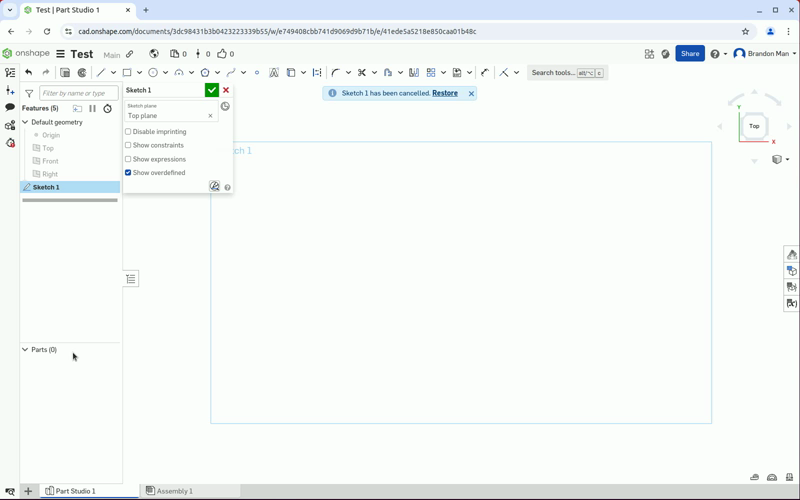
key(l)
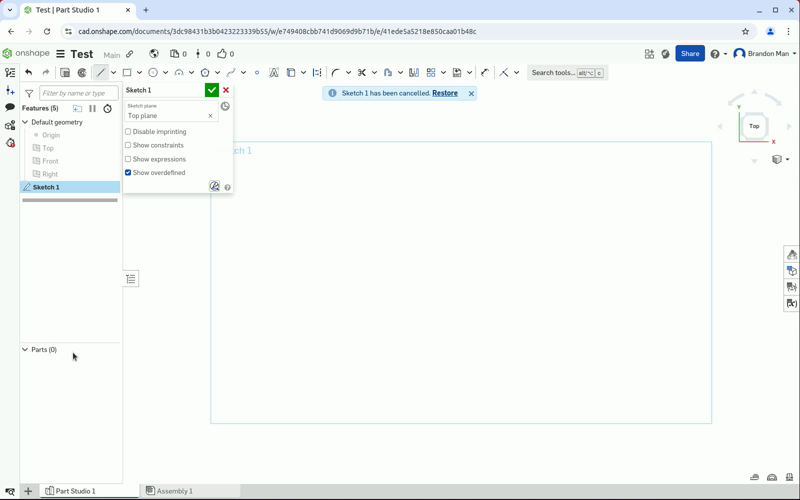
key_down(shift)
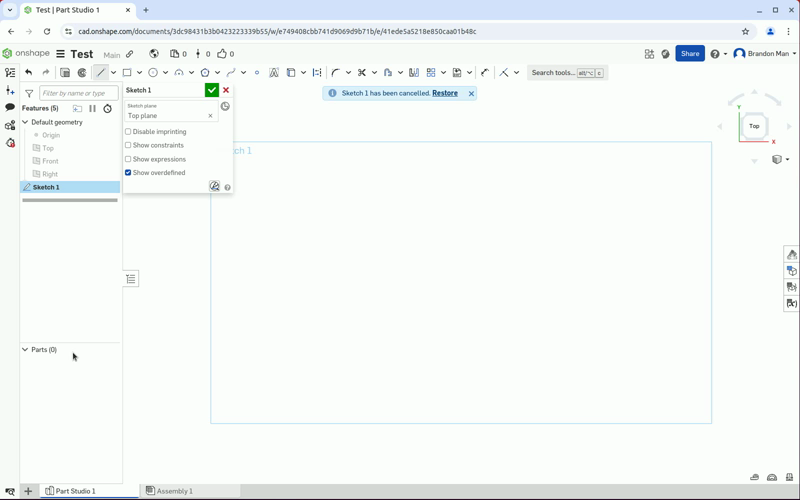
mouse_move(450, 354)
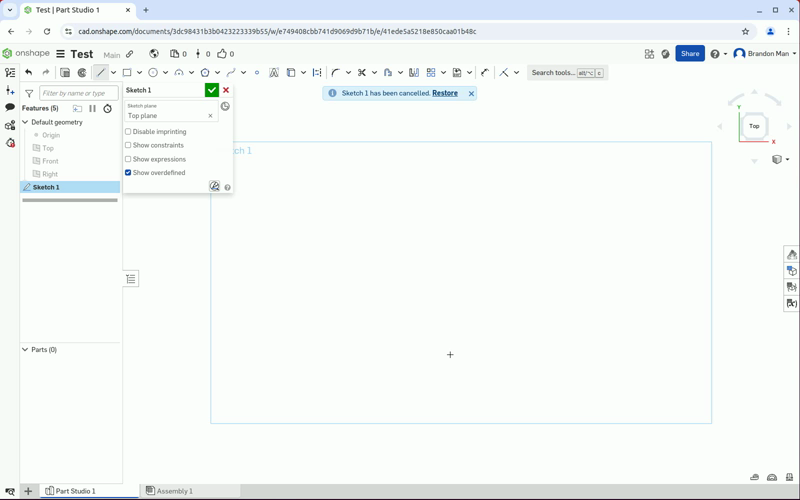
click(450, 354)
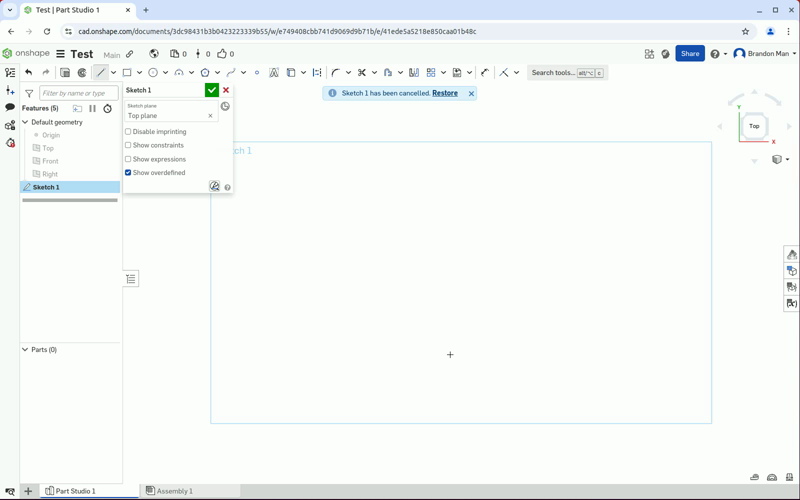
key_up(shift)
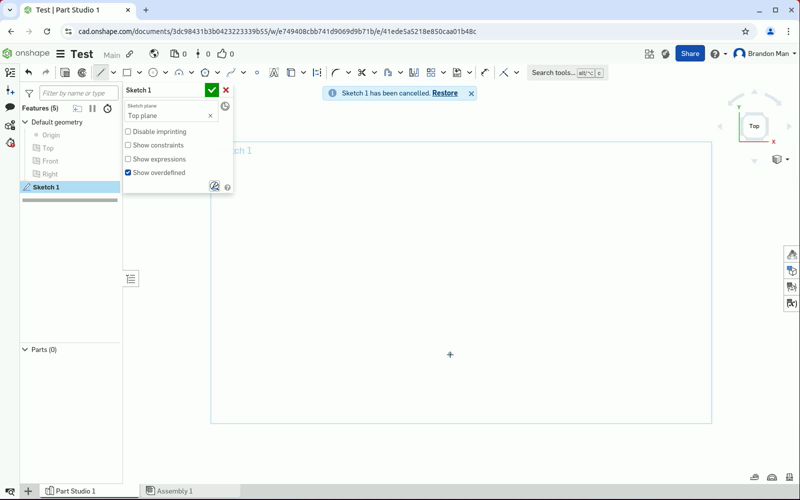
key_down(shift)
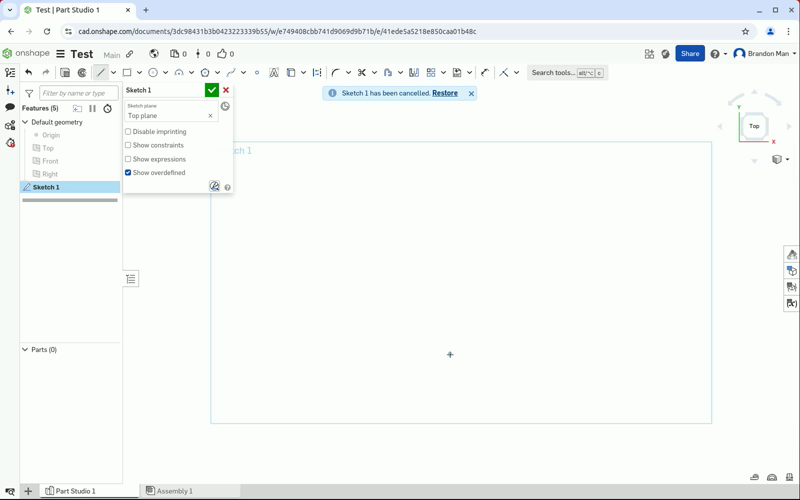
mouse_move(573, 354)
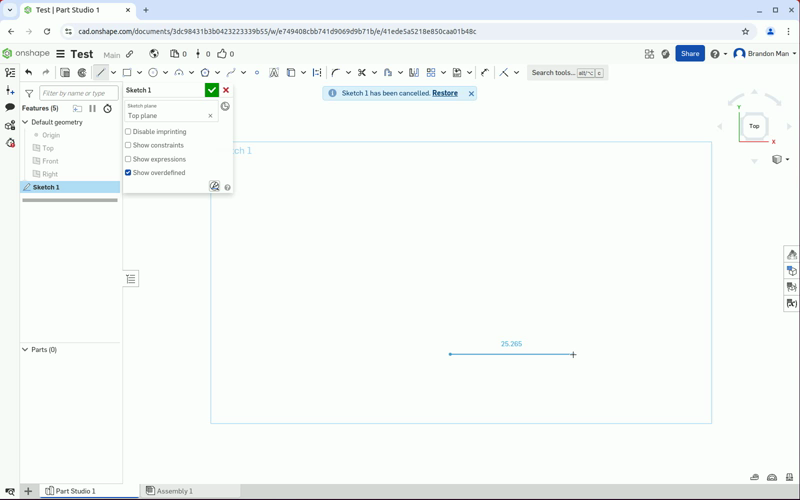
click(573, 354)
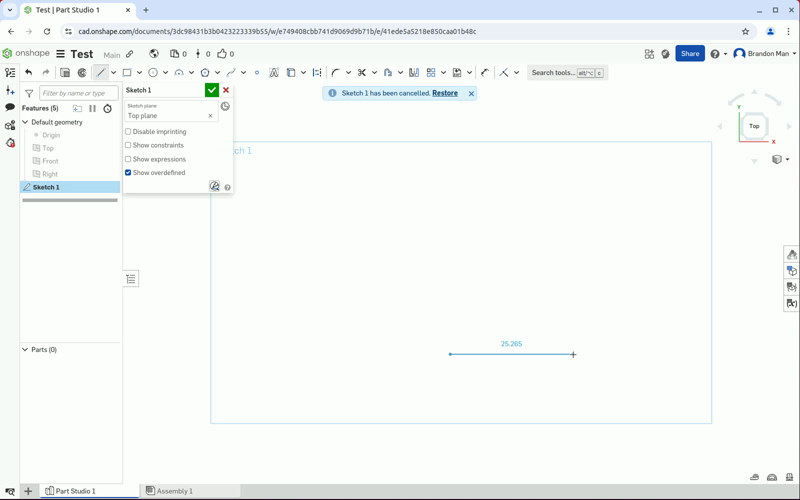
key_up(shift)
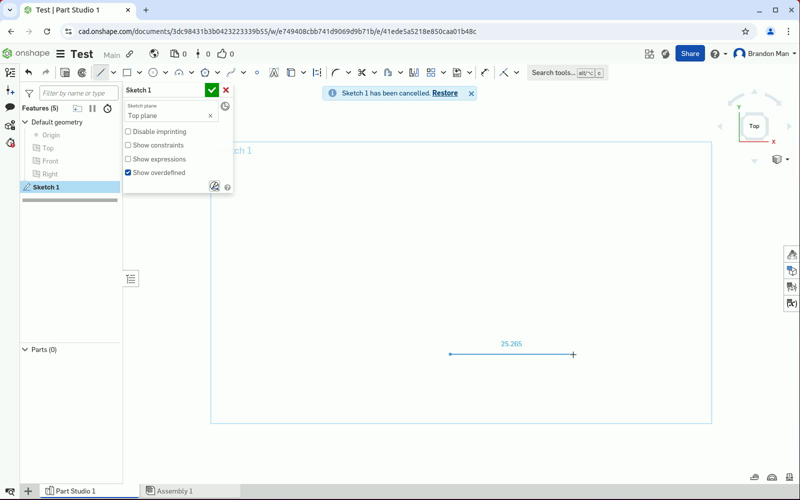
key_down(shift)
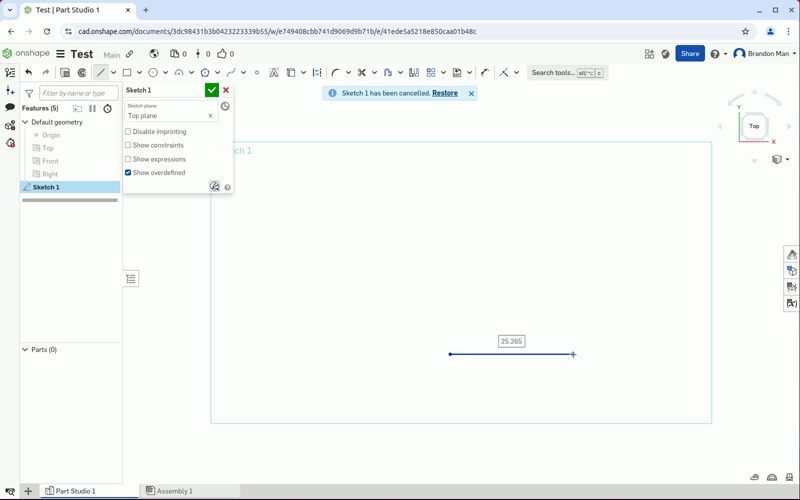
mouse_move(573, 260)
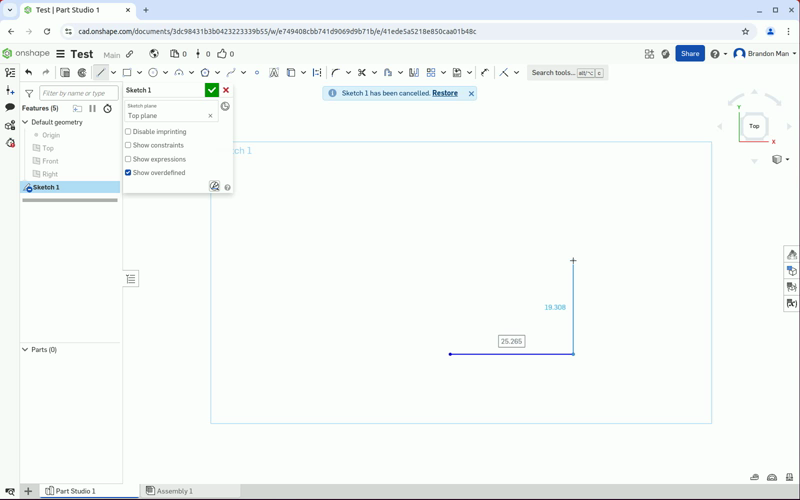
click(573, 260)
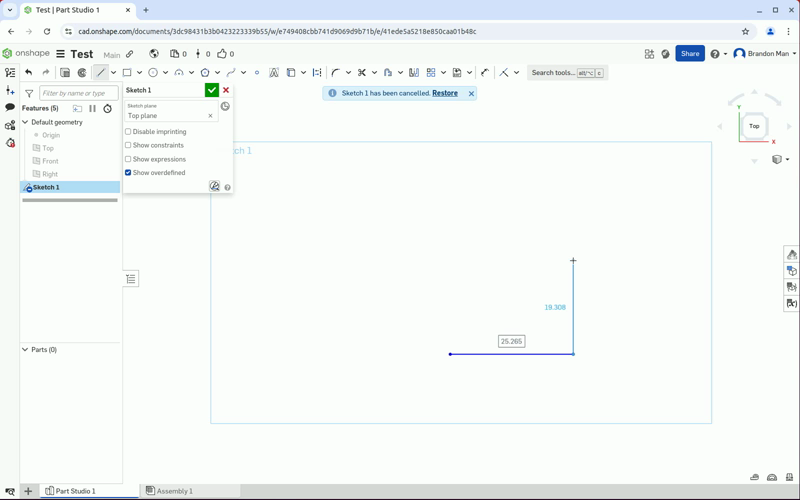
key_up(shift)
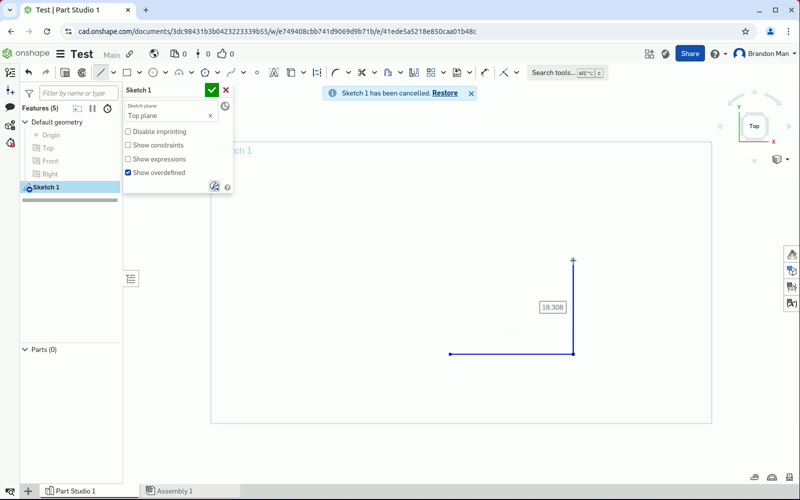
key_down(shift)
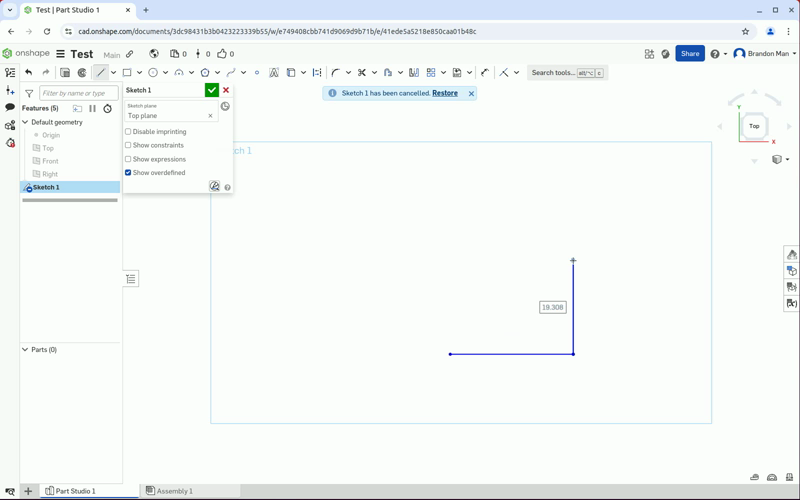
mouse_move(450, 260)
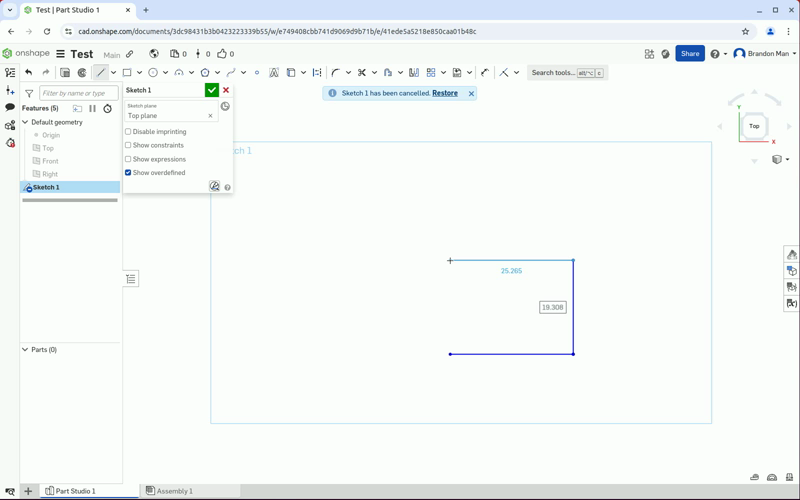
click(450, 260)
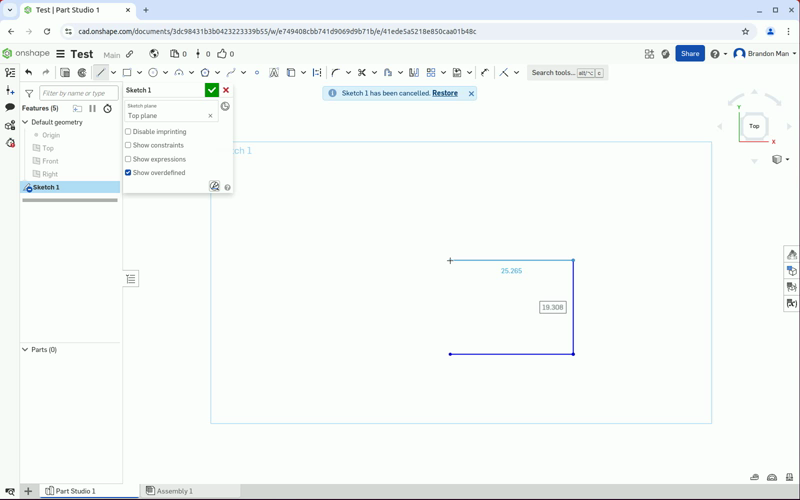
key_up(shift)
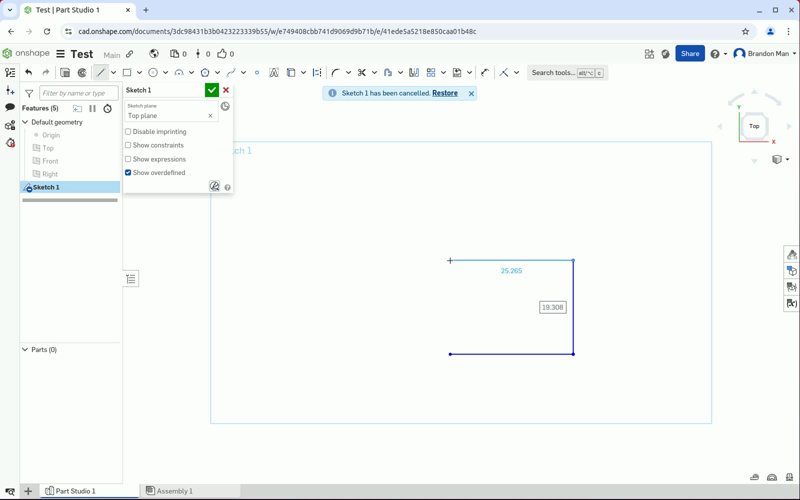
key_down(shift)
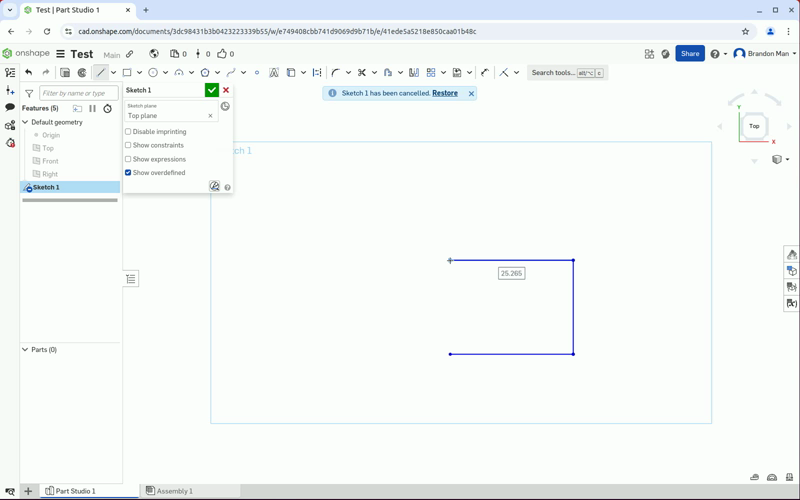
mouse_move(450, 354)
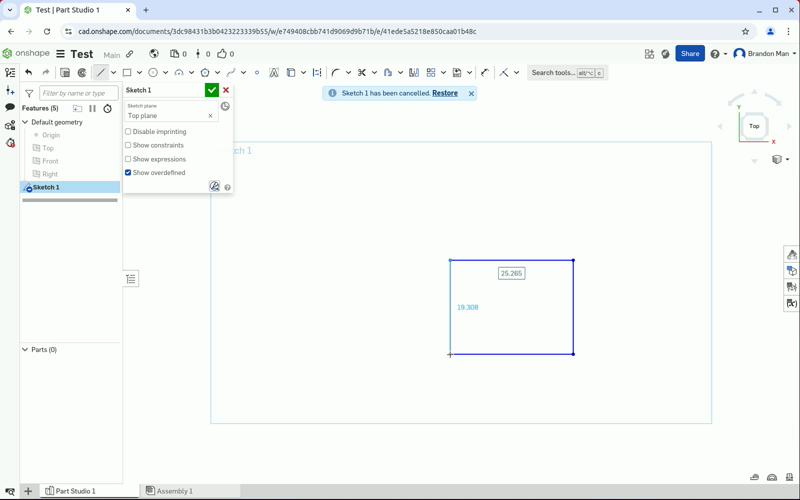
key_up(shift)
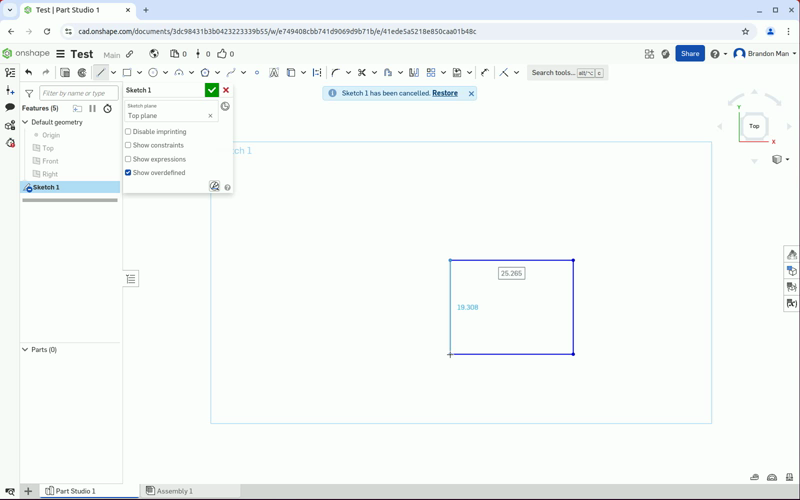
click(450, 354)
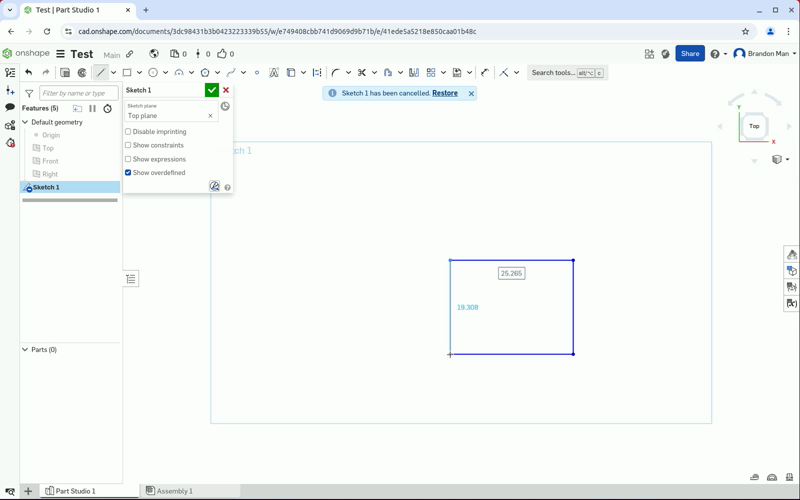
key(esc)
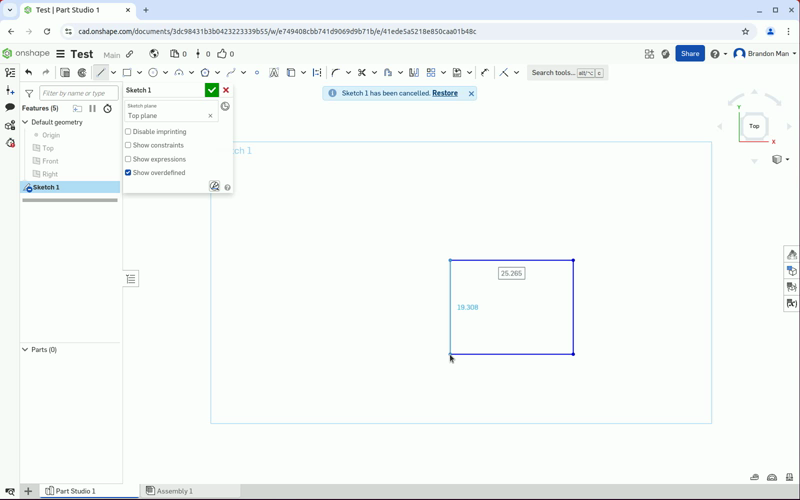
key(l)
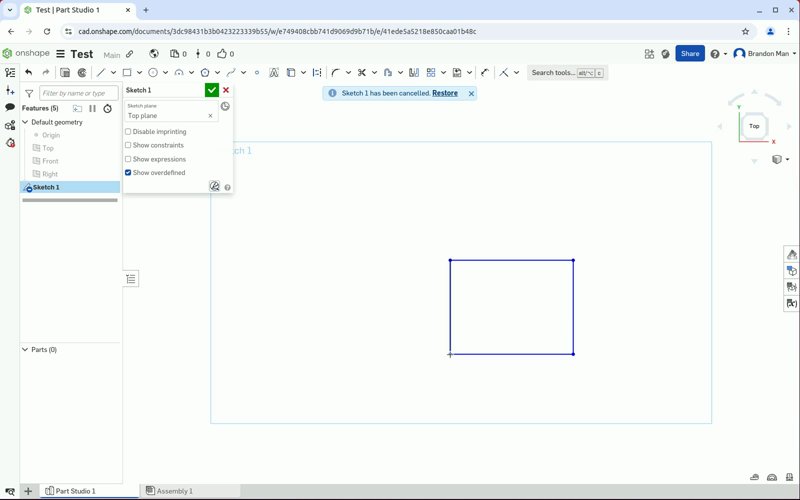
key_down(shift)
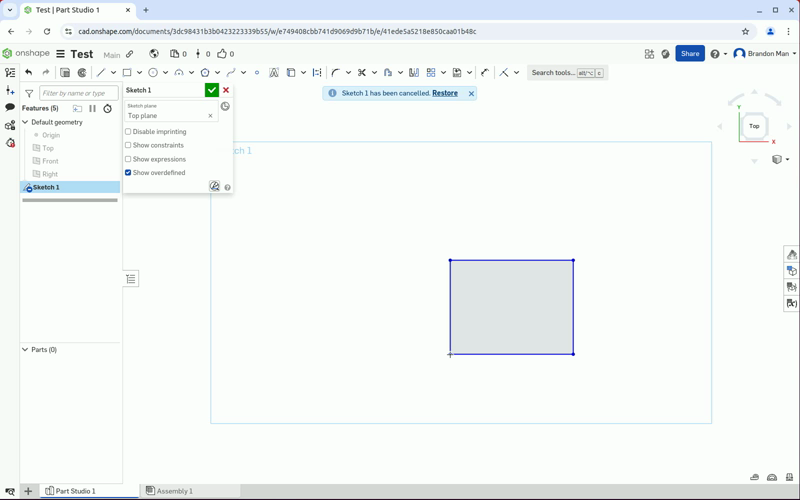
mouse_move(454, 350)
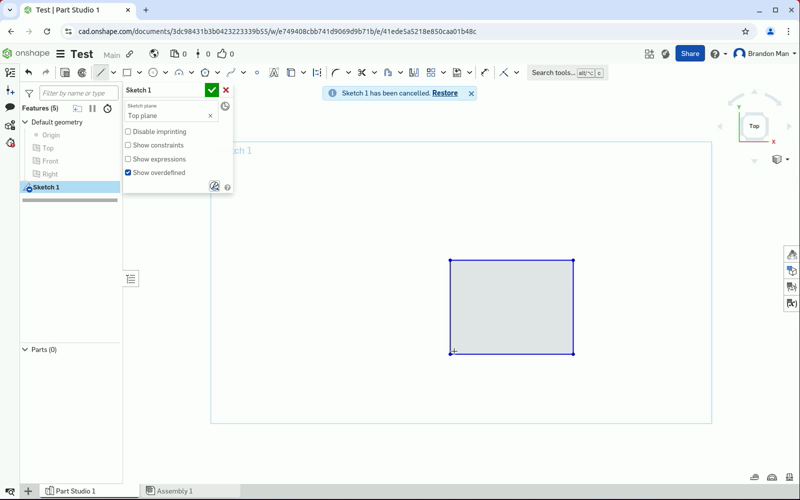
click(454, 350)
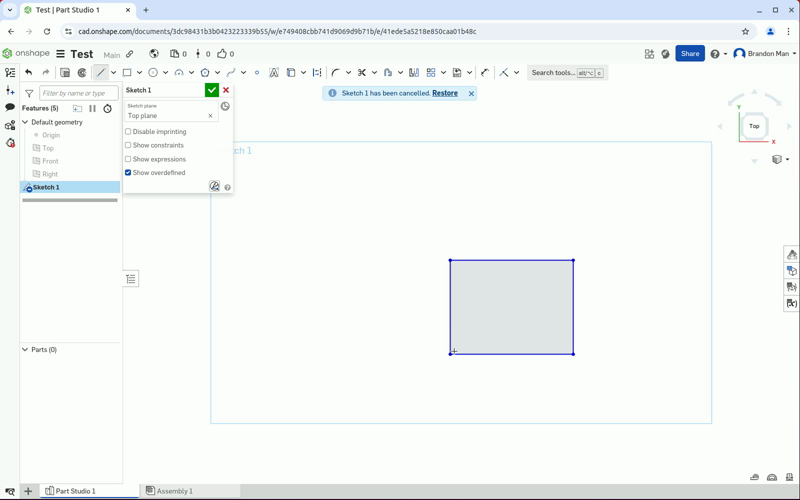
key_up(shift)
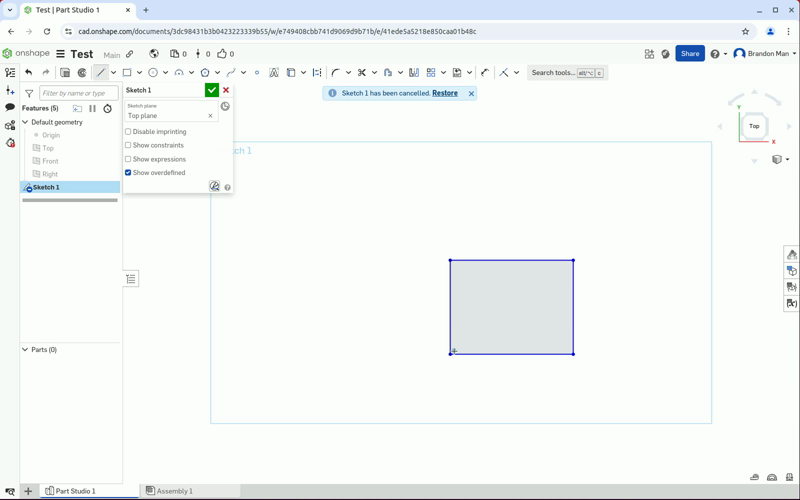
key_down(shift)
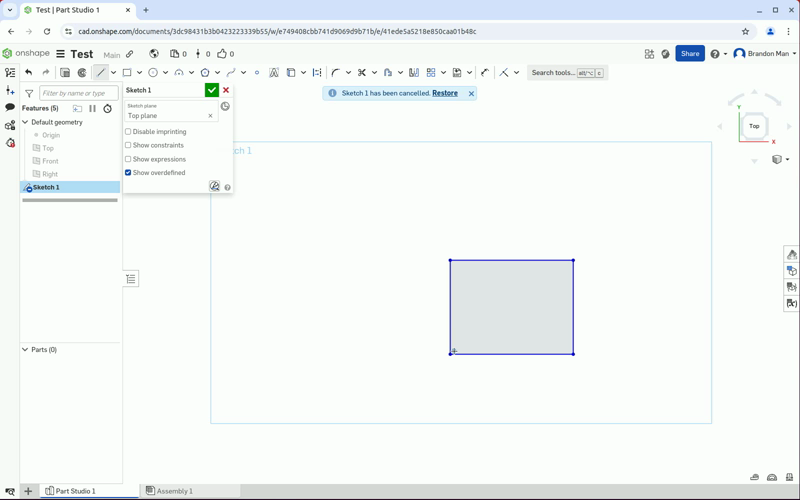
mouse_move(569, 350)
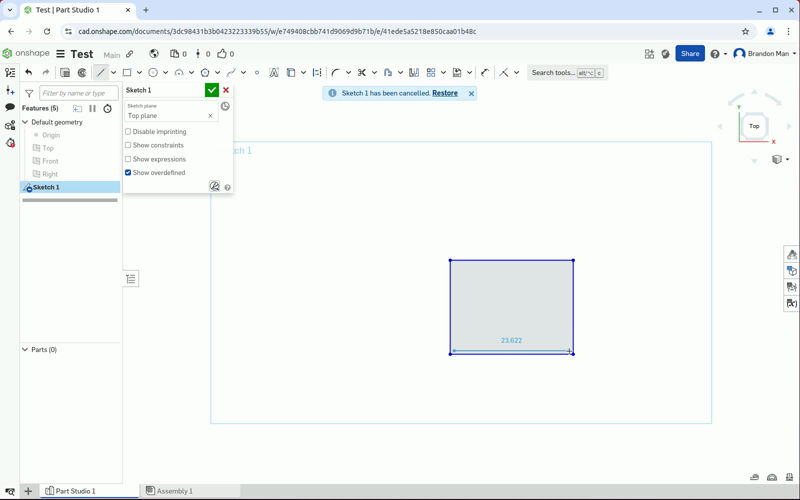
click(569, 350)
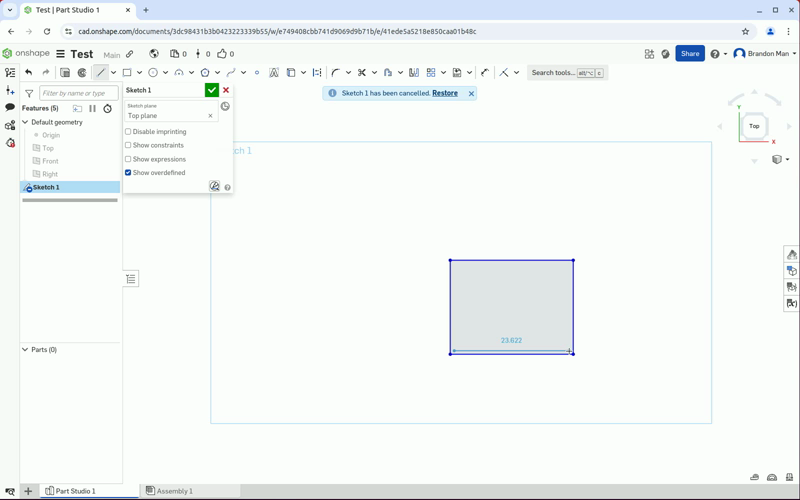
key_up(shift)
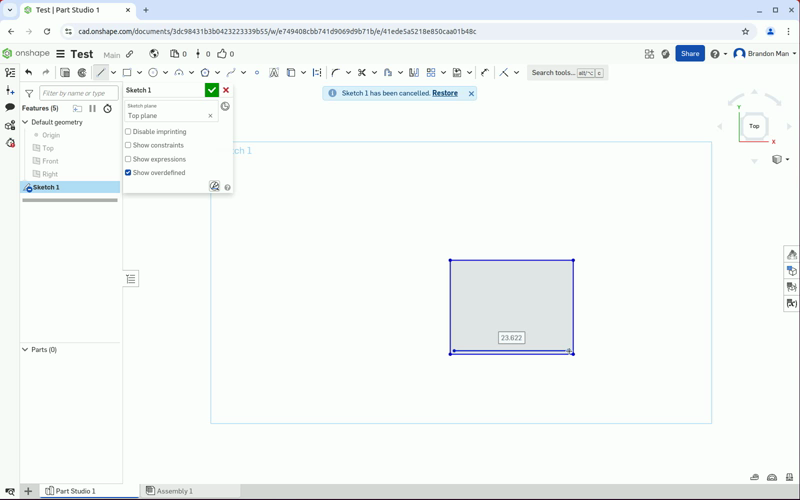
key_down(shift)
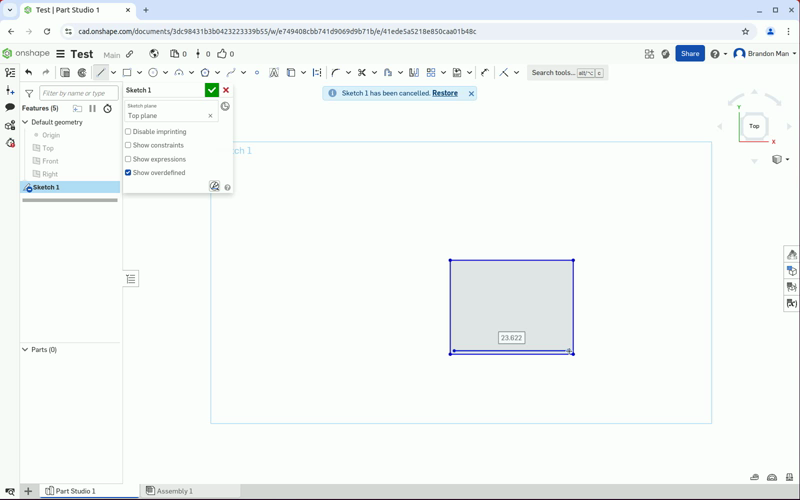
mouse_move(569, 264)
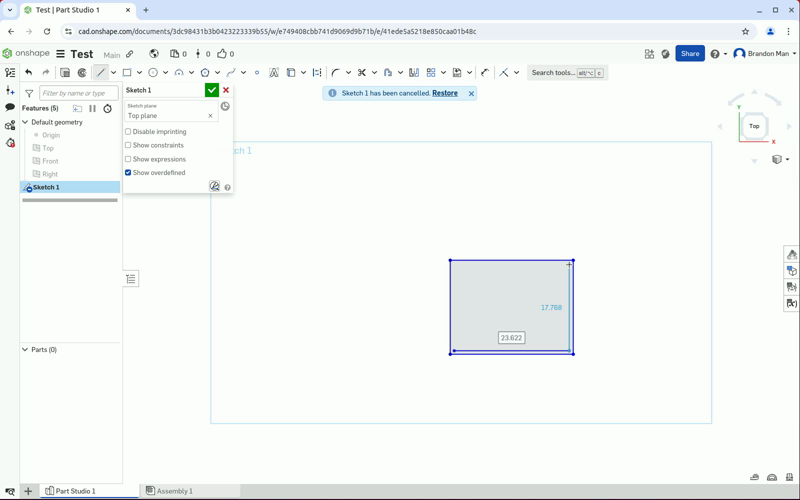
click(569, 264)
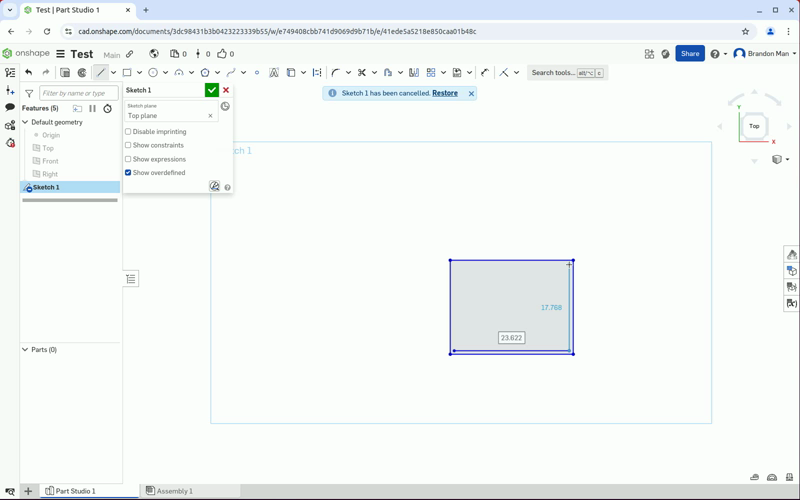
key_up(shift)
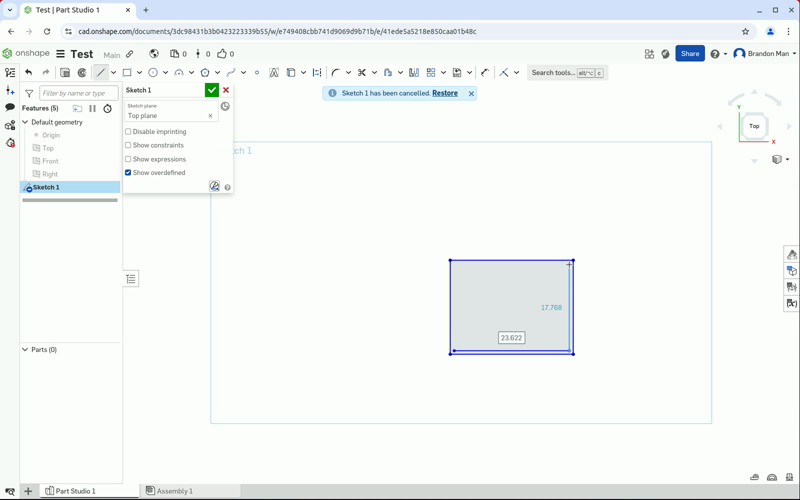
key_down(shift)
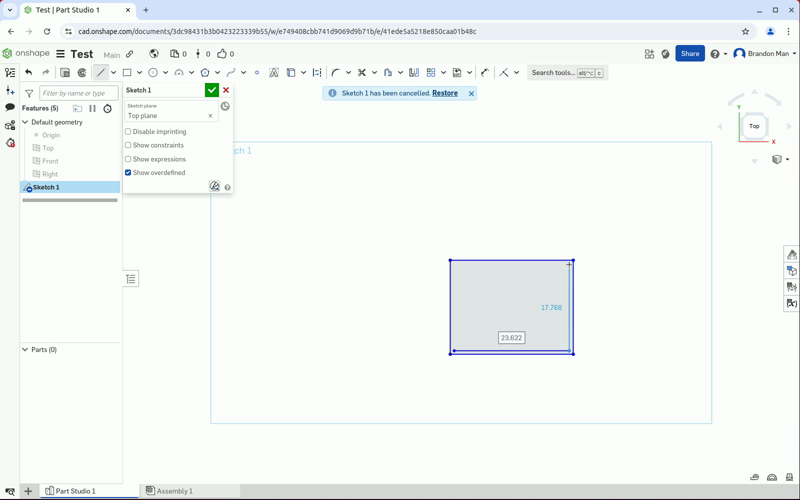
mouse_move(454, 264)
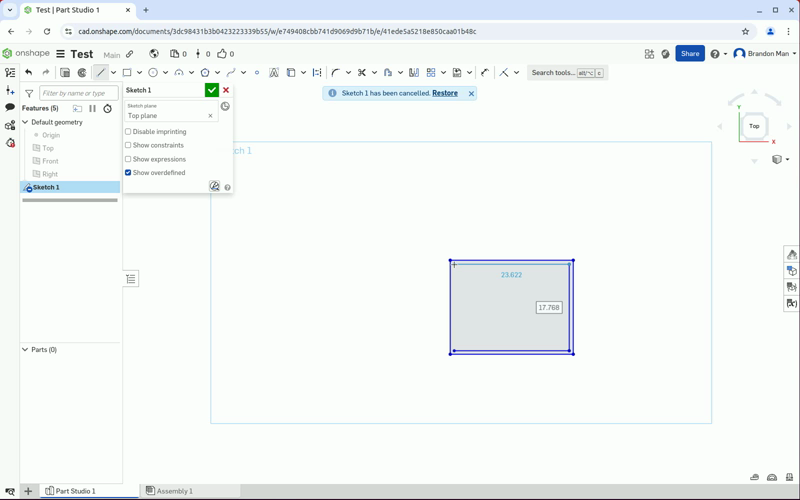
click(454, 264)
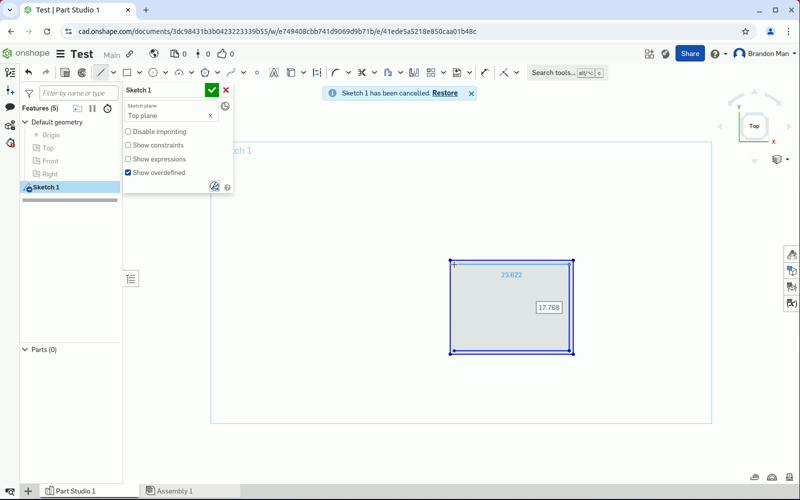
key_up(shift)
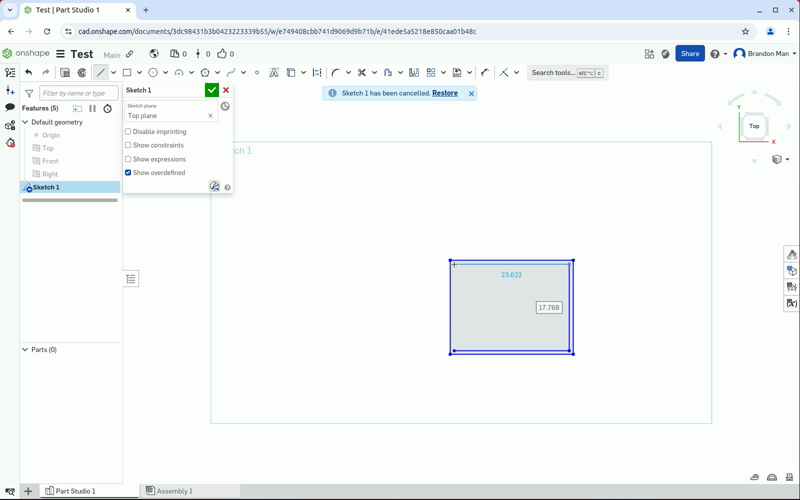
key_down(shift)
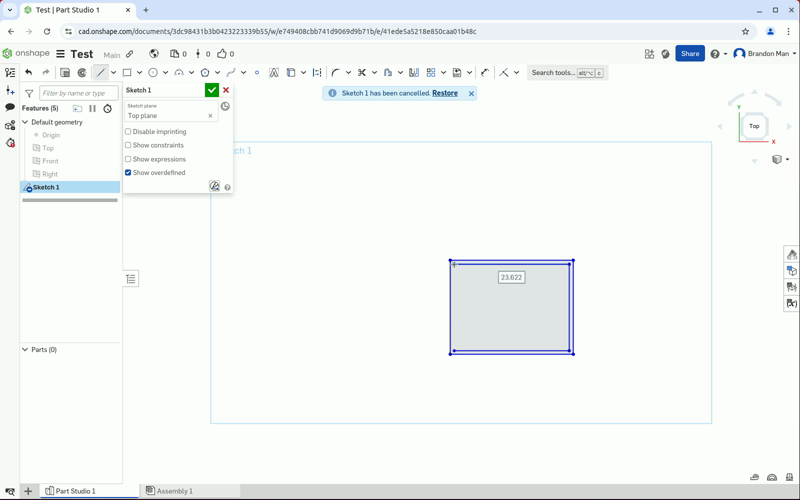
mouse_move(454, 350)
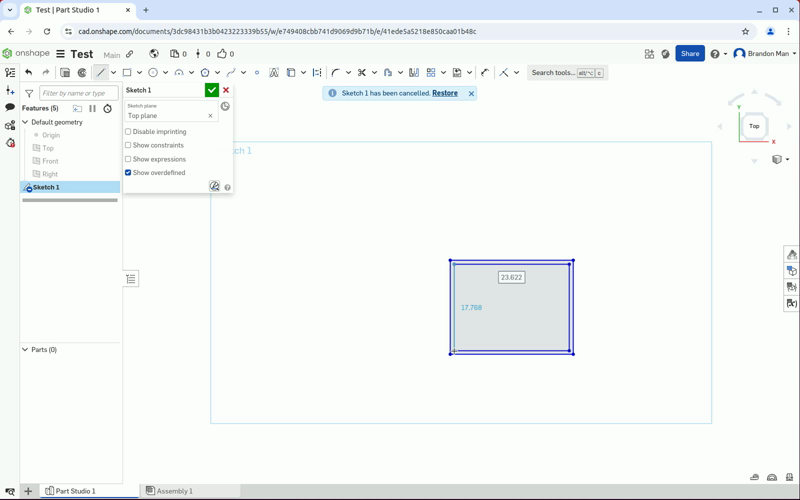
key_up(shift)
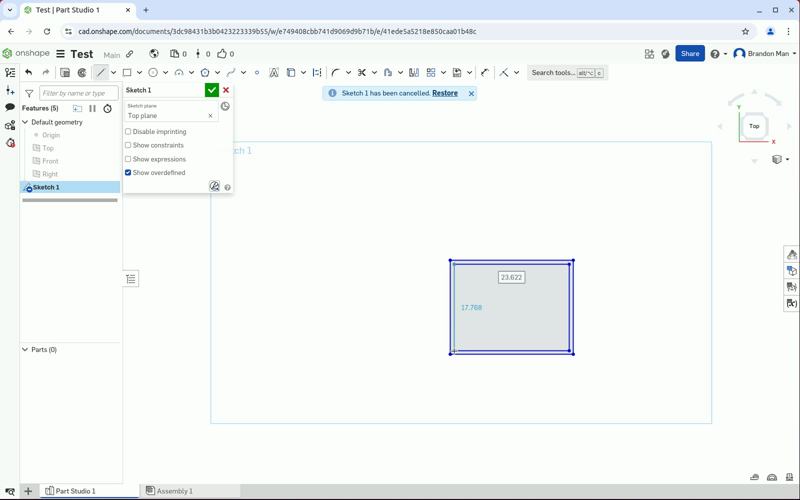
click(454, 350)
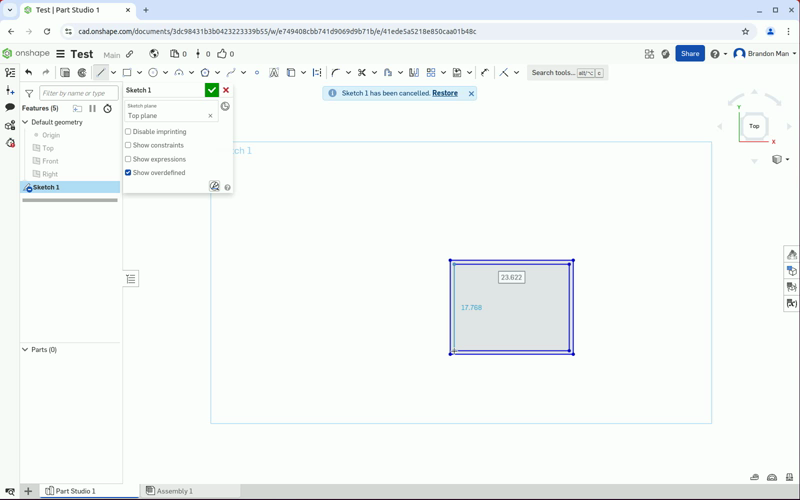
key(esc)
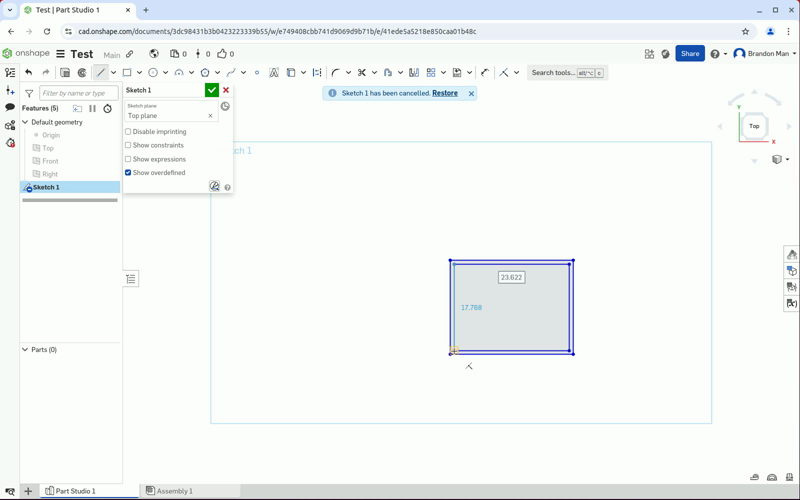
mouse_move(572, 295)
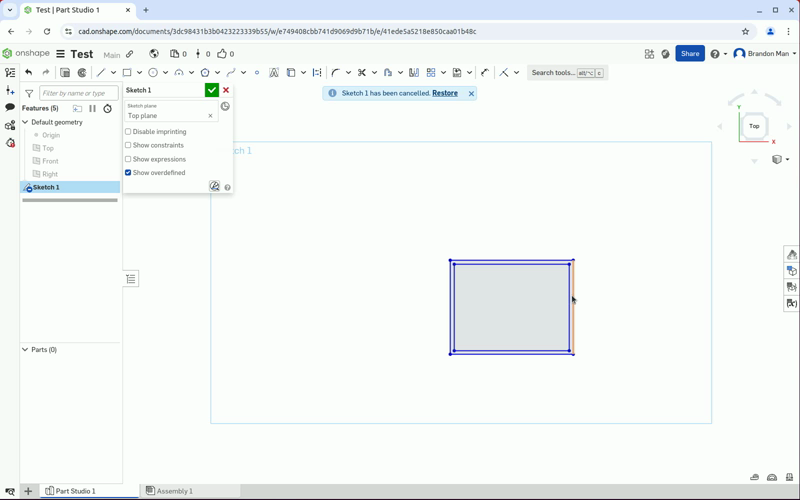
scroll(6)
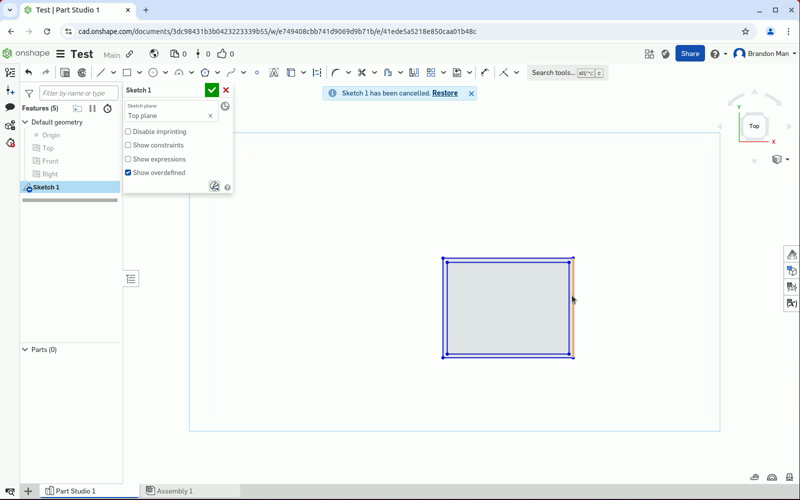
scroll(6)
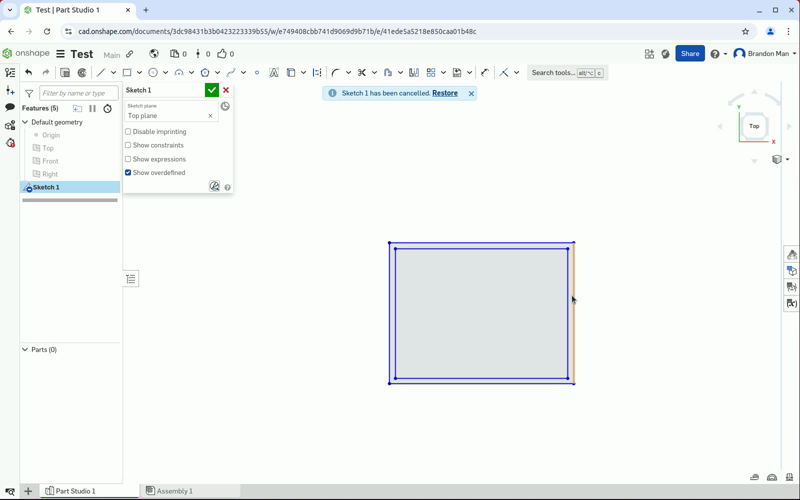
scroll(6)
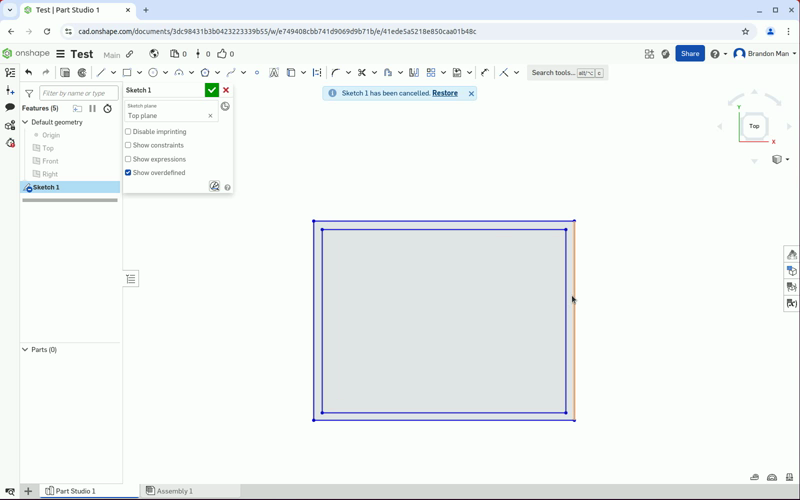
scroll(6)
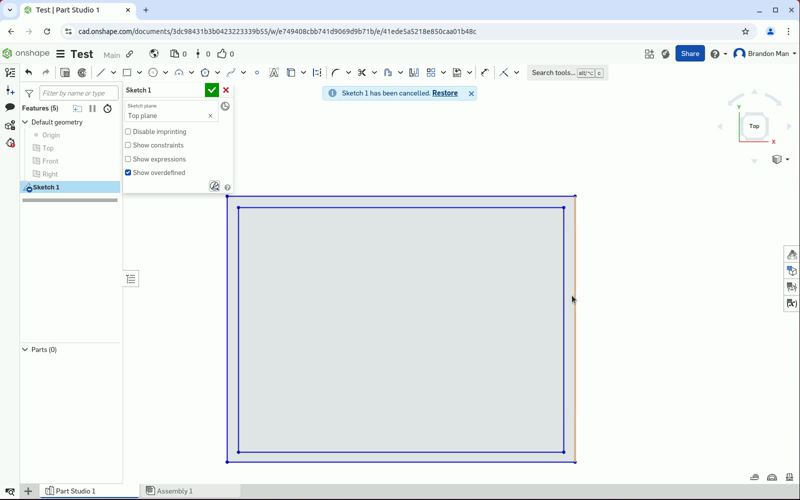
scroll(6)
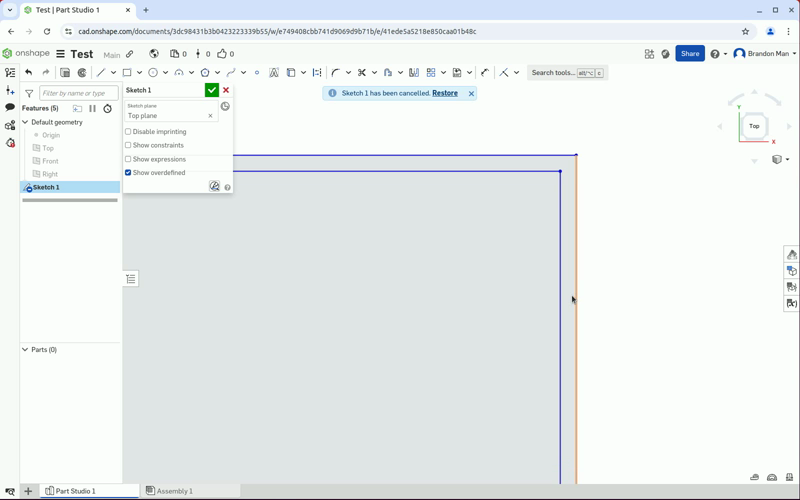
scroll(6)
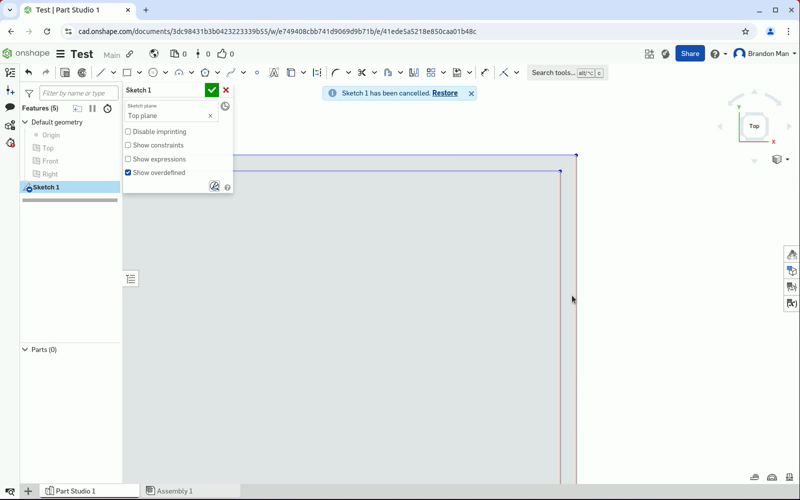
scroll(6)
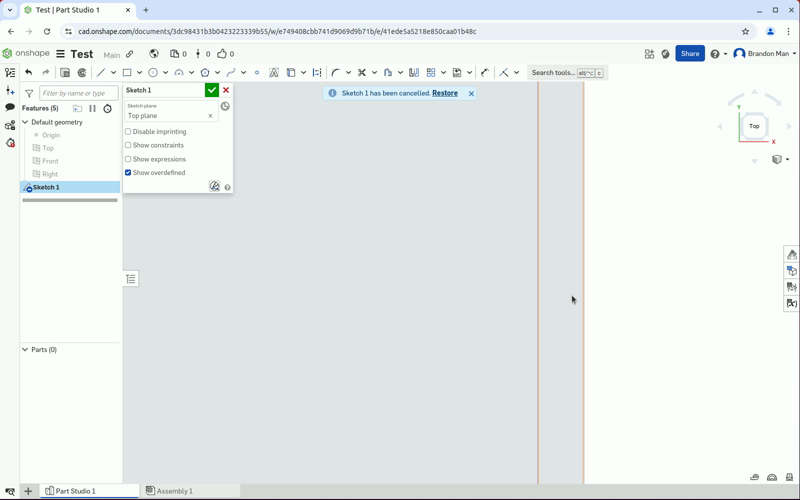
click(572, 295)
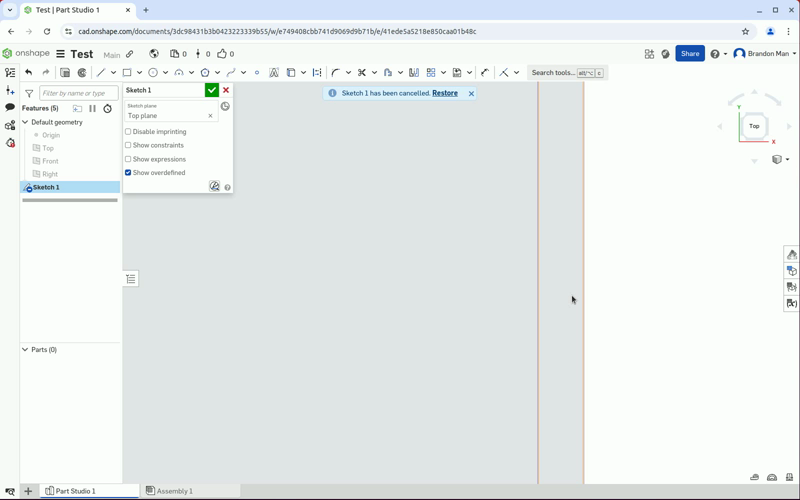
scroll(-6)
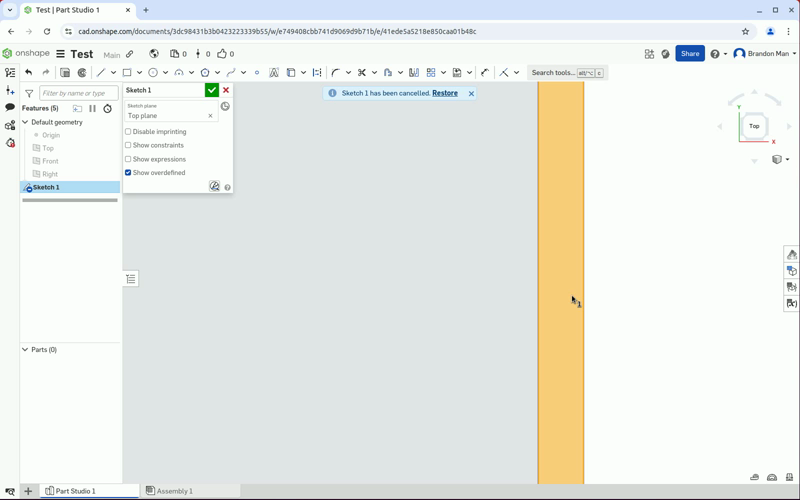
scroll(-6)
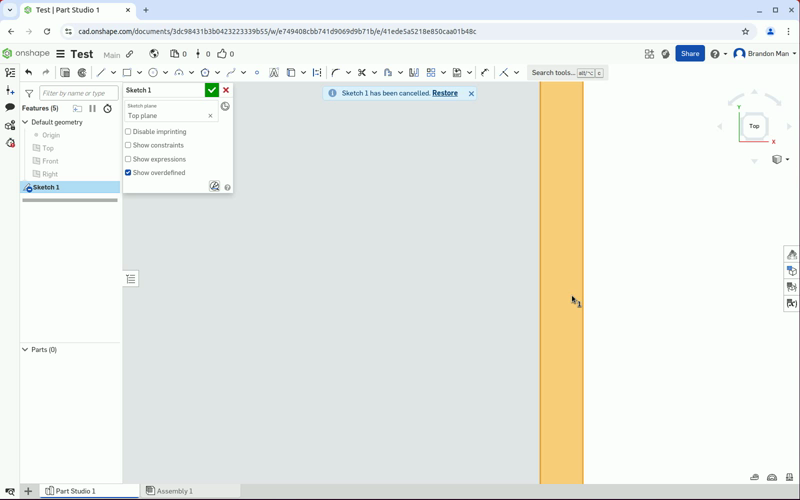
scroll(-6)
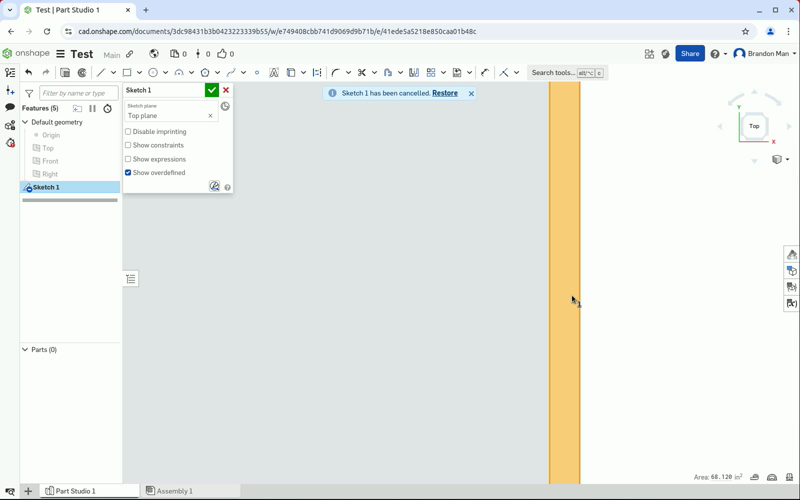
scroll(-6)
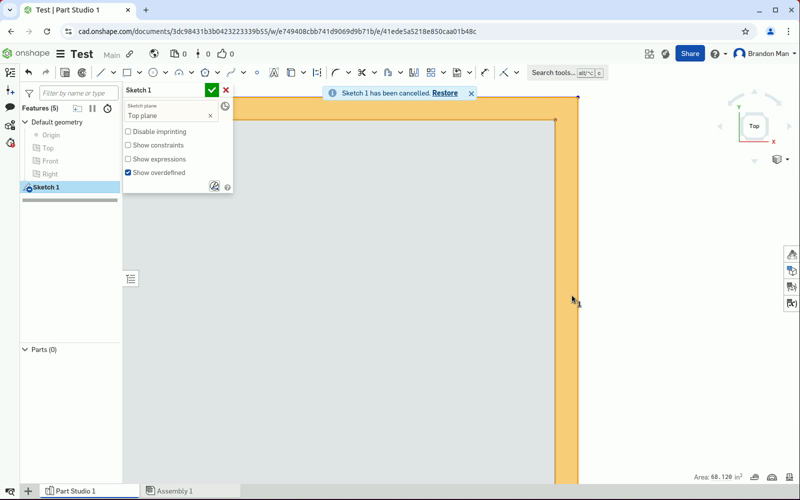
scroll(-6)
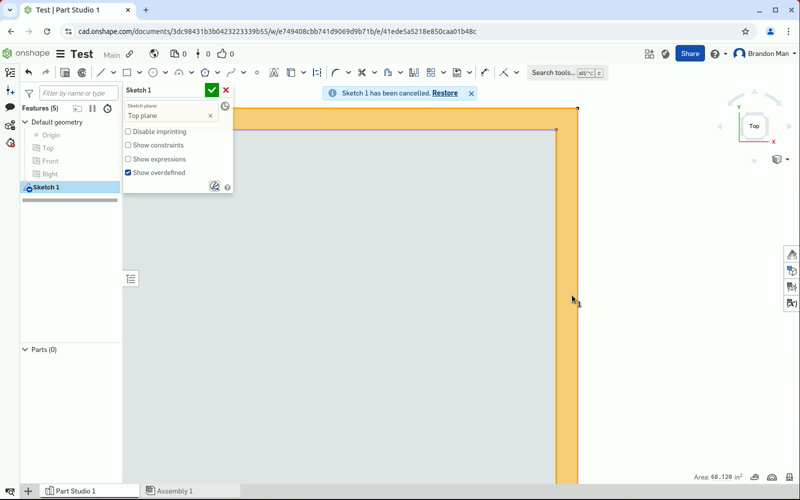
scroll(-6)
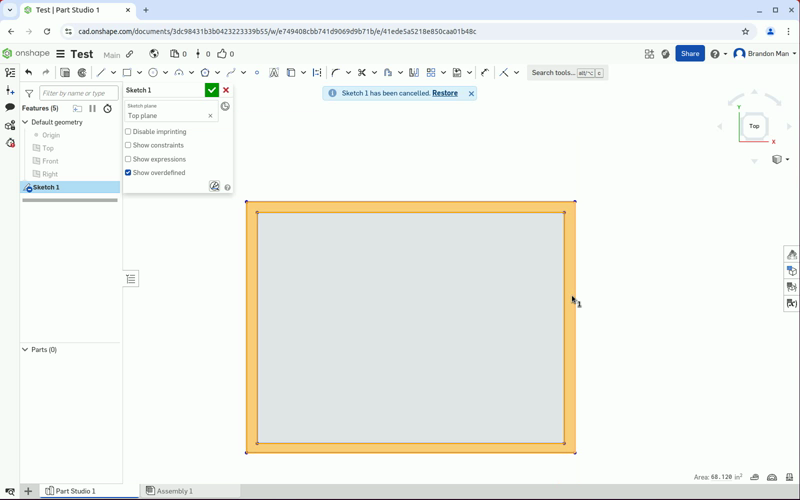
scroll(-6)
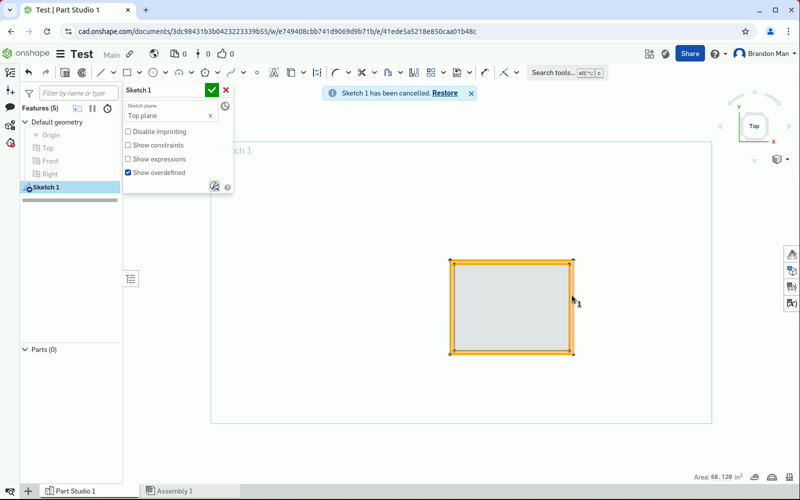
mouse_move(73, 352)
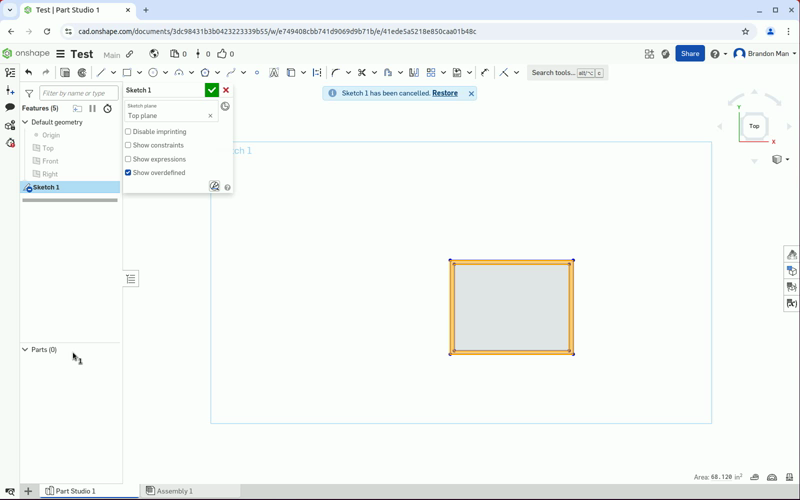
key(shift+y)
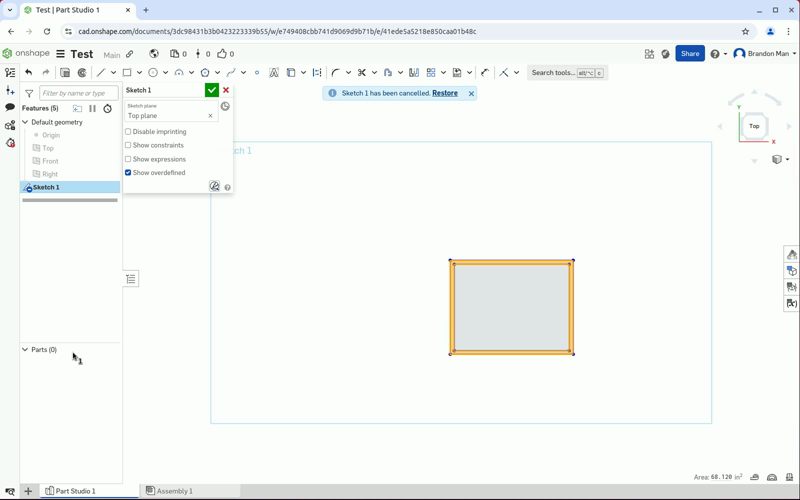
key(shift+e)
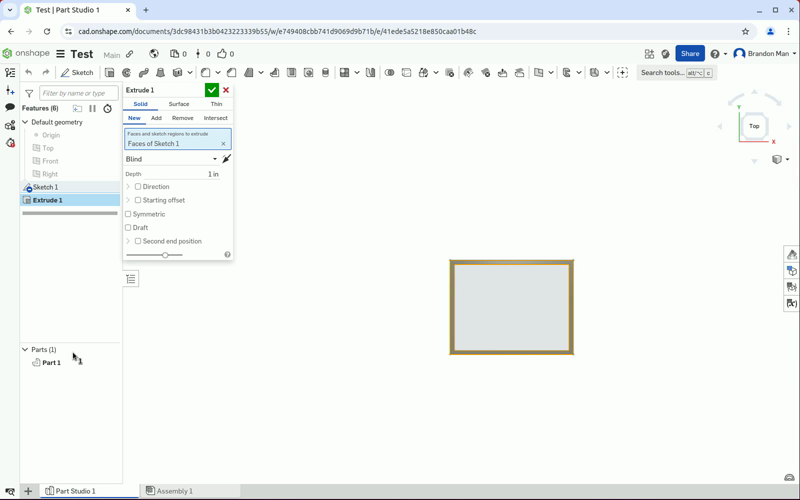
mouse_move(143, 106)
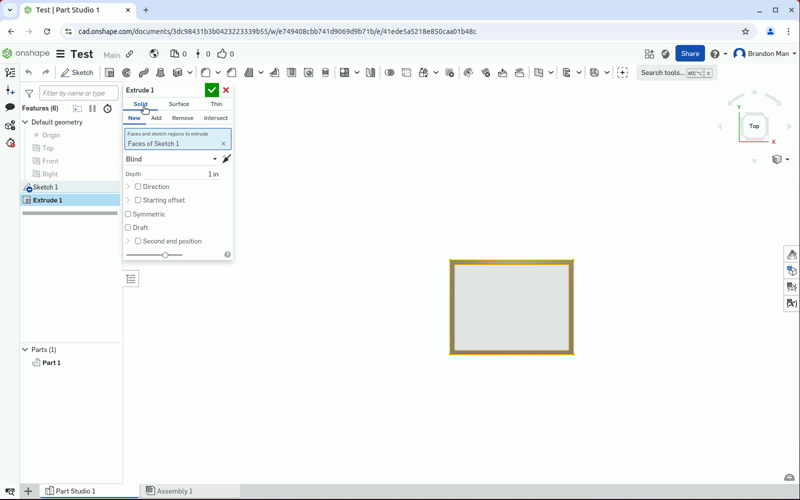
click(143, 106)
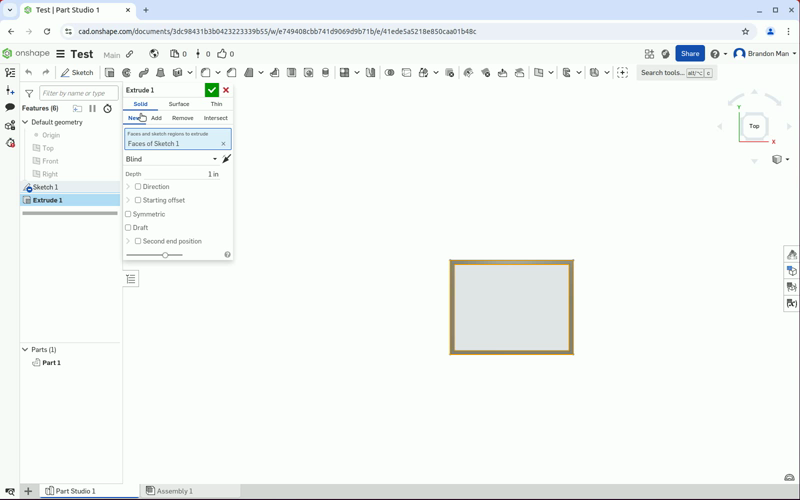
mouse_move(137, 120)
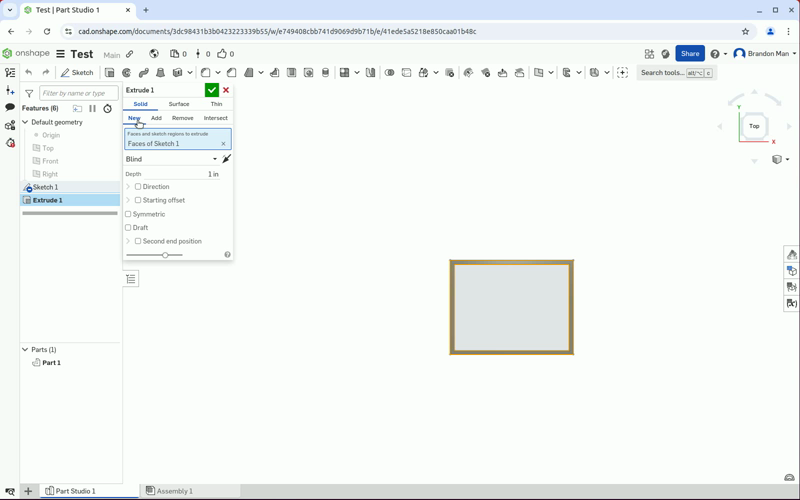
click(137, 120)
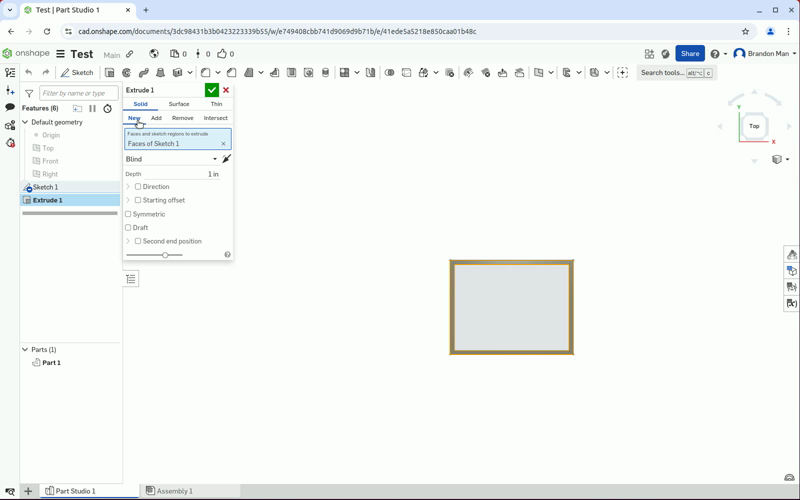
key(tab, 4)
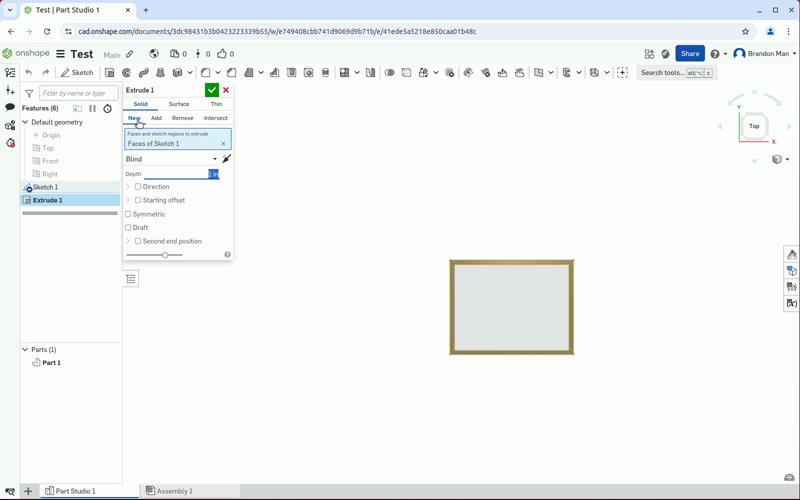
text(16.85)
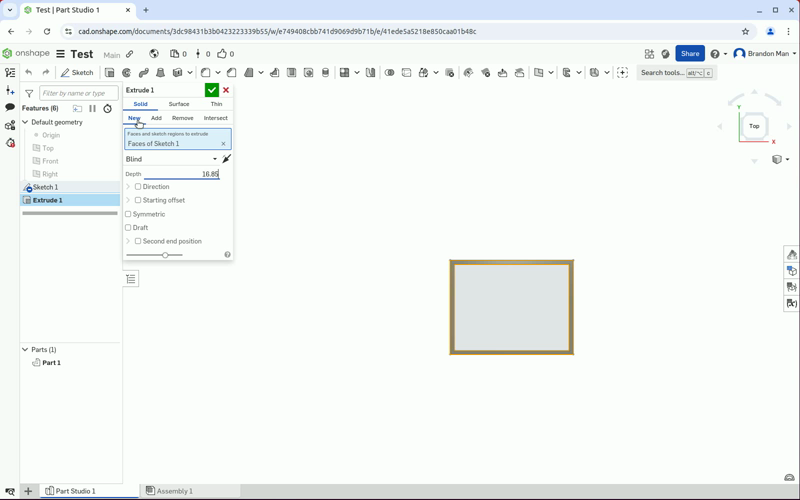
key(enter)
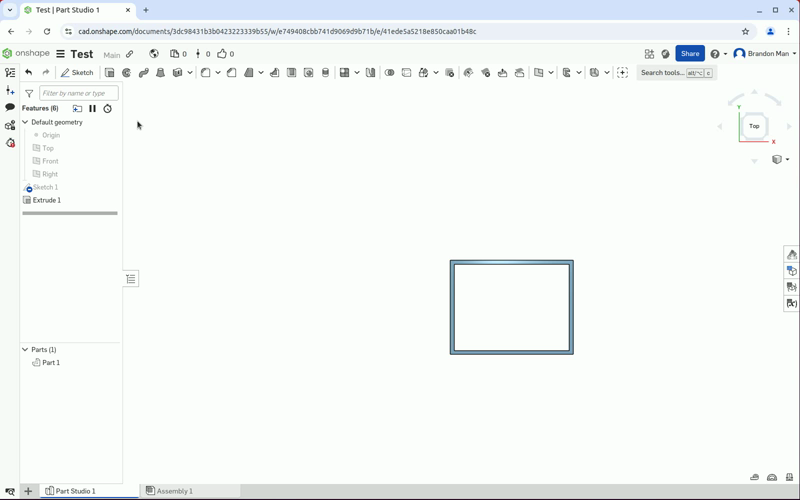
key(shift+h)
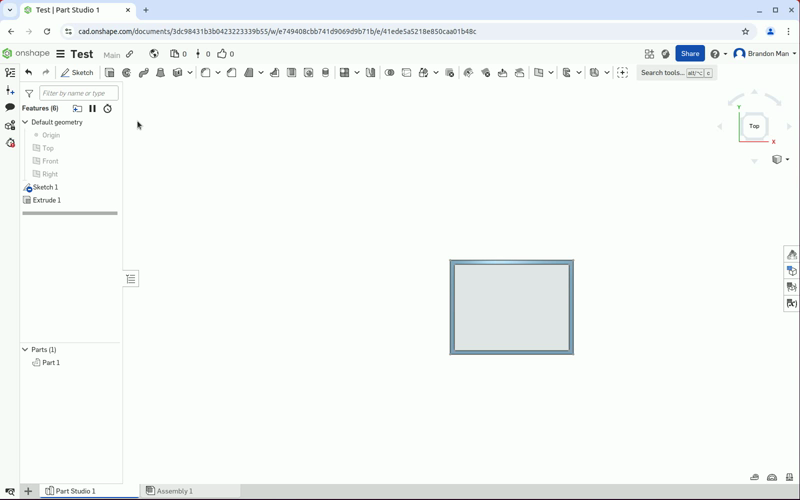
key(shift+h)
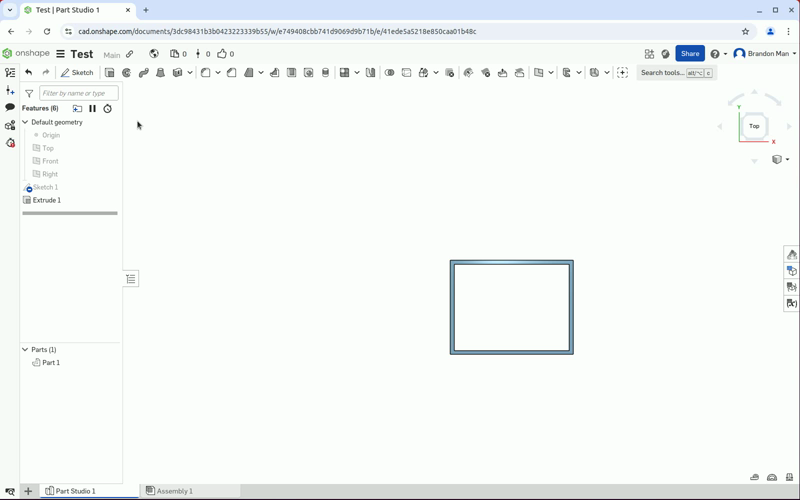
mouse_move(73, 189)
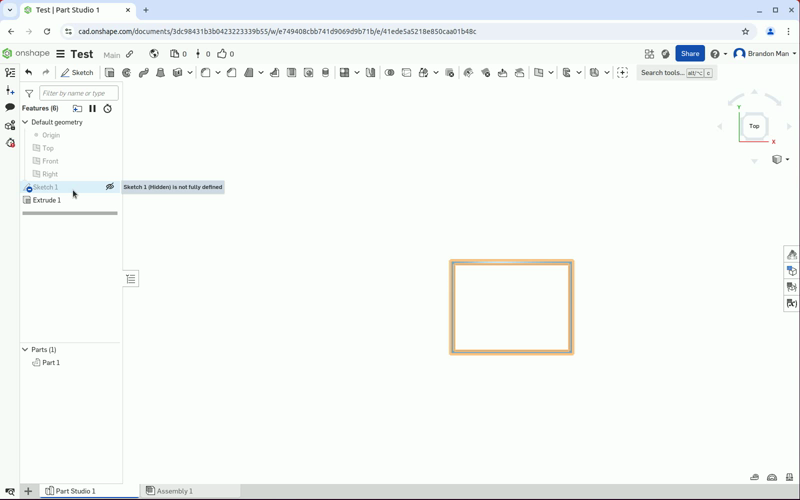
click(73, 189)
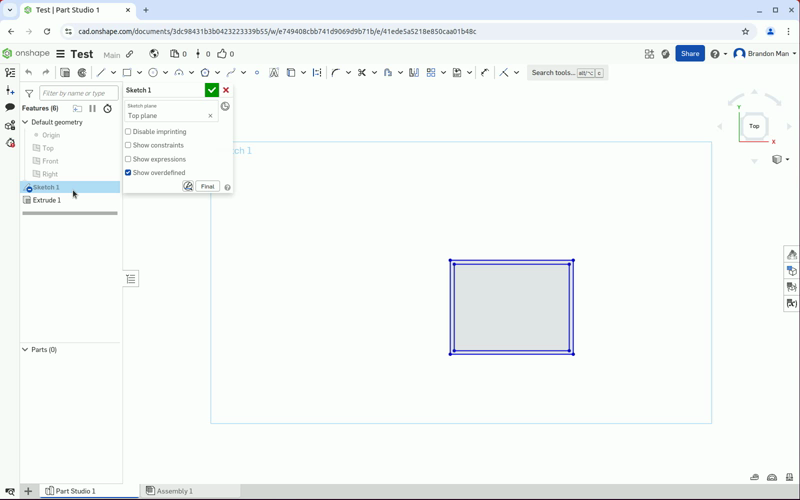
mouse_move(229, 92)
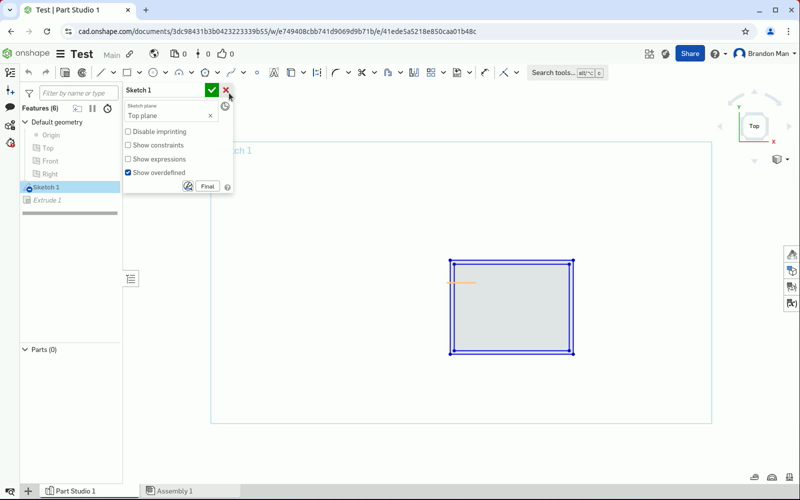
click(229, 92)
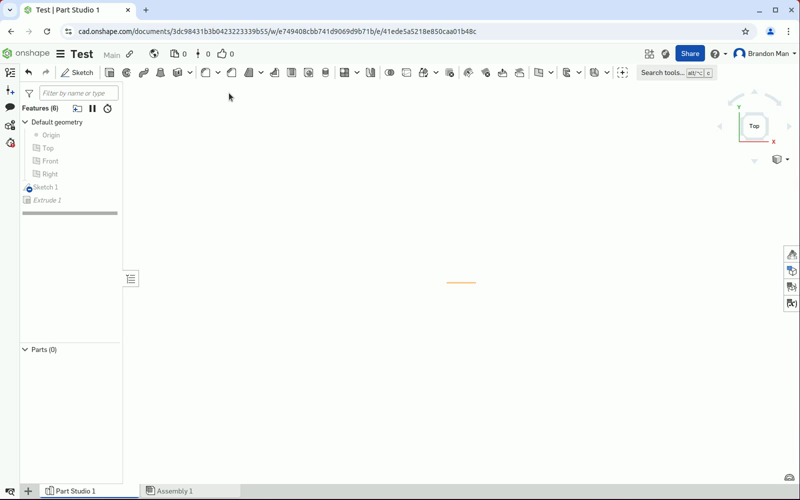
mouse_move(73, 352)
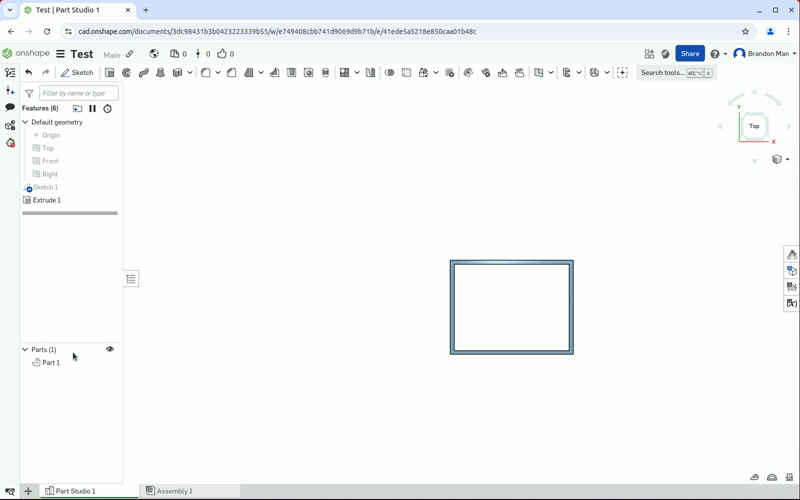
key(y)
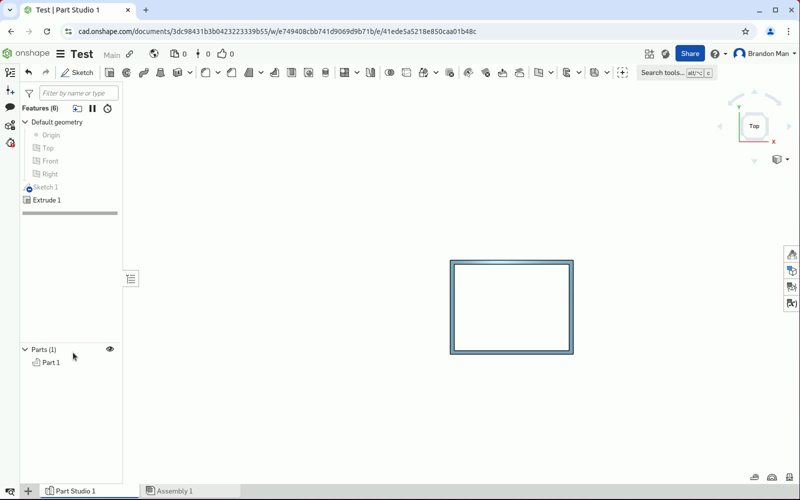
key(shift+p)
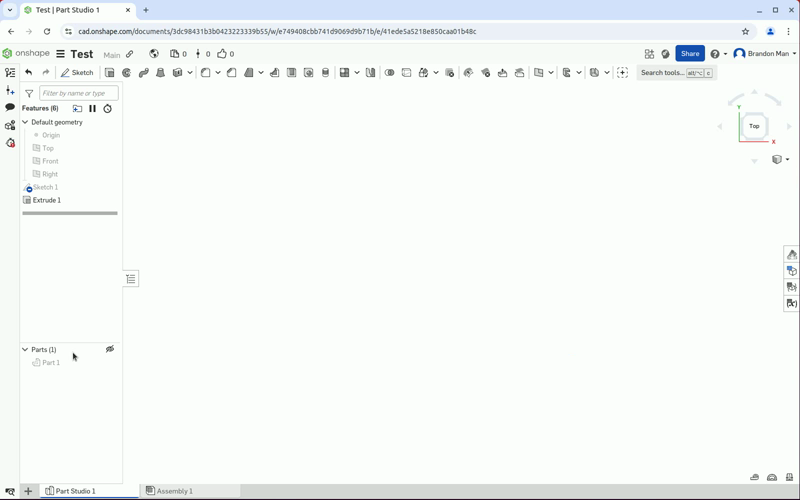
key(space)
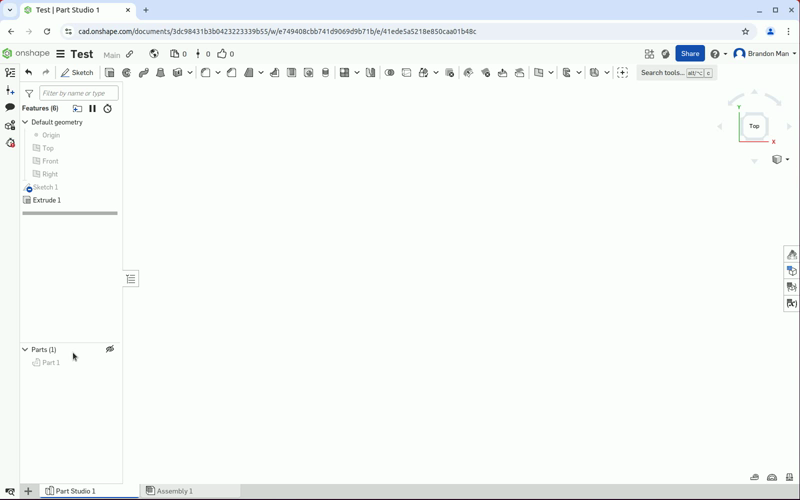
key_down(shift)
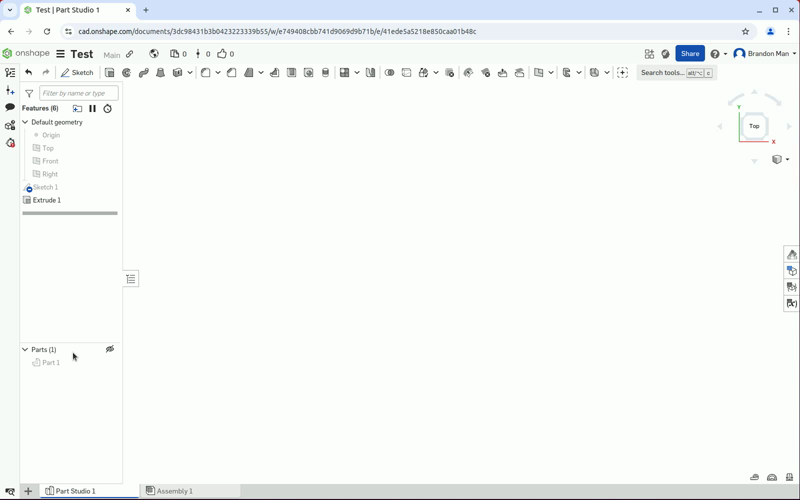
key(up)
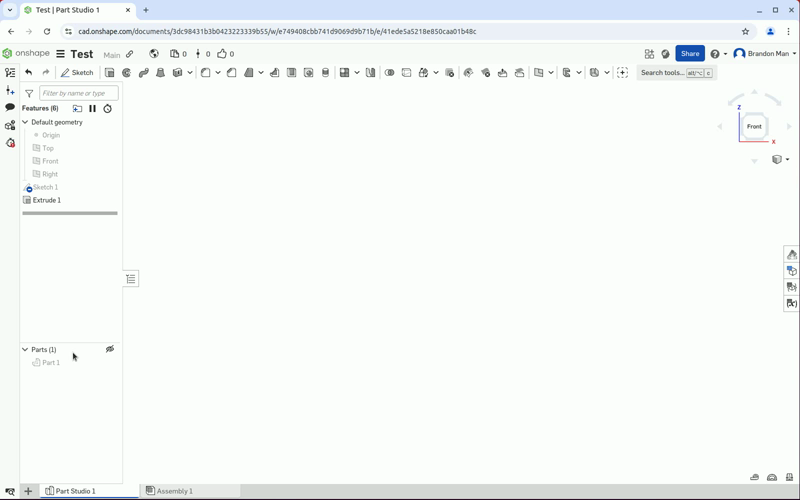
key_up(shift)
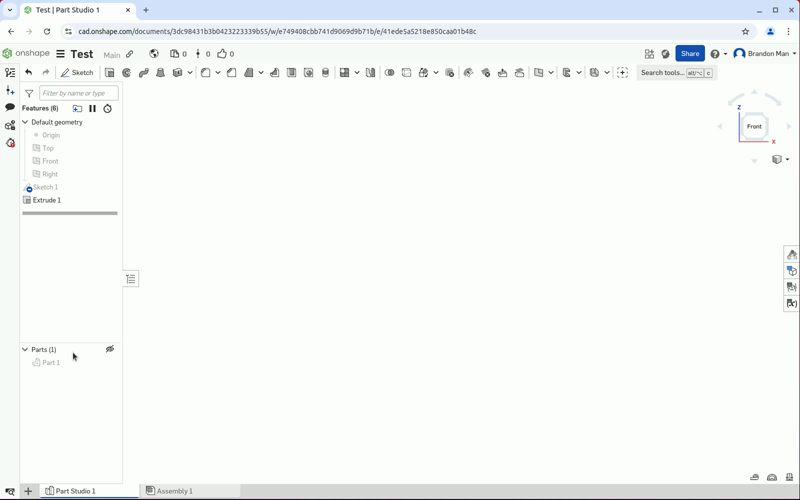
mouse_move(73, 352)
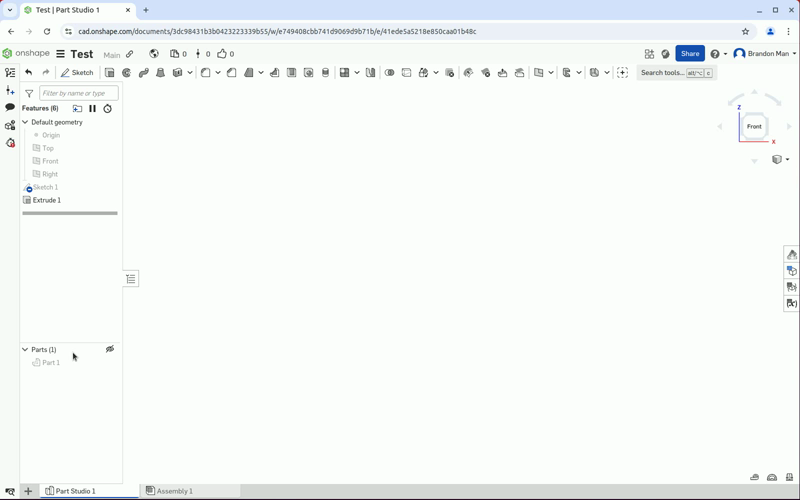
key(shift+y)
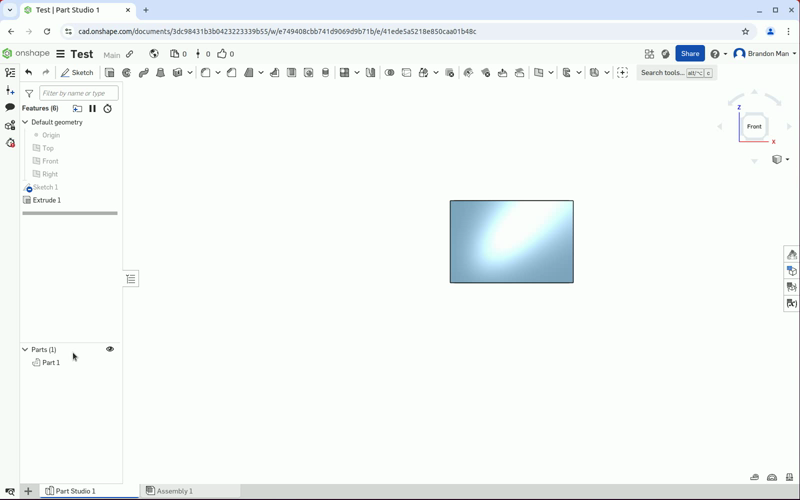
mouse_move(541, 75)
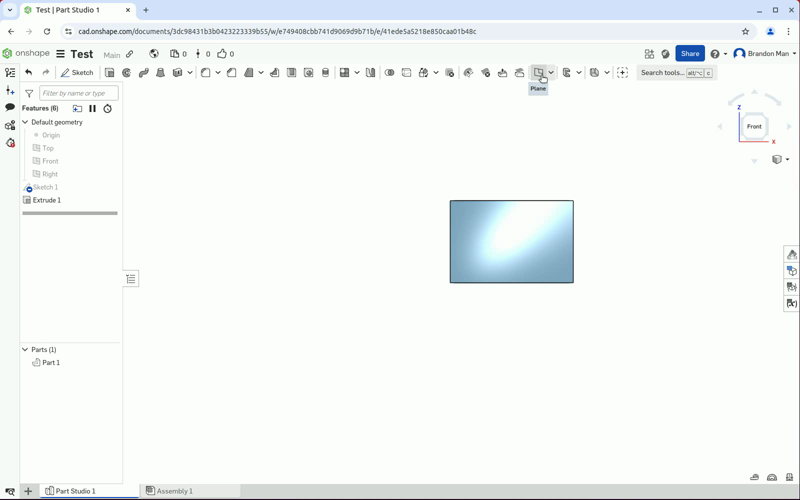
click(541, 75)
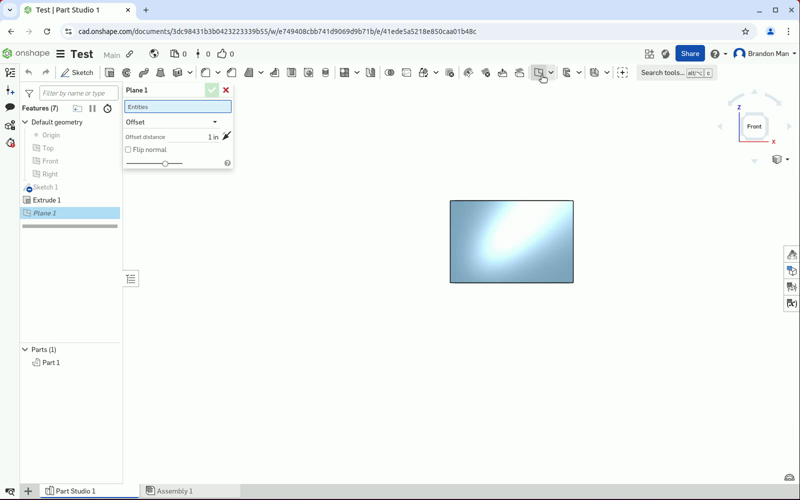
mouse_move(73, 163)
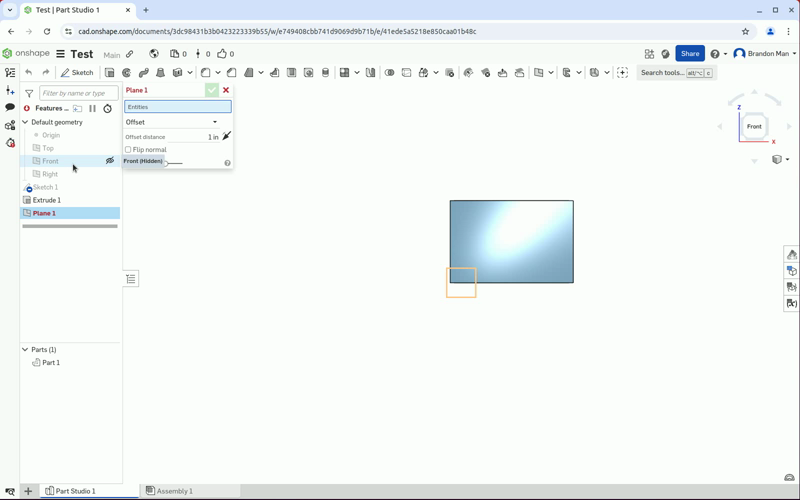
click(73, 163)
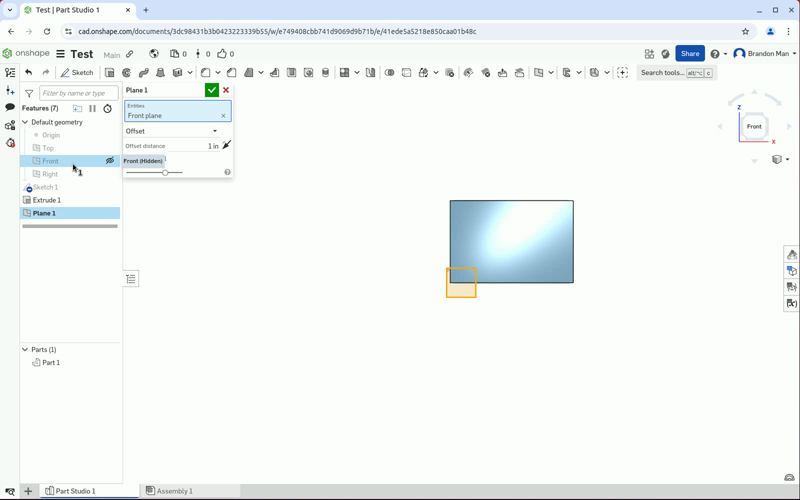
key(tab, 2)
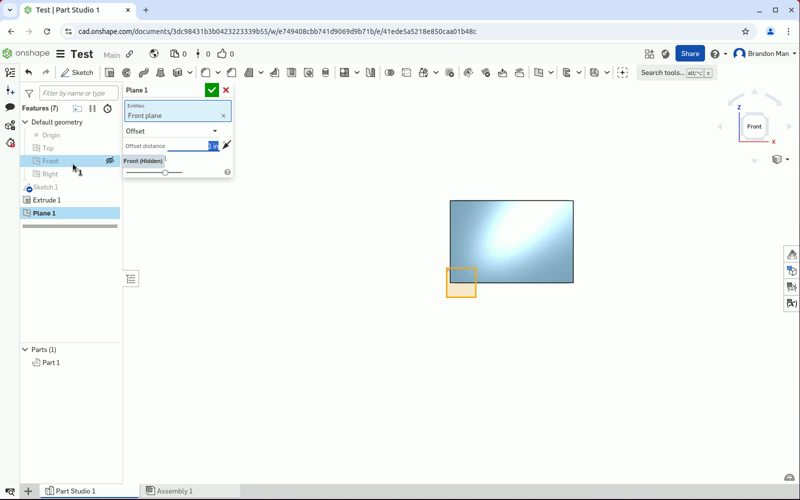
text(3.851)
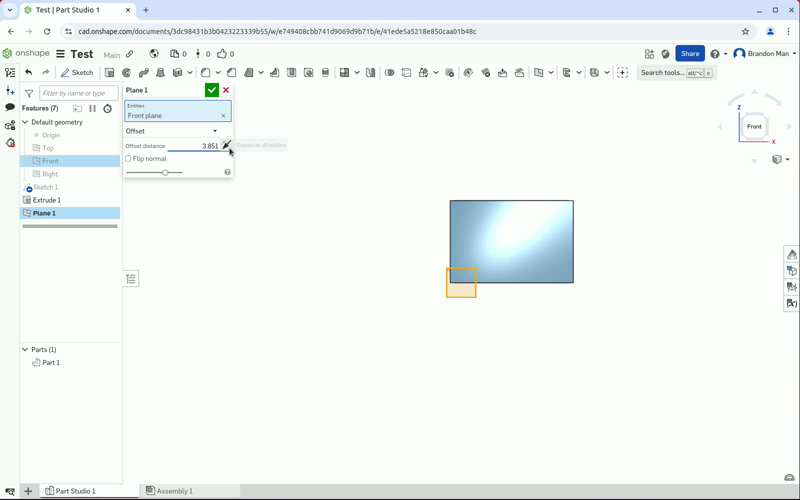
mouse_move(229, 147)
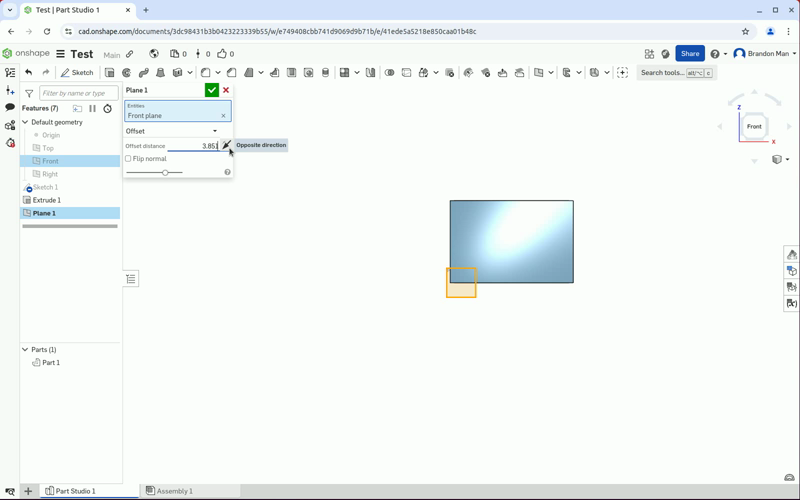
click(229, 147)
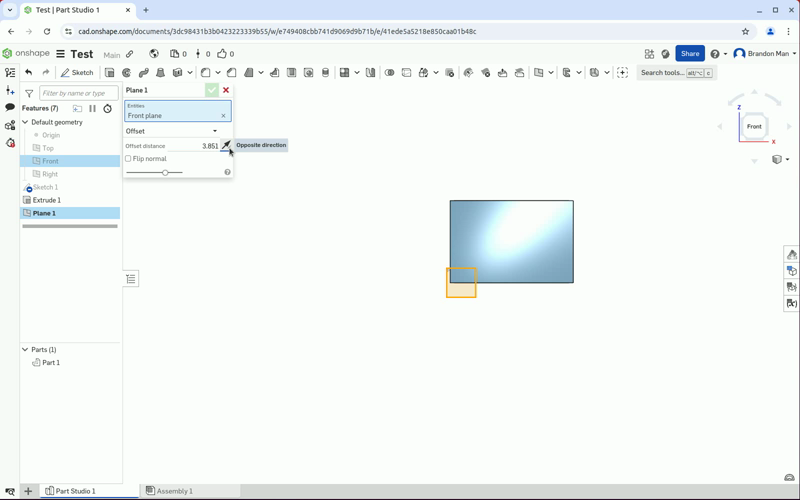
key(enter, 2)
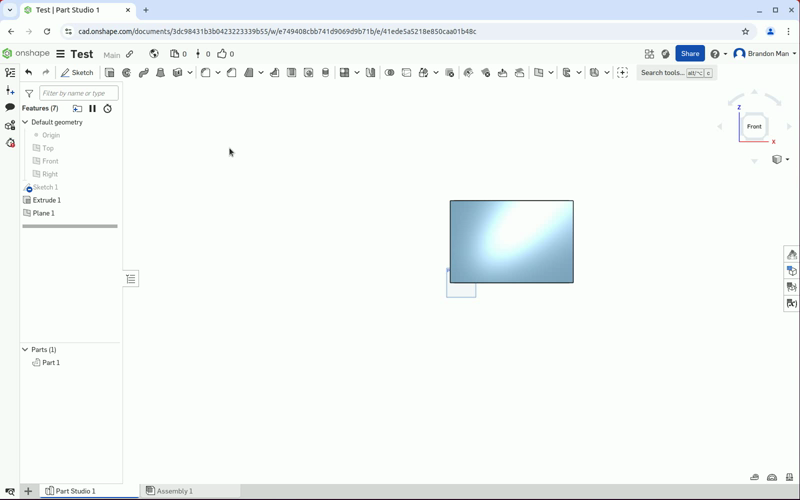
key(shift+s)
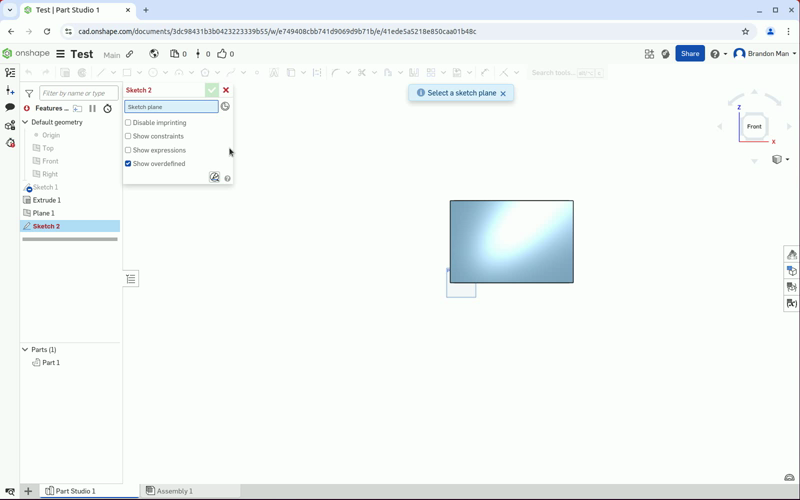
mouse_move(73, 215)
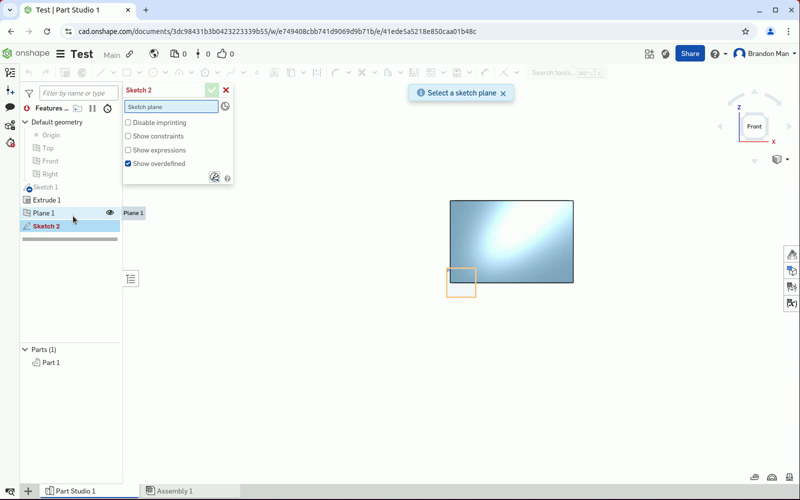
click(73, 215)
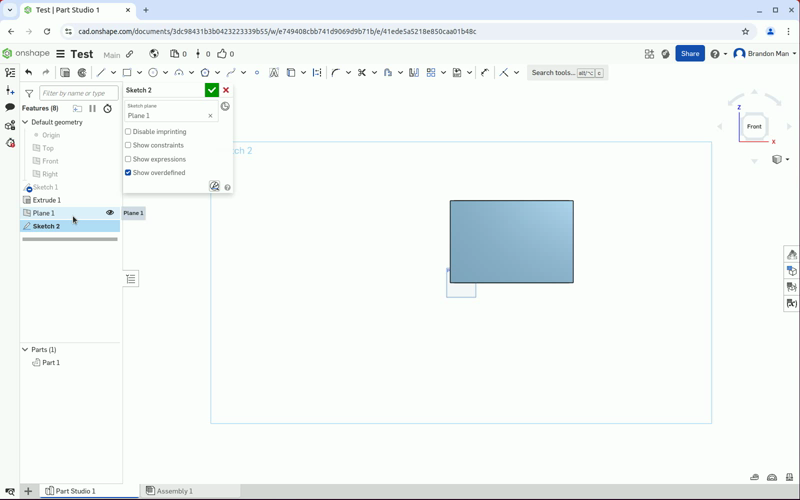
mouse_move(73, 352)
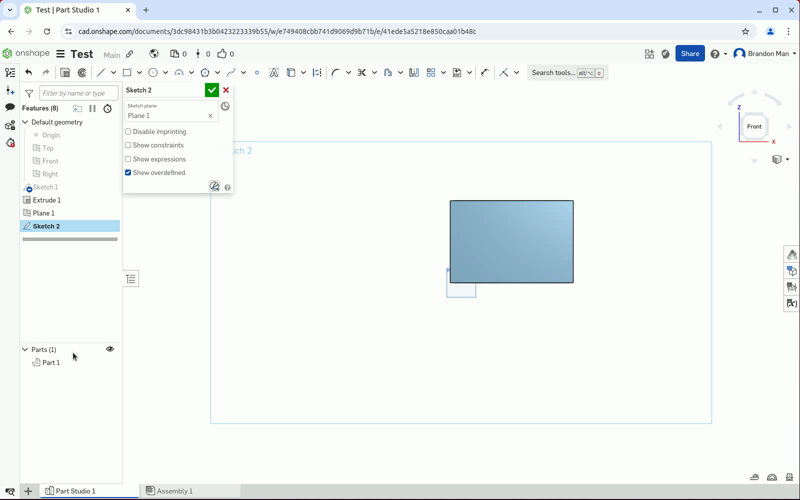
key(y)
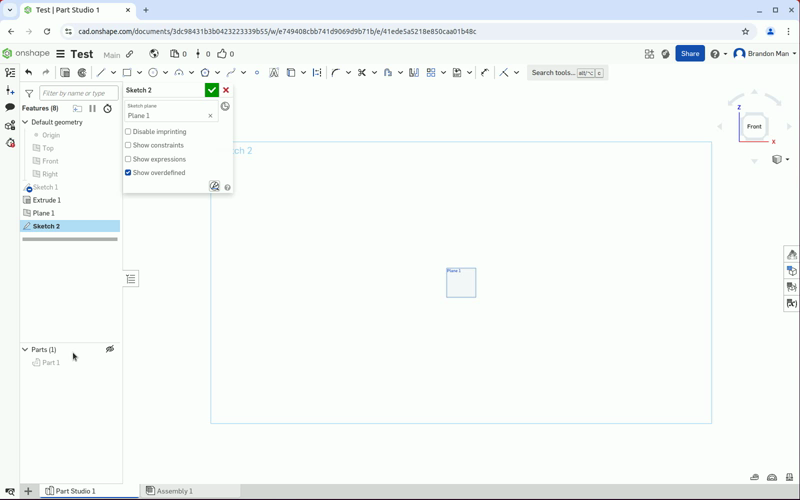
key(l)
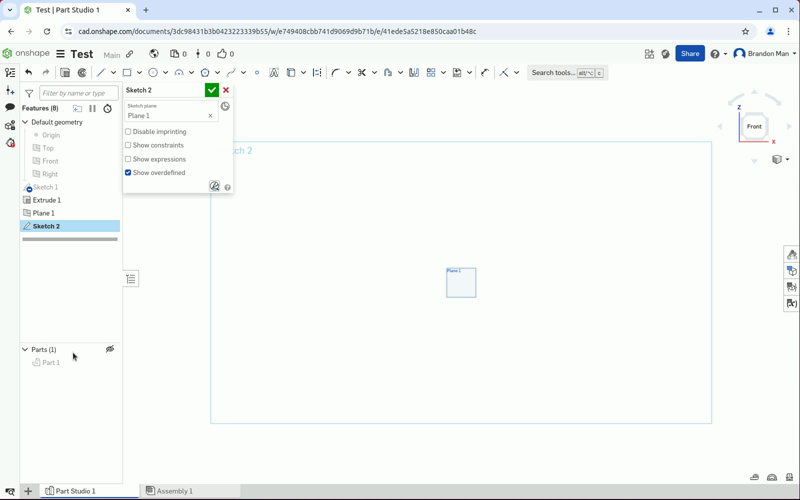
key_down(shift)
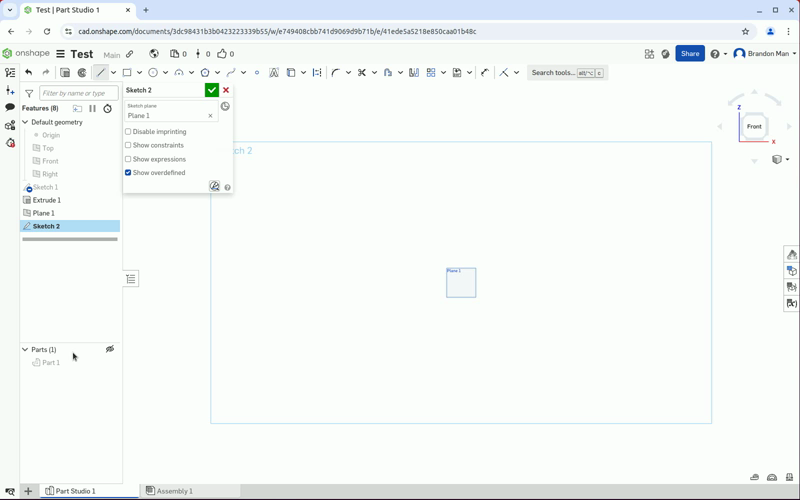
mouse_move(486, 250)
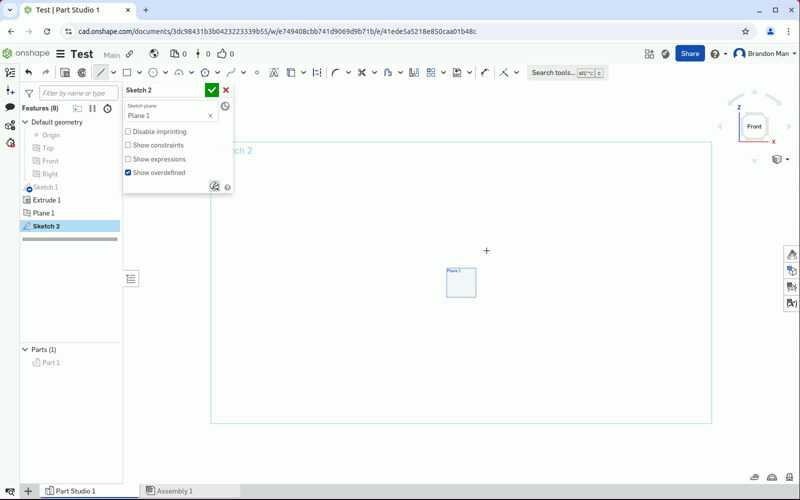
click(486, 250)
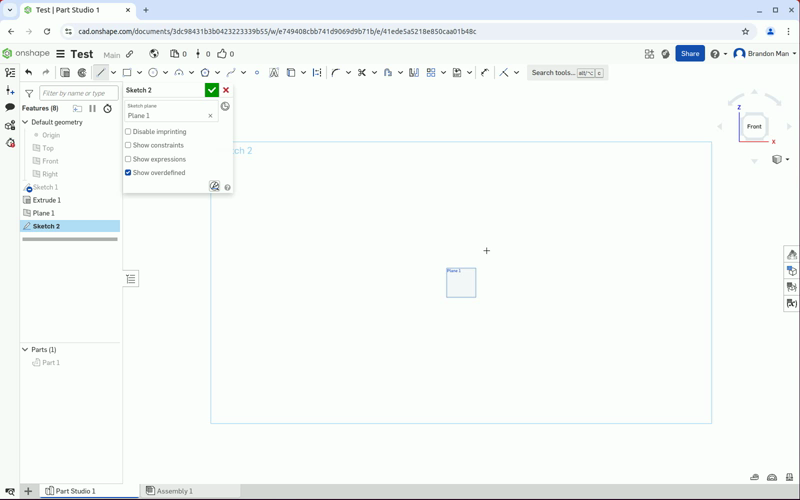
key_up(shift)
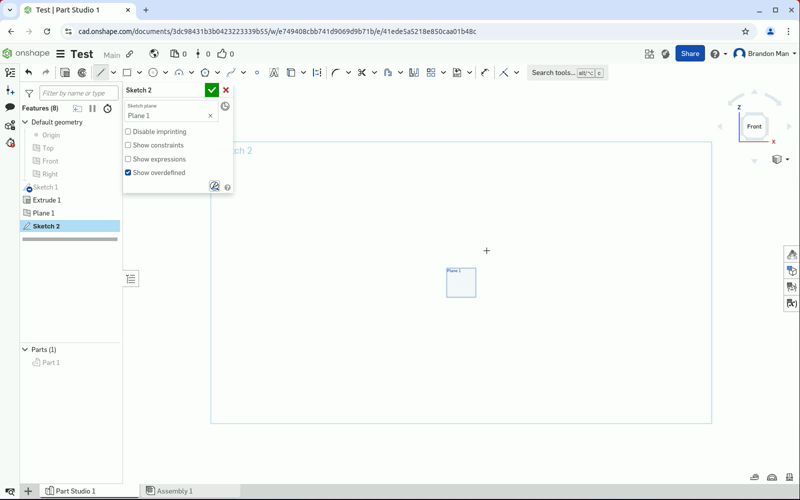
key_down(shift)
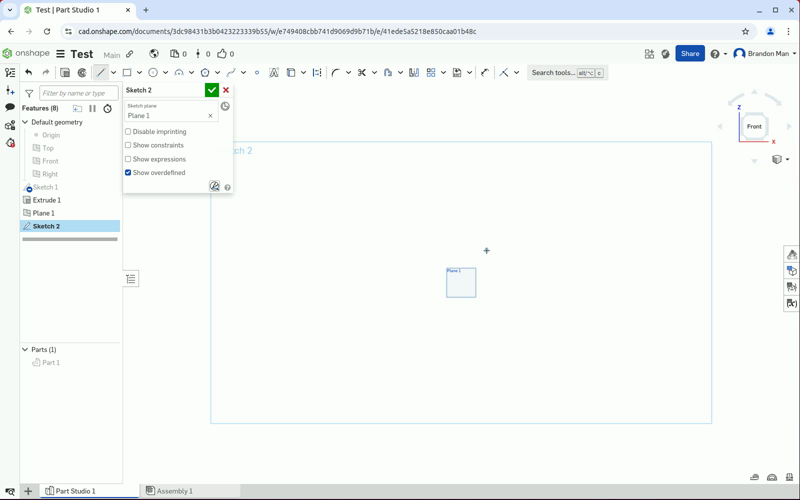
mouse_move(568, 250)
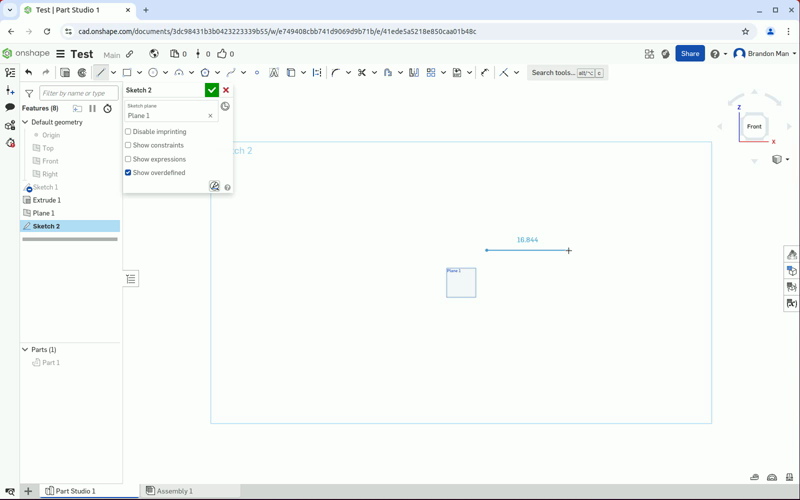
click(568, 250)
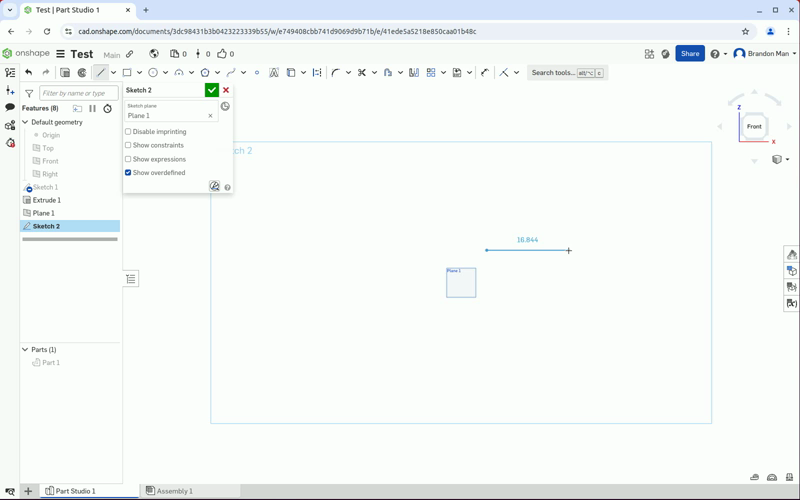
key_up(shift)
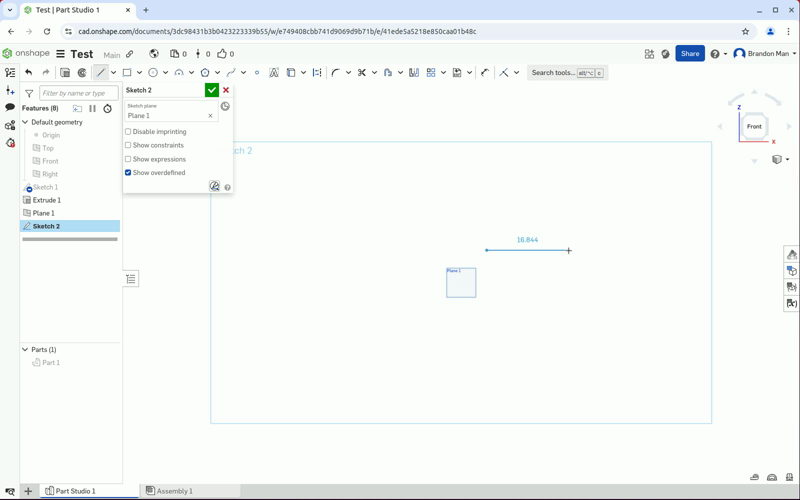
key_down(shift)
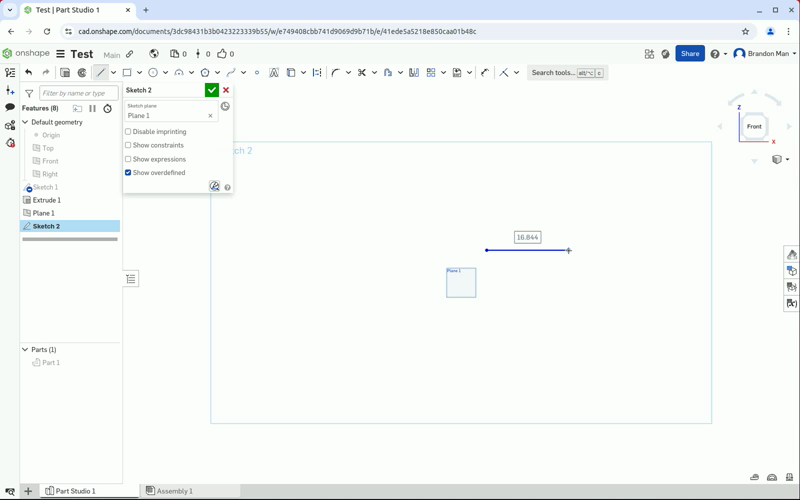
mouse_move(589, 250)
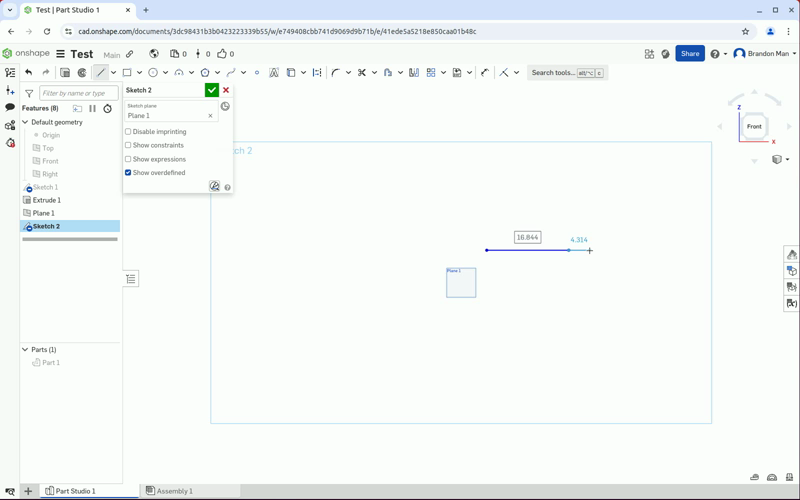
mouse_move(568, 237)
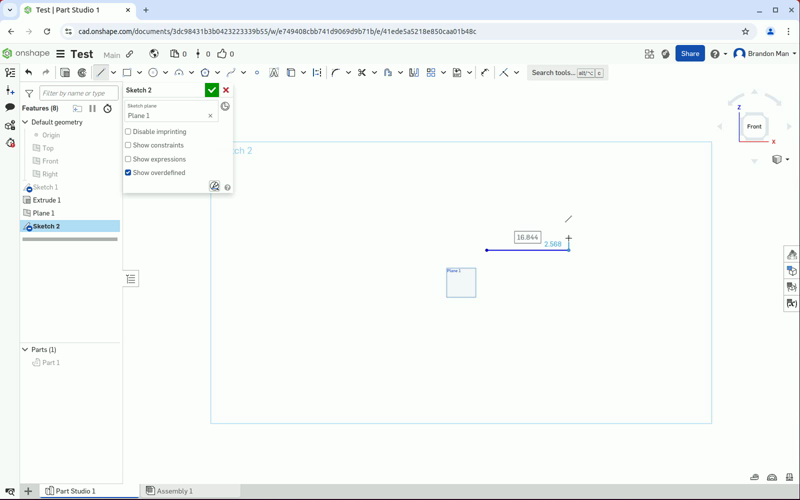
click(568, 237)
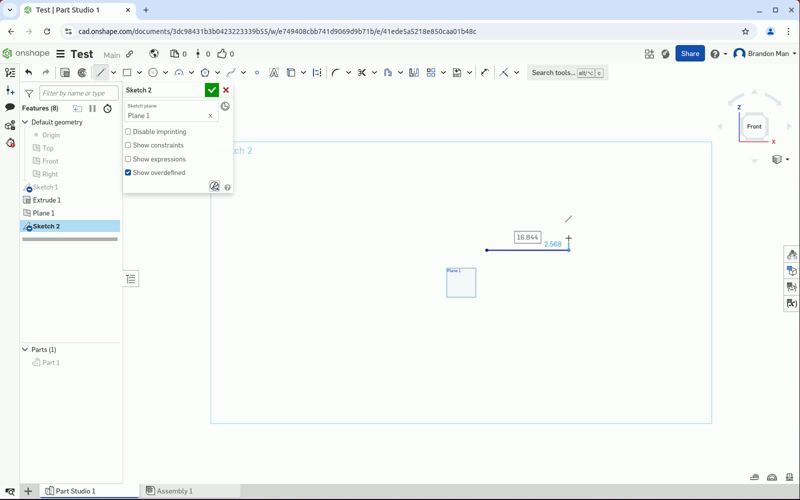
key_up(shift)
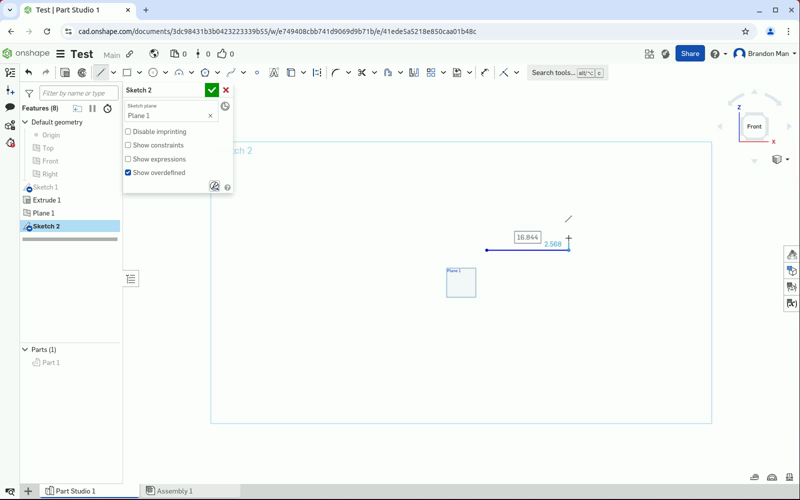
key_down(shift)
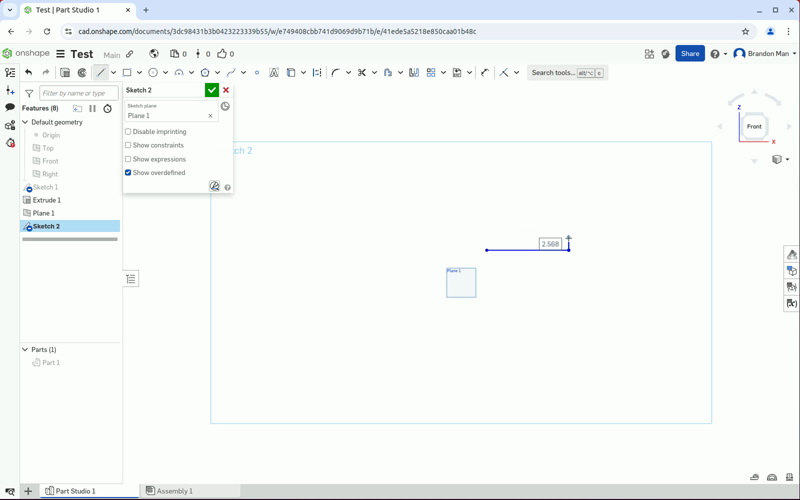
mouse_move(486, 237)
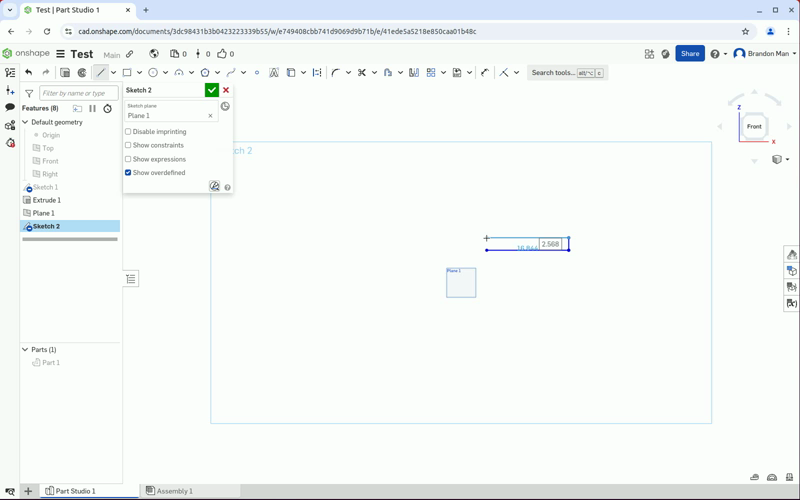
click(486, 237)
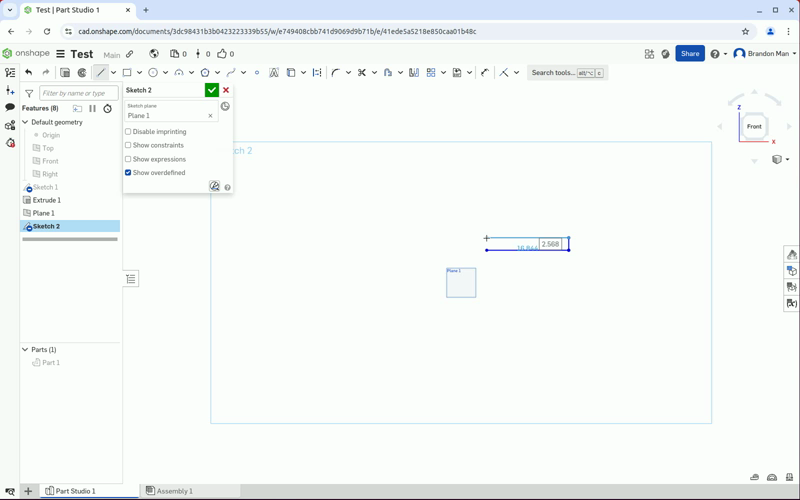
key_up(shift)
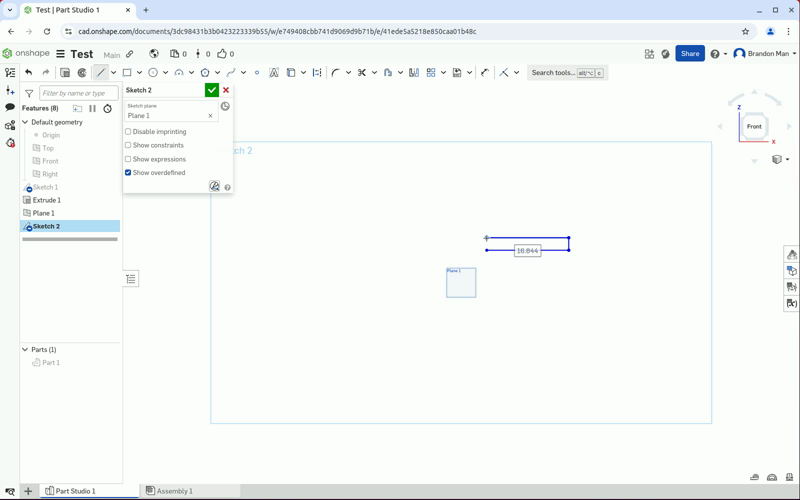
mouse_move(516, 237)
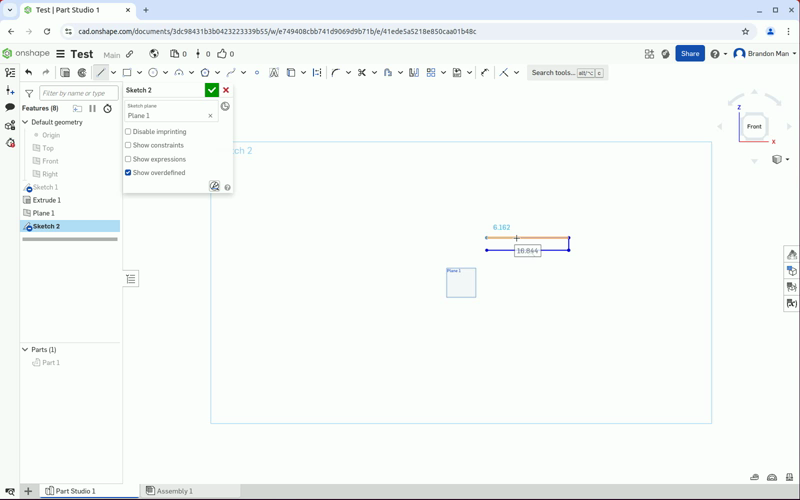
key_down(shift)
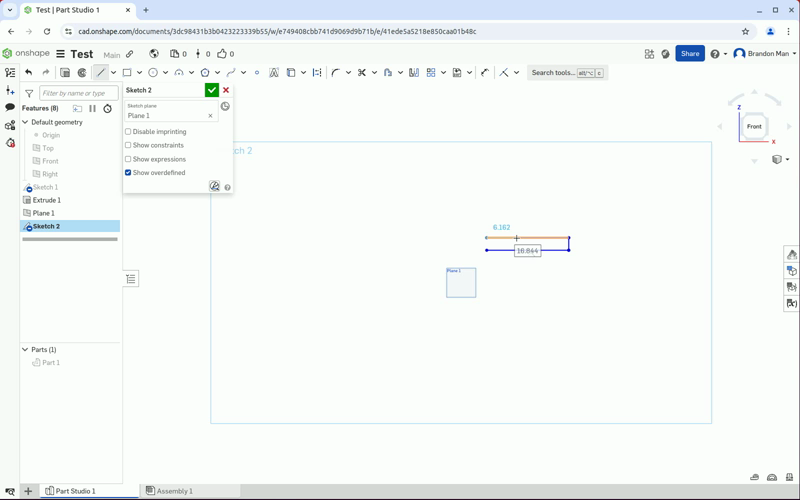
mouse_move(486, 250)
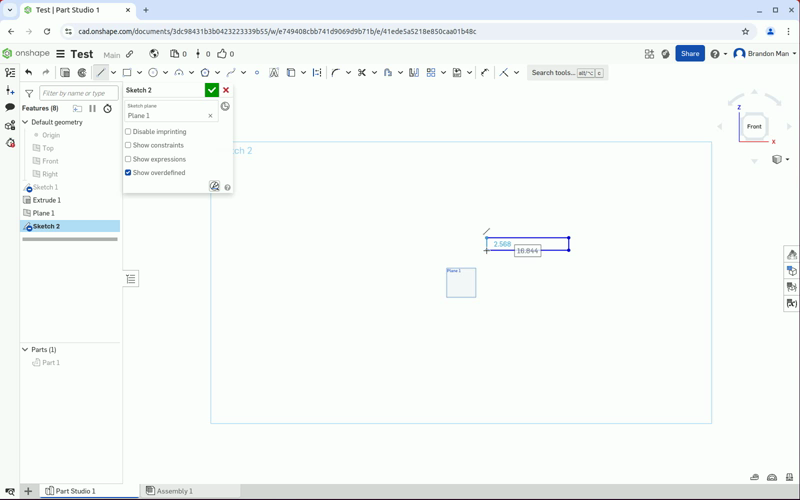
key_up(shift)
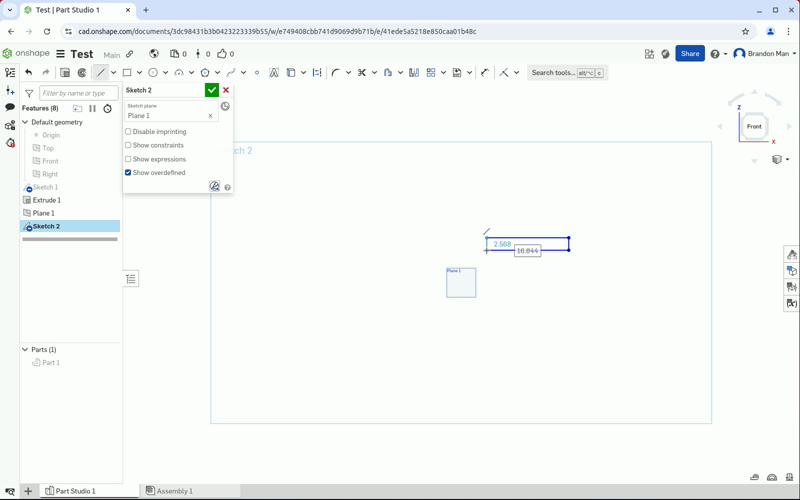
click(486, 250)
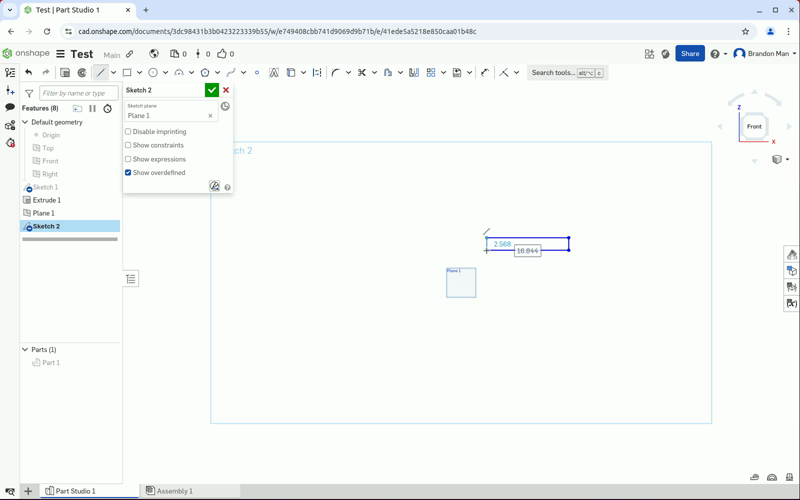
key(esc)
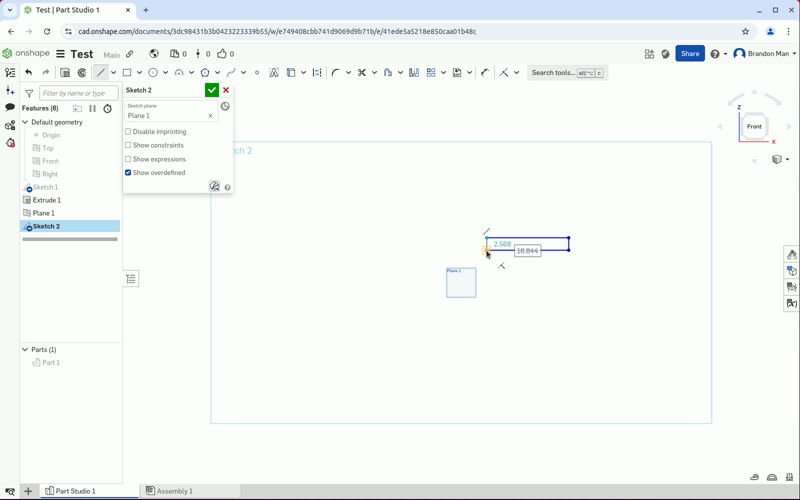
mouse_move(564, 241)
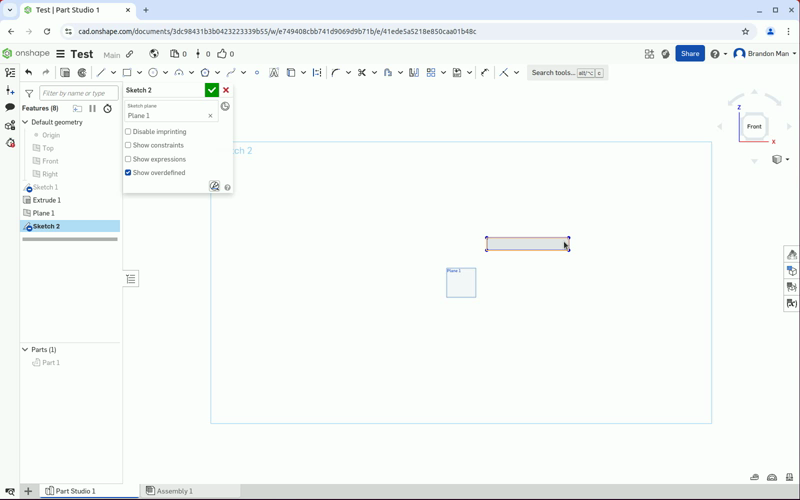
scroll(6)
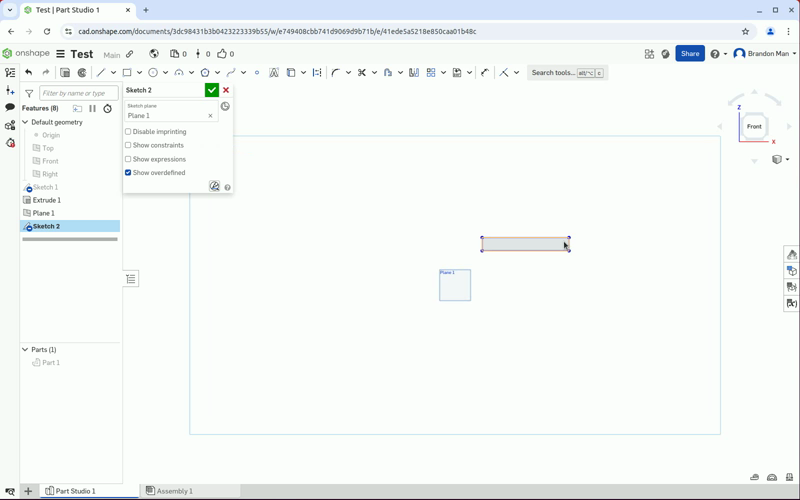
scroll(6)
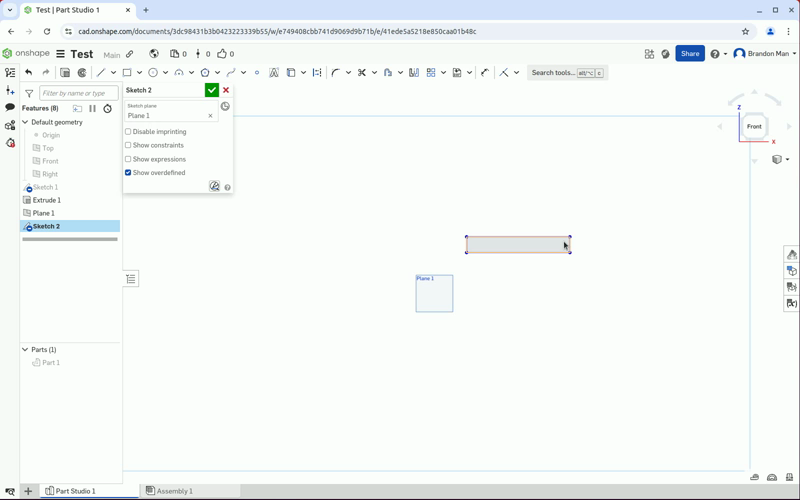
scroll(6)
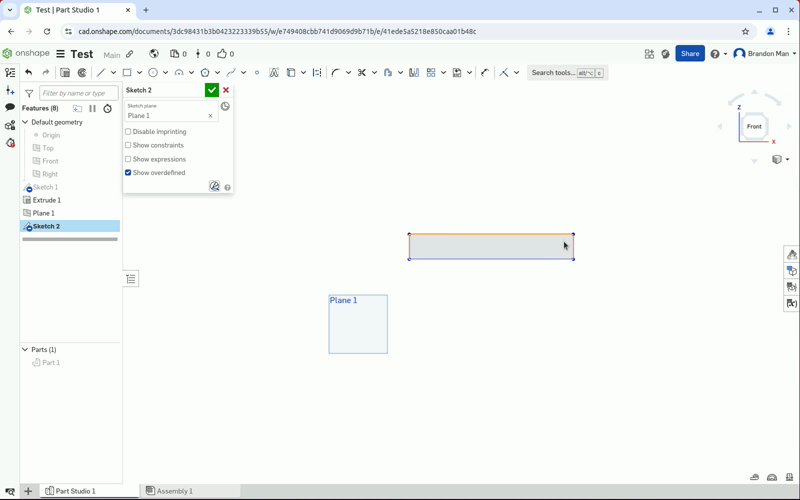
scroll(6)
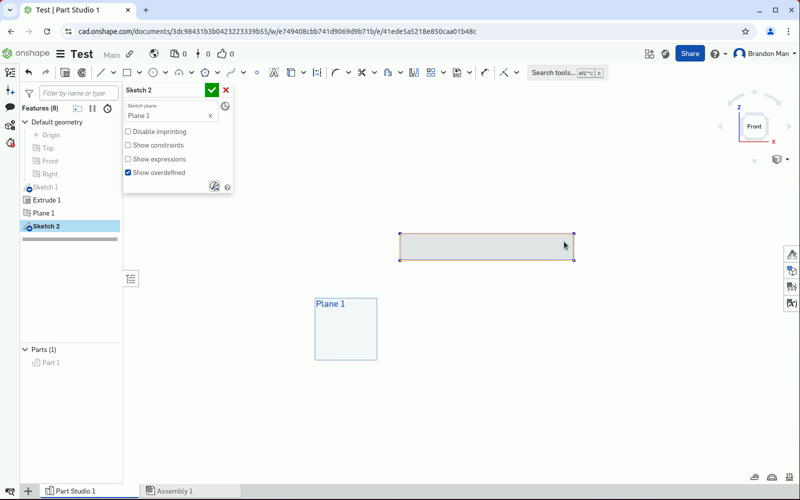
scroll(6)
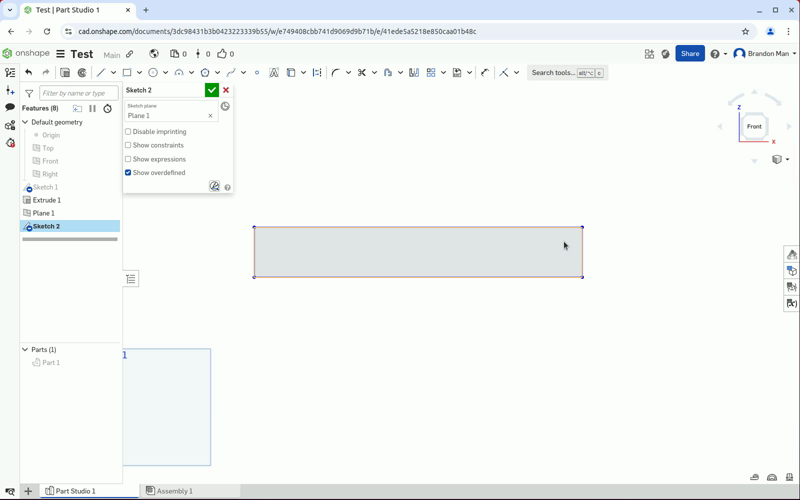
scroll(6)
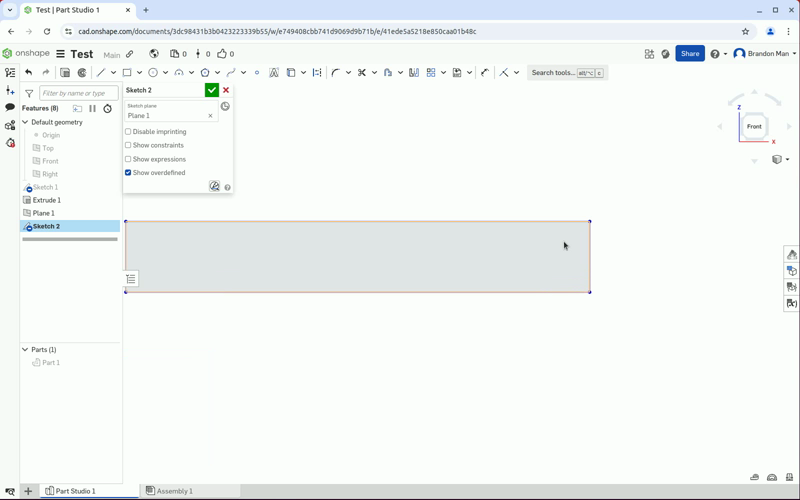
scroll(6)
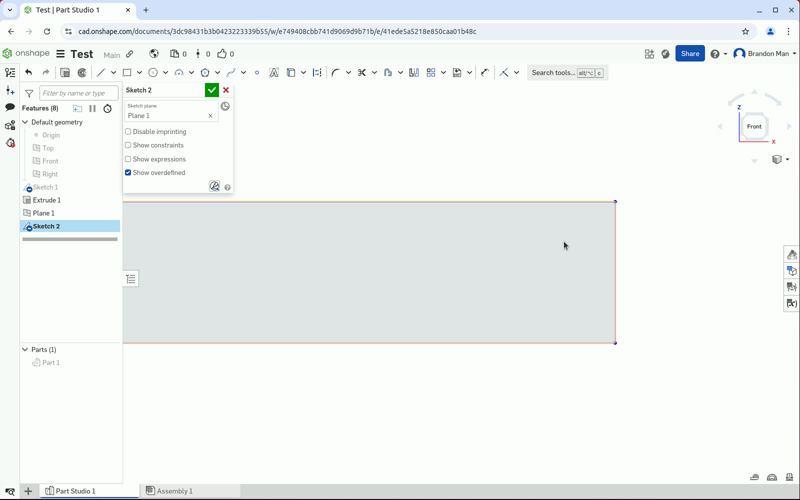
click(564, 241)
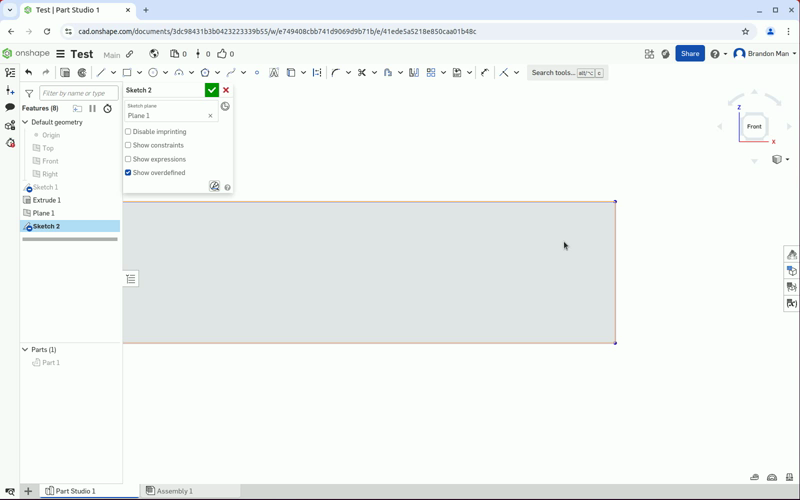
scroll(-6)
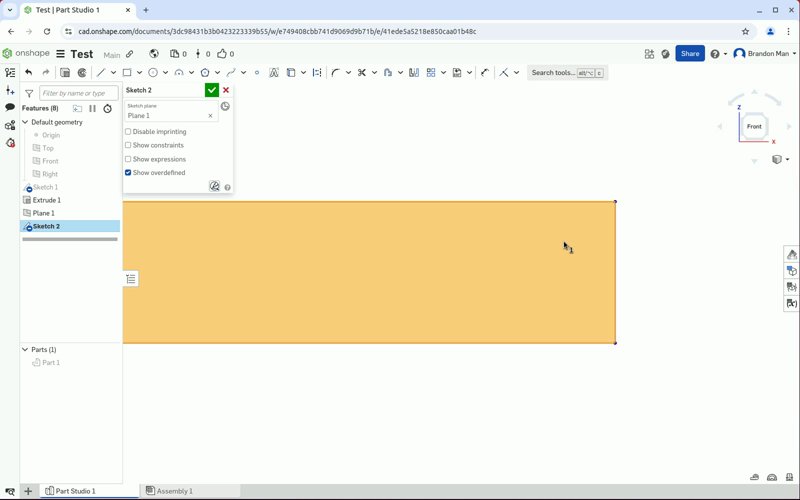
scroll(-6)
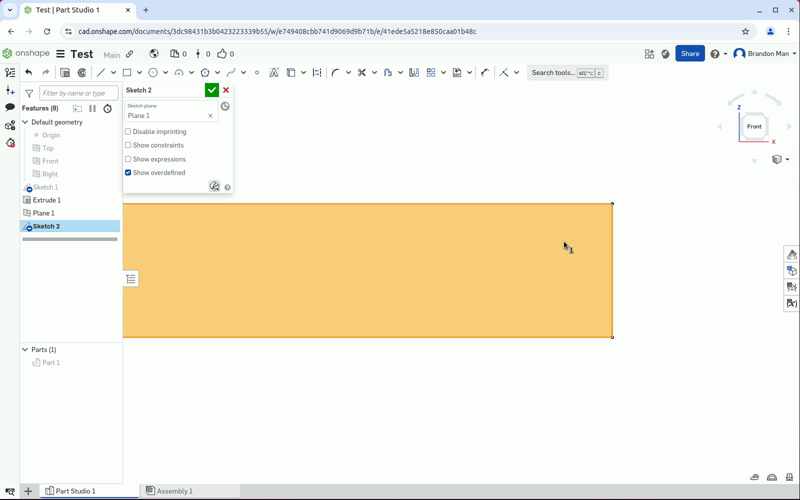
scroll(-6)
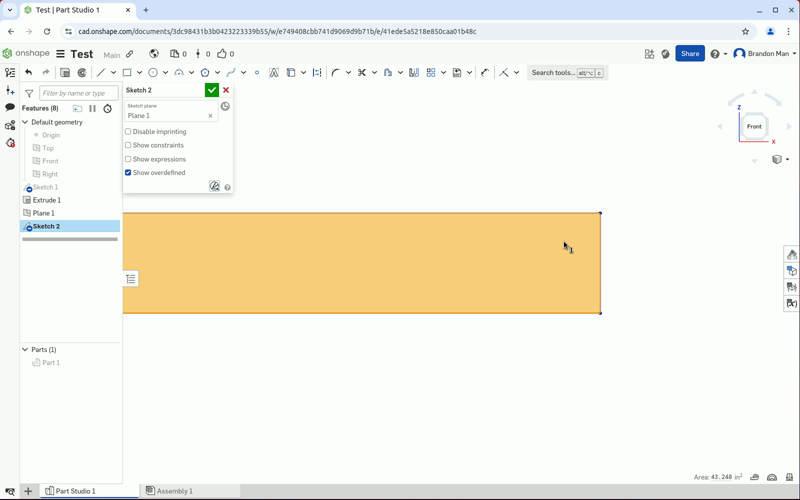
scroll(-6)
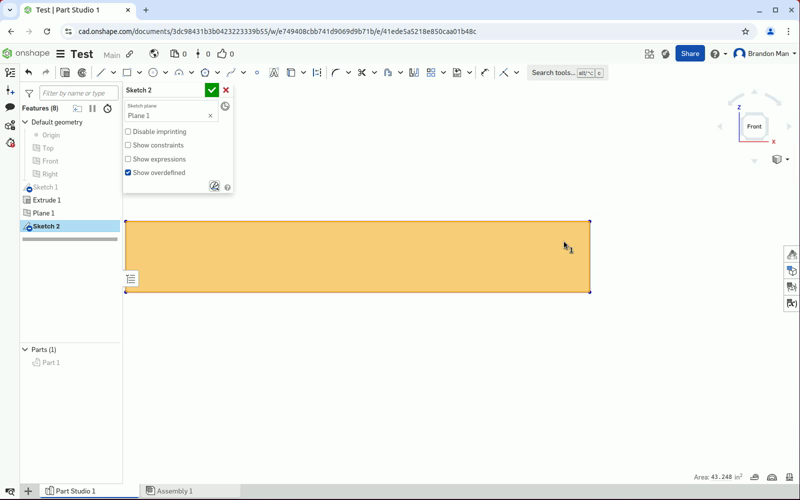
scroll(-6)
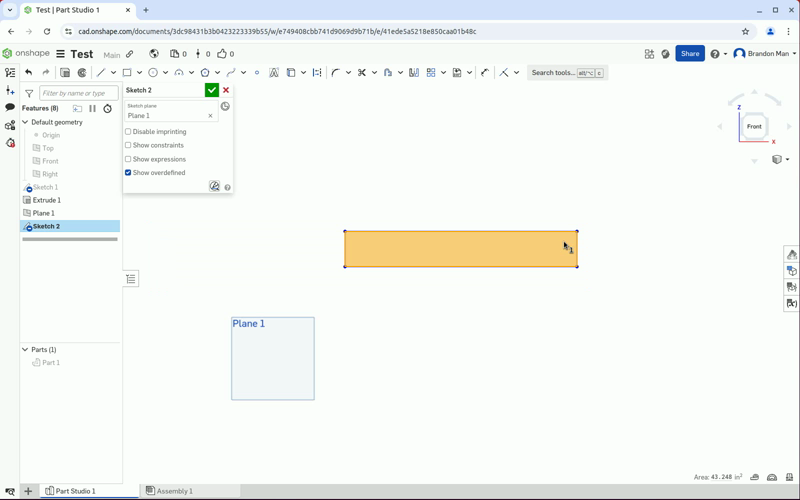
scroll(-6)
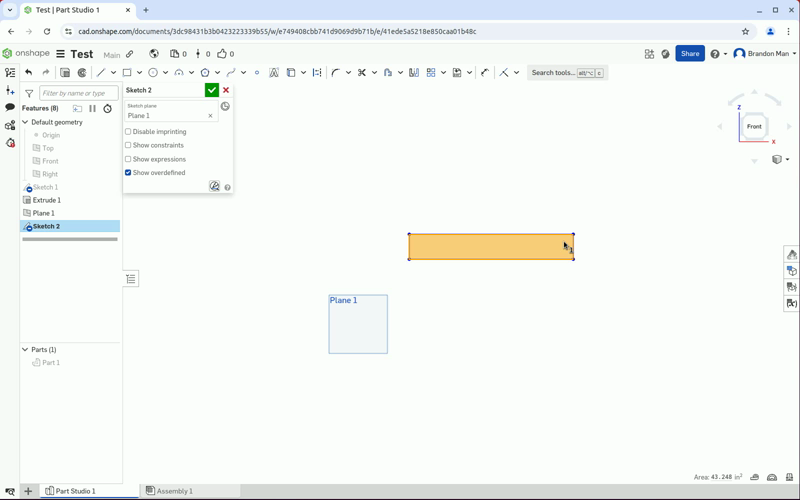
scroll(-6)
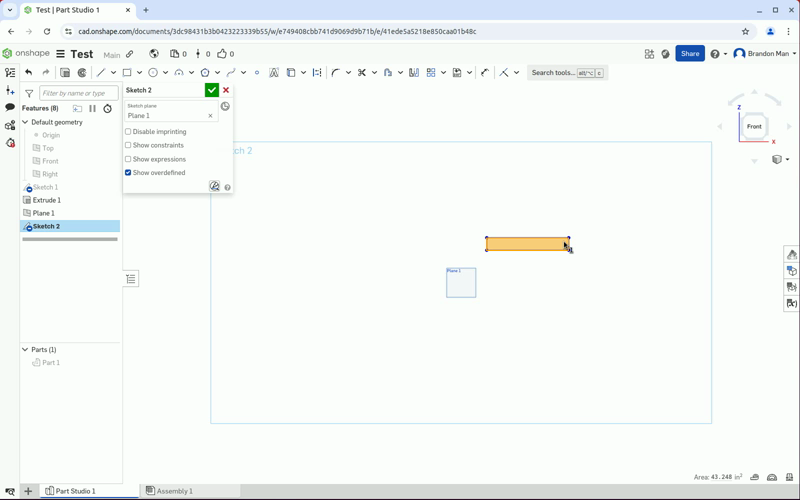
mouse_move(73, 352)
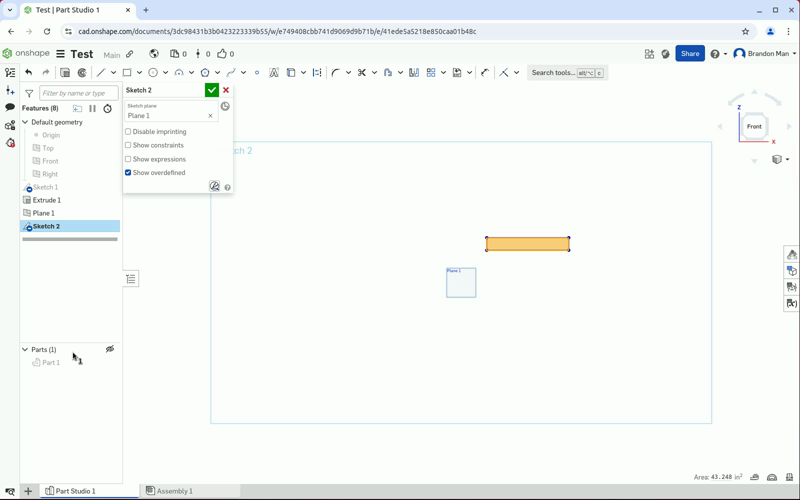
key(shift+y)
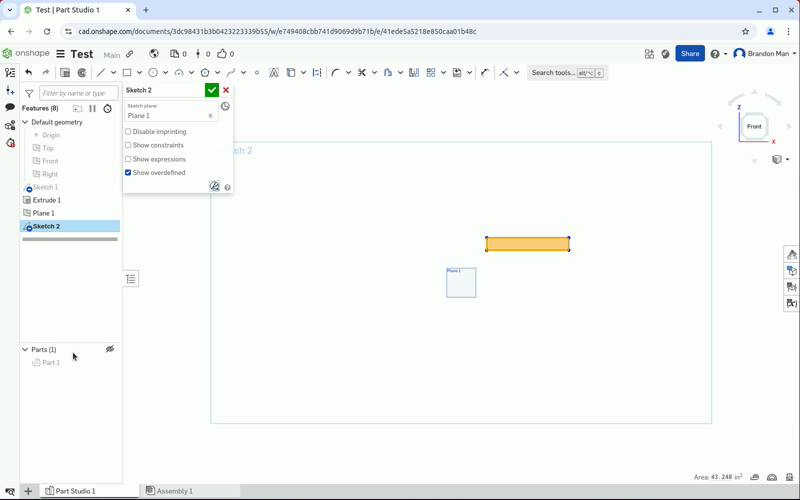
key(shift+e)
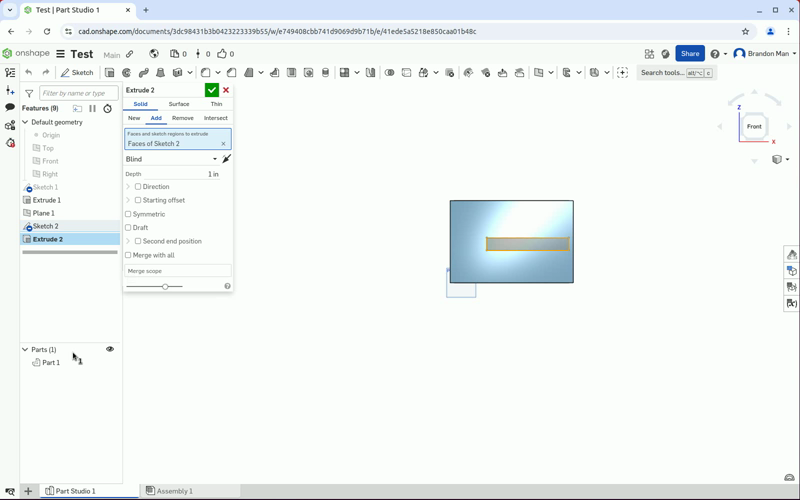
mouse_move(143, 106)
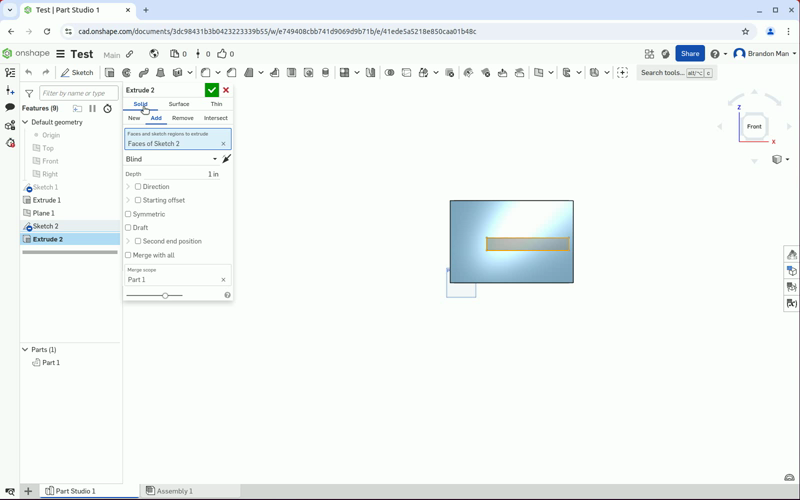
click(143, 106)
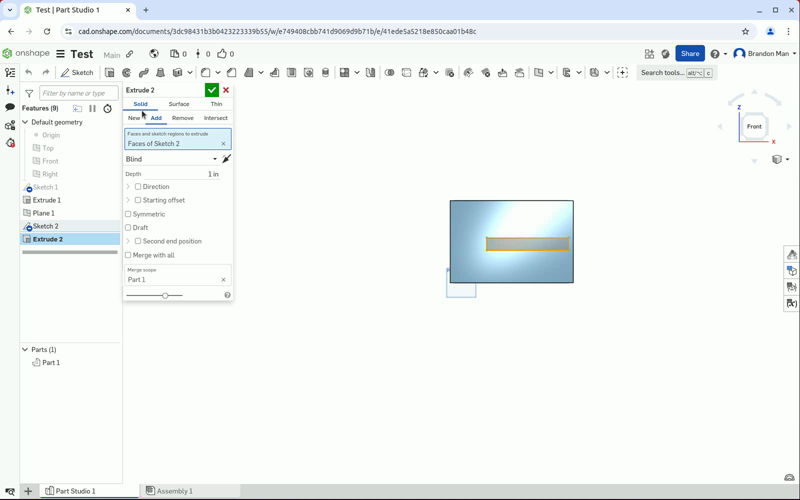
mouse_move(137, 120)
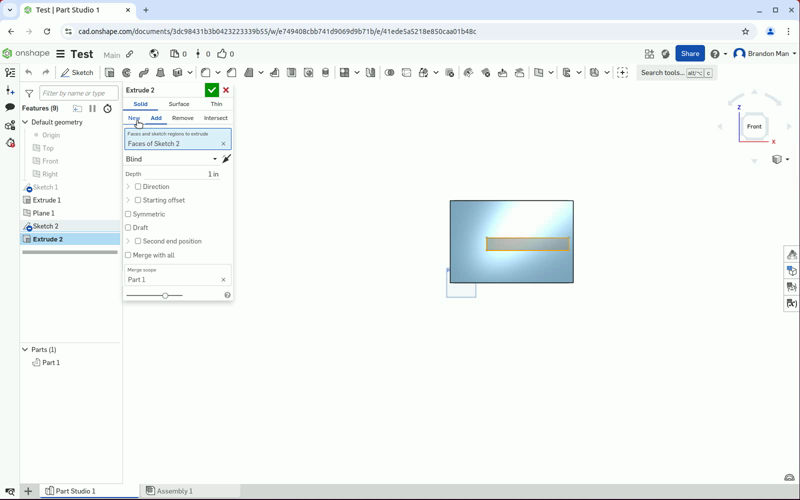
click(137, 120)
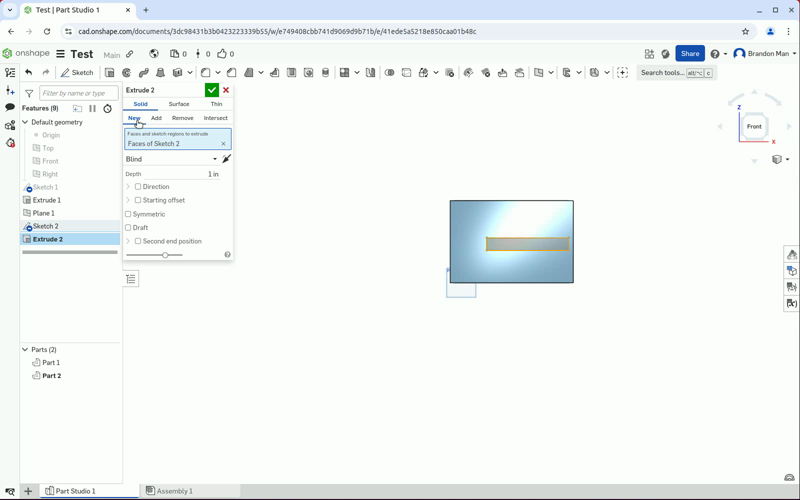
key(tab, 4)
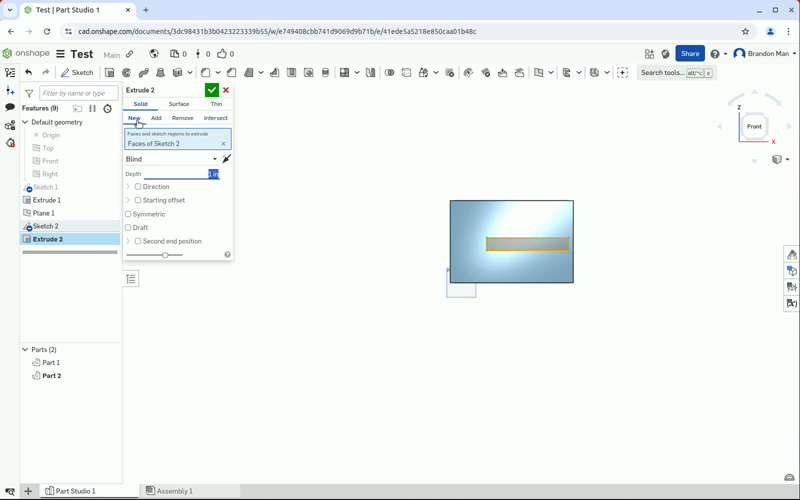
text(7.703)
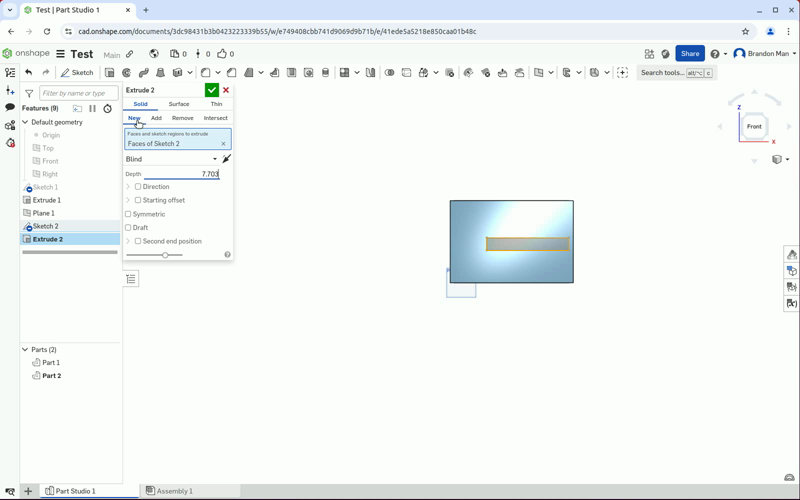
key(enter)
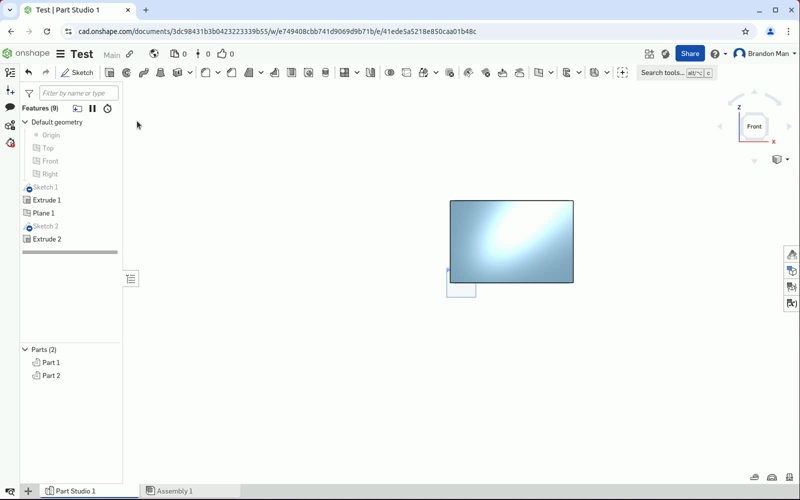
key(shift+h)
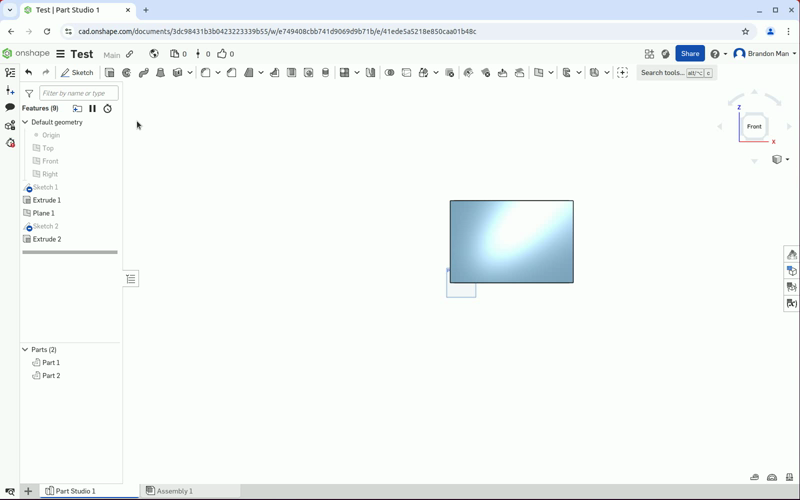
key(shift+h)
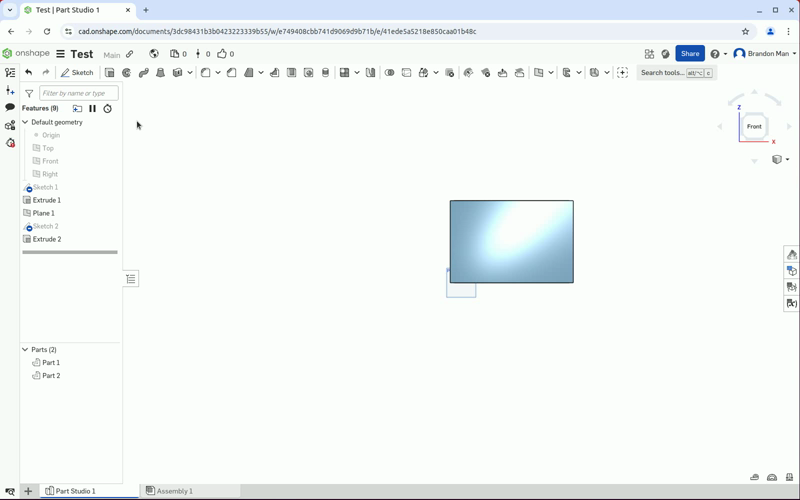
mouse_move(73, 189)
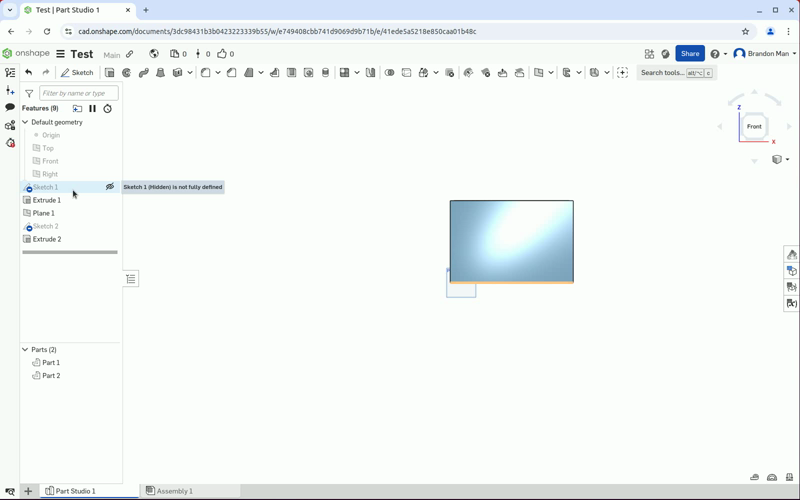
click(73, 189)
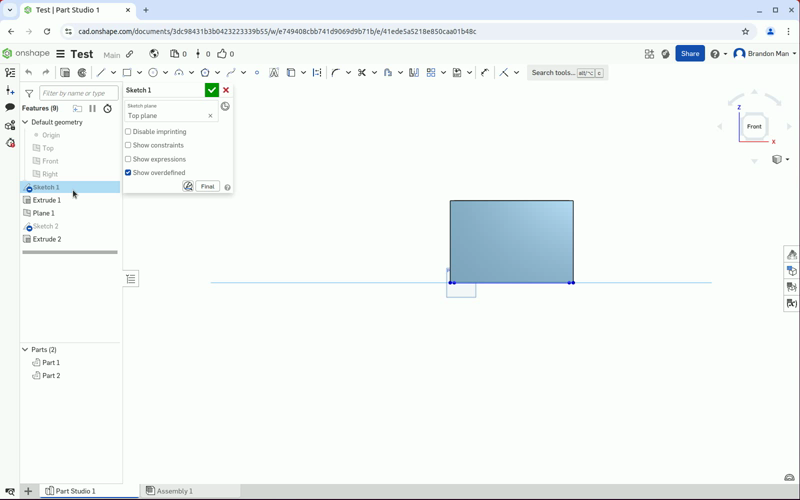
mouse_move(229, 92)
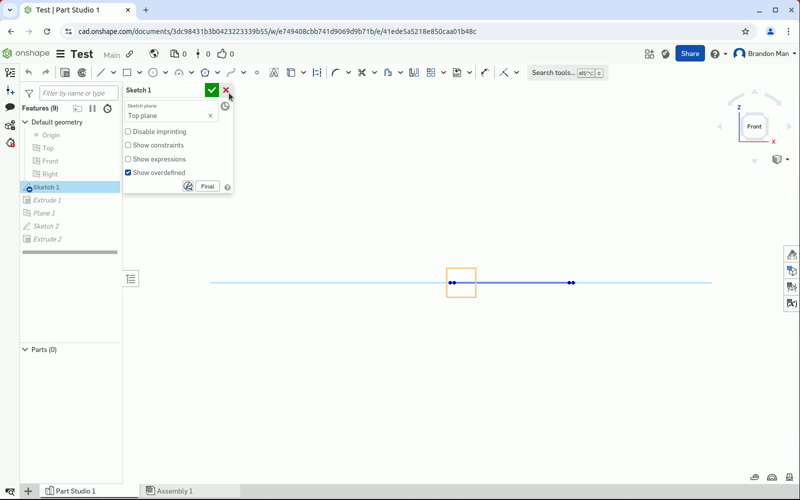
click(229, 92)
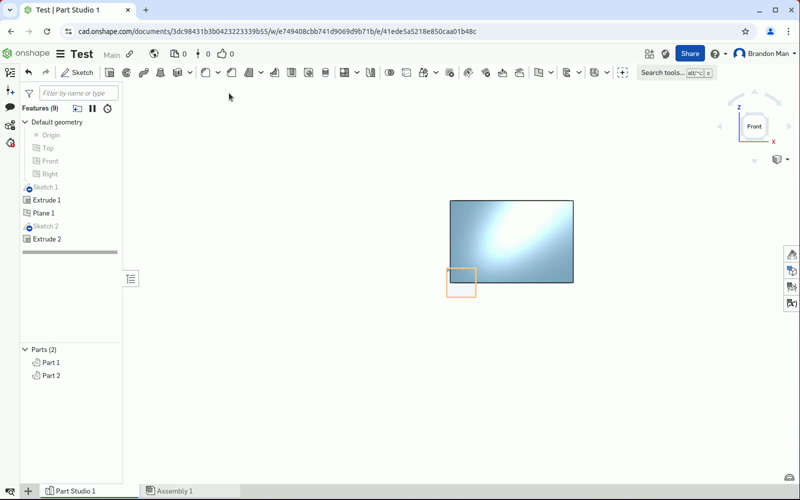
mouse_move(73, 352)
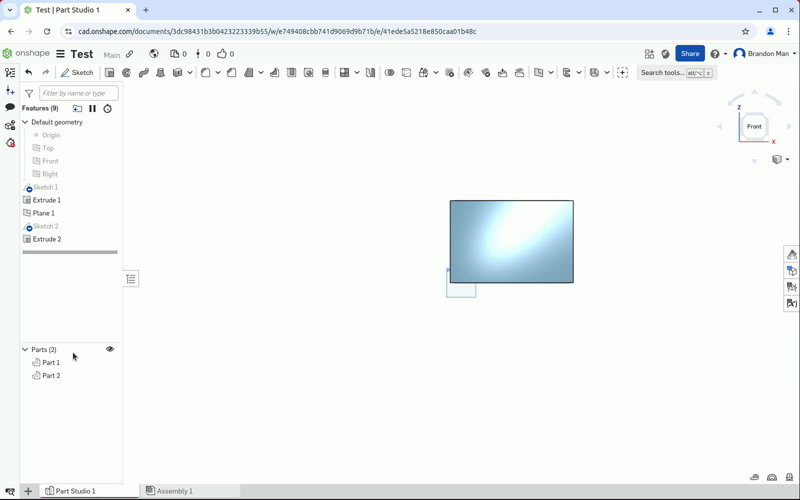
key(y)
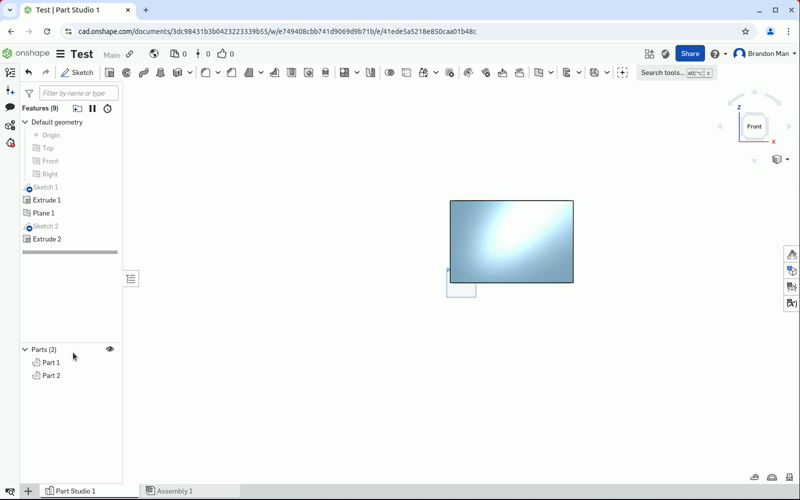
key(shift+p)
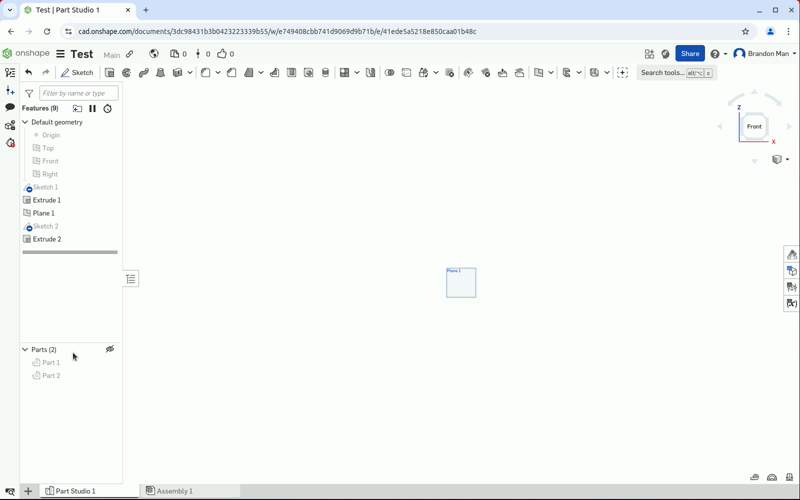
key(space)
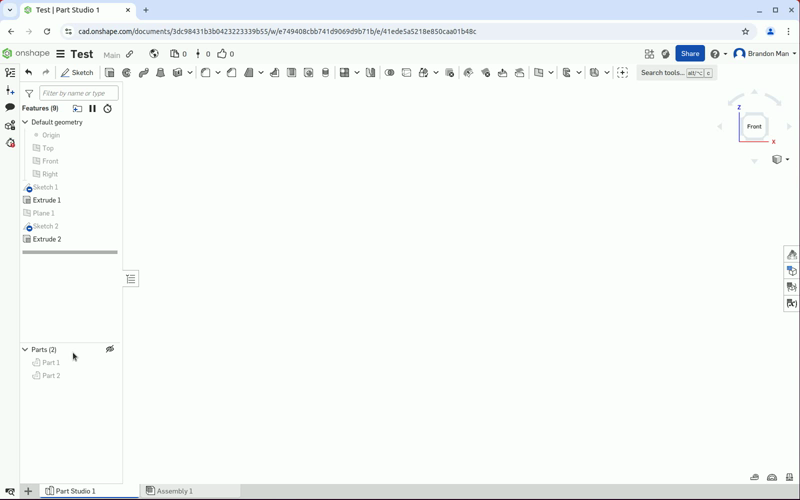
key_down(shift)
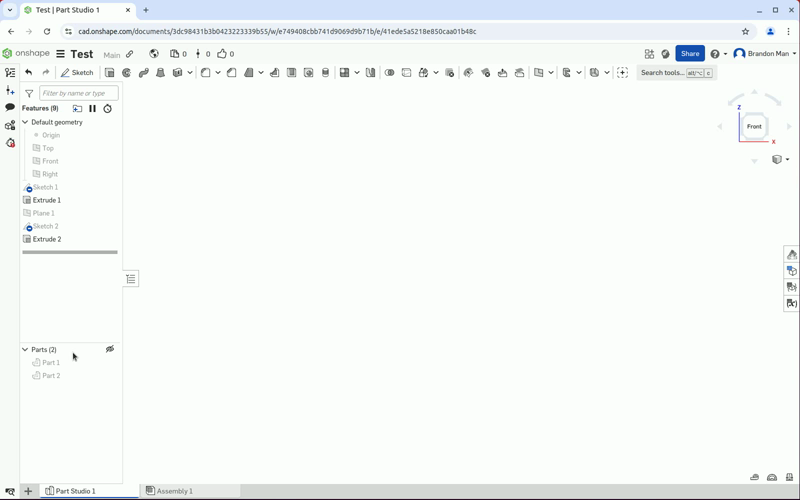
key(left)
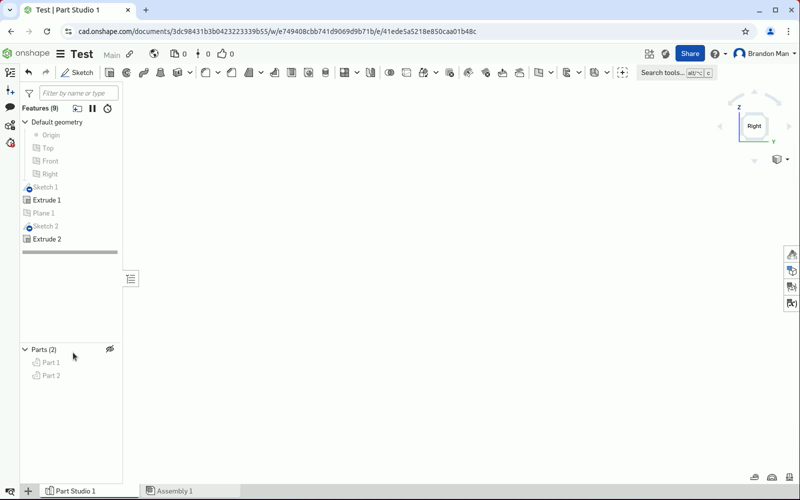
key_up(shift)
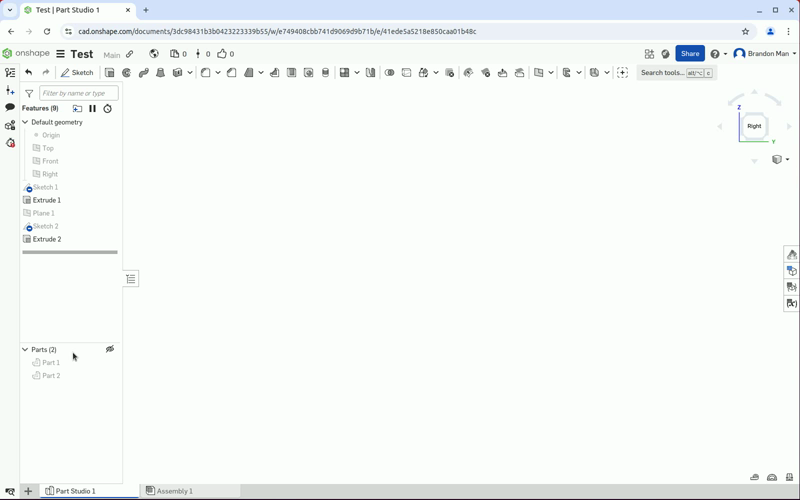
mouse_move(73, 352)
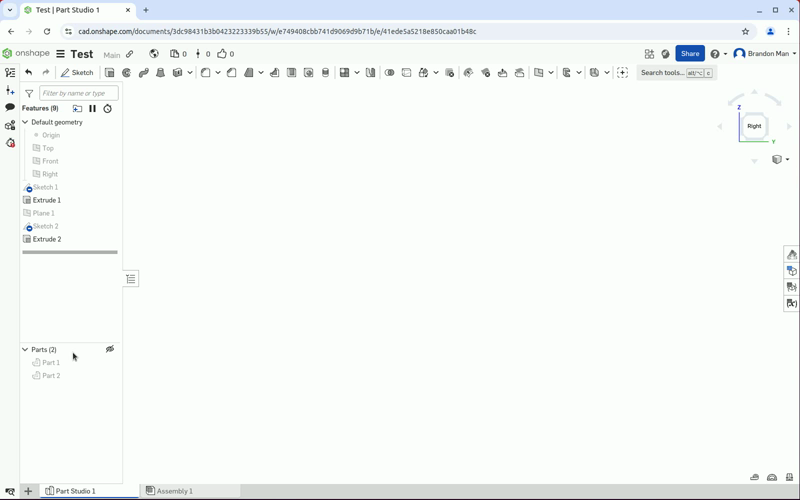
key(shift+y)
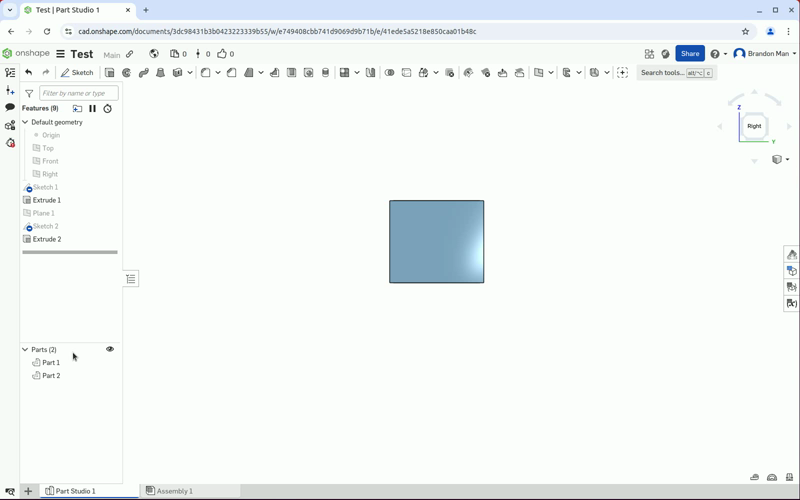
mouse_move(541, 75)
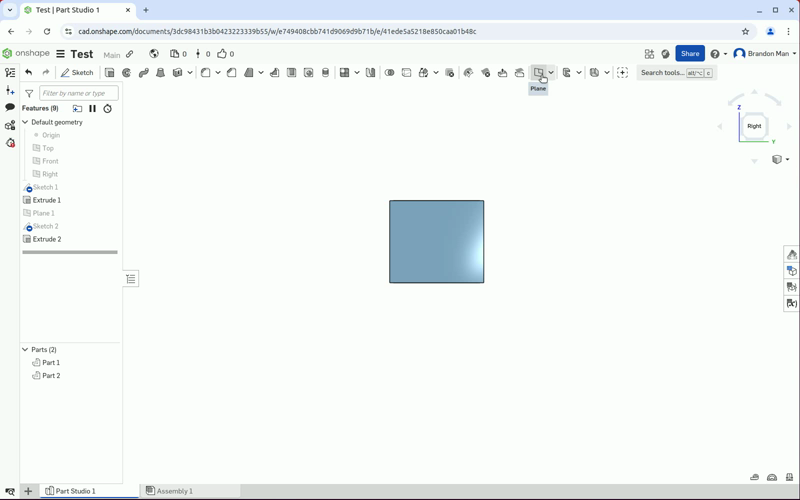
click(541, 75)
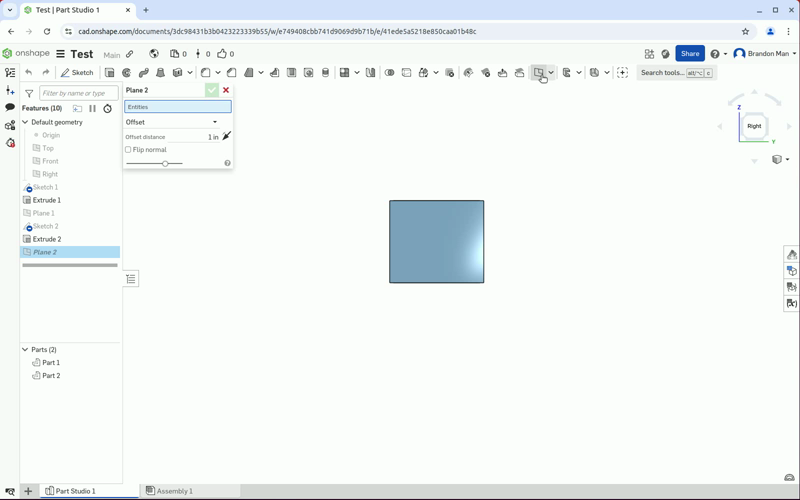
mouse_move(73, 176)
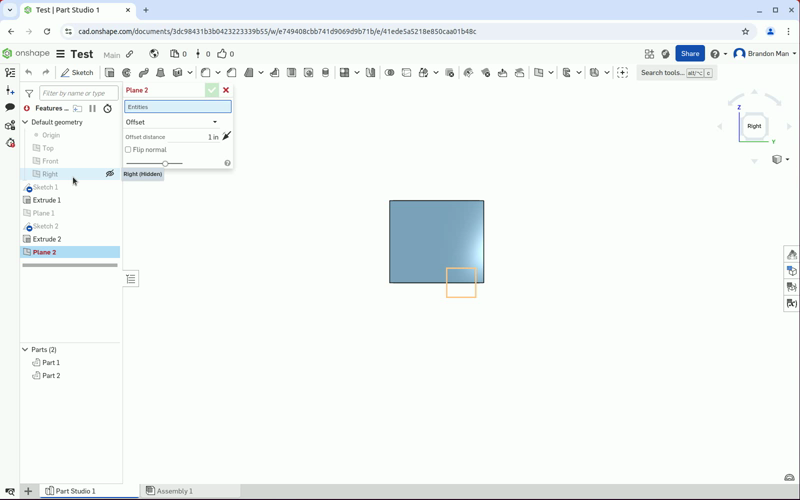
click(73, 176)
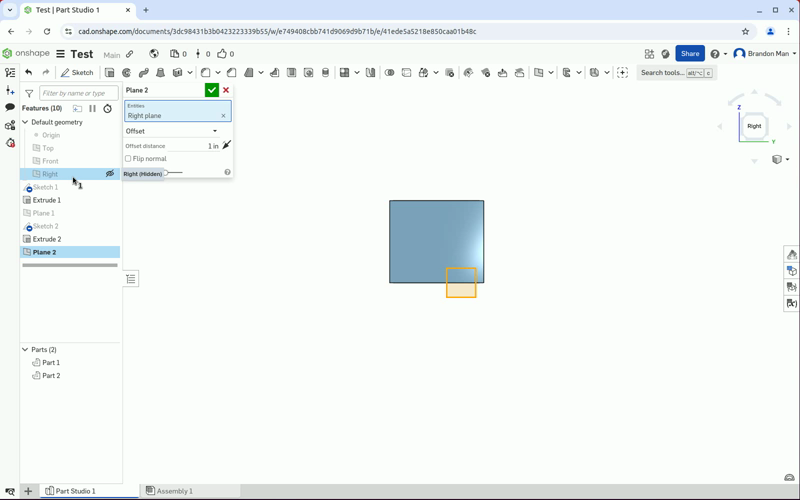
key(tab, 2)
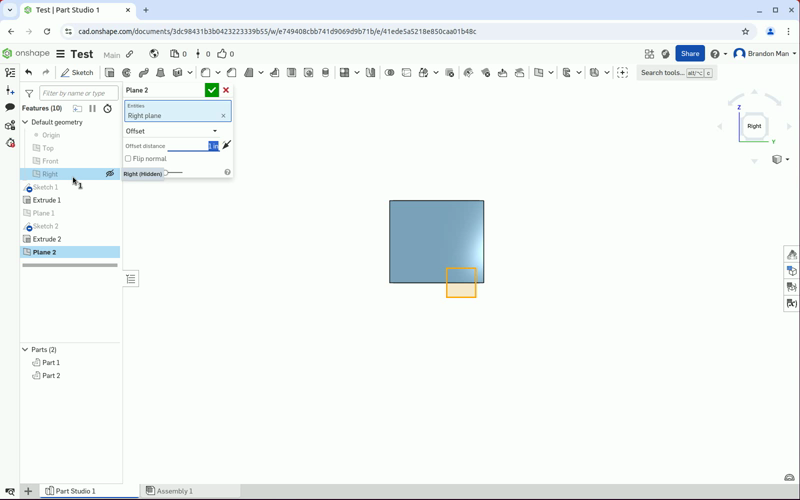
text(22.153)
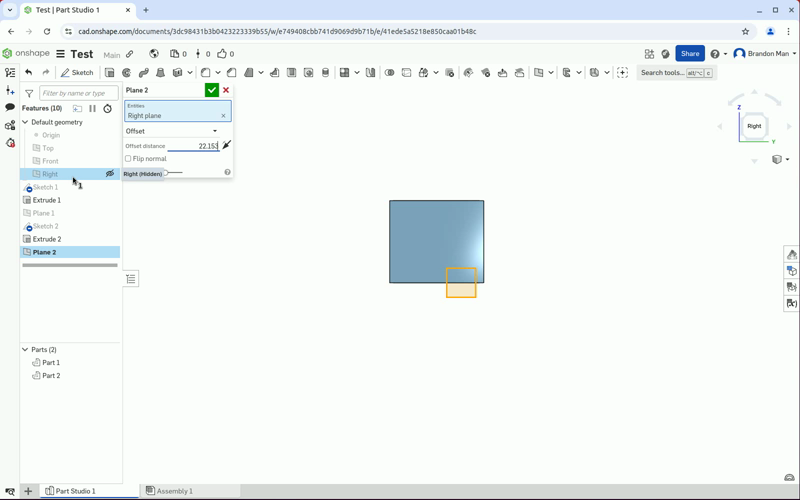
key(enter, 2)
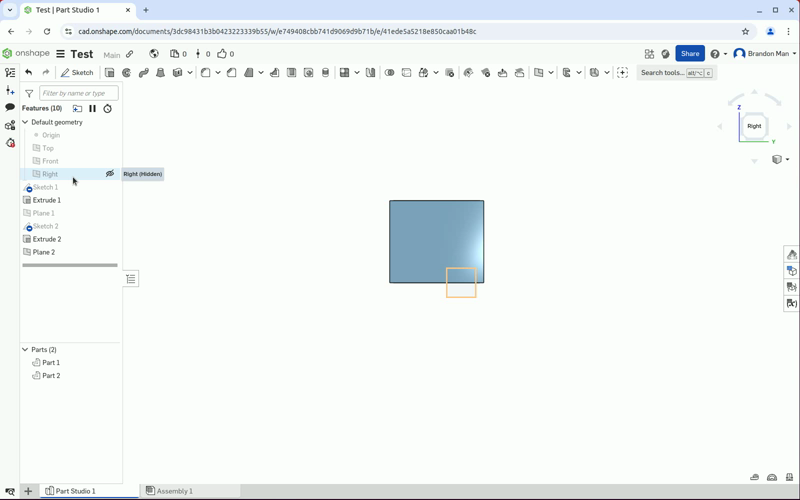
key(shift+s)
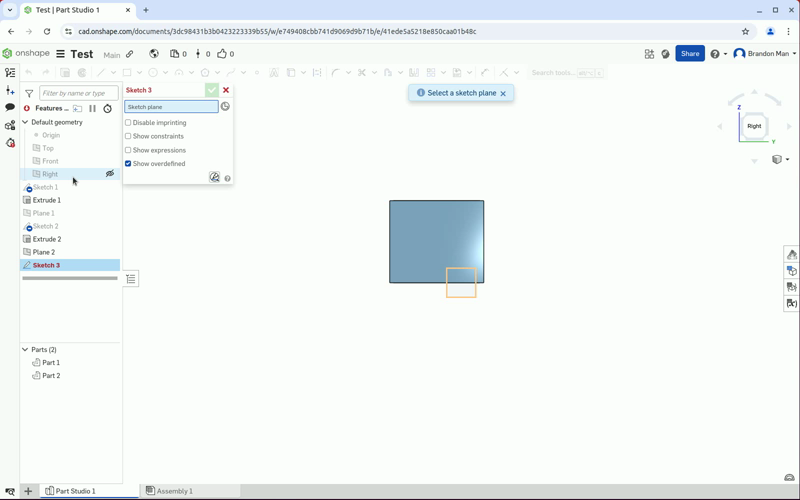
mouse_move(73, 254)
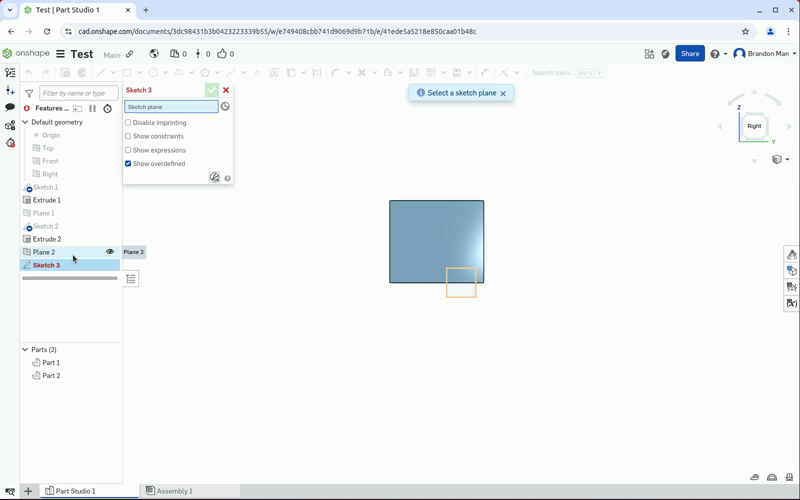
click(73, 254)
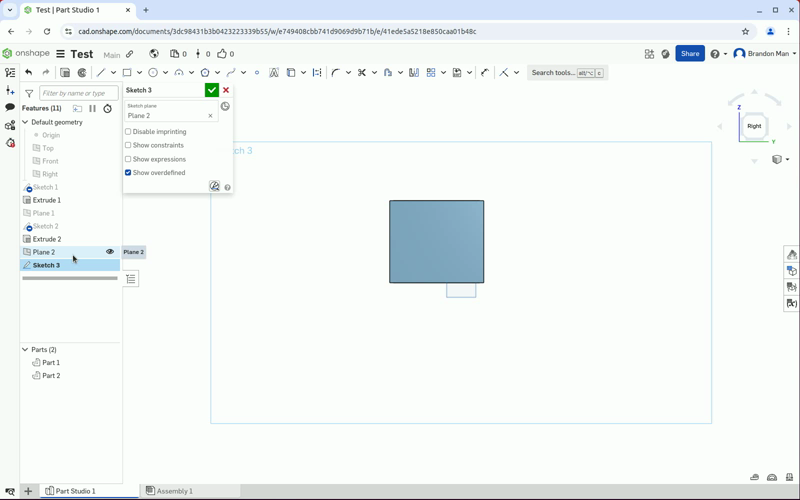
mouse_move(73, 352)
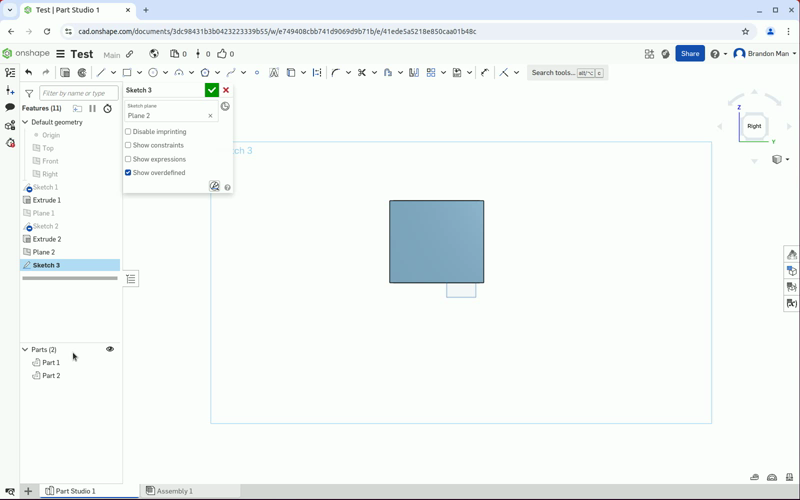
key(y)
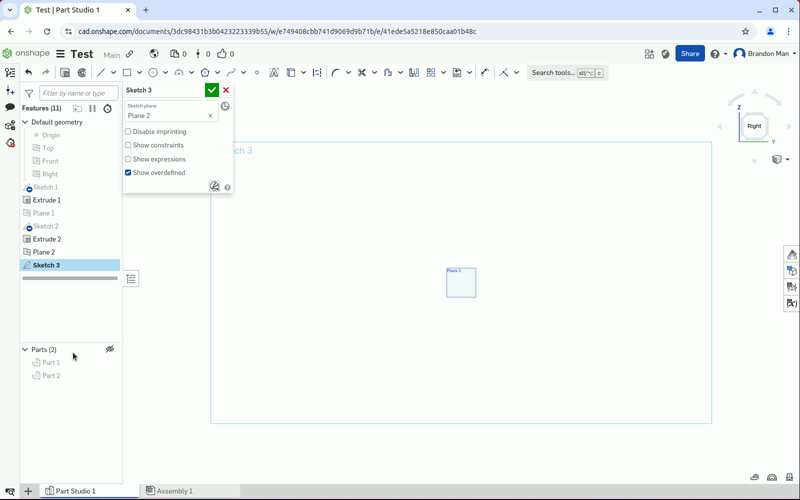
key(l)
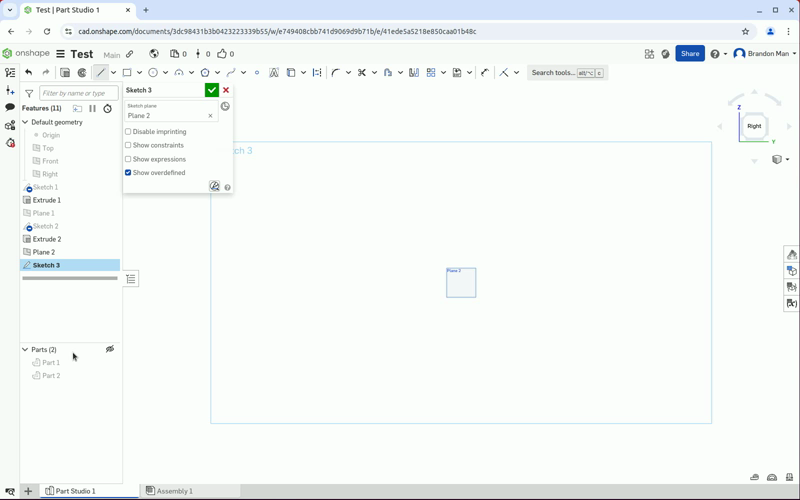
key_down(shift)
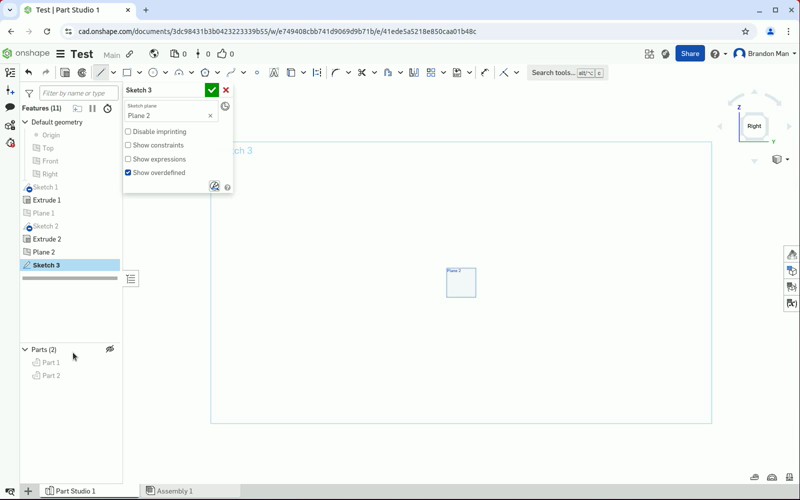
mouse_move(392, 282)
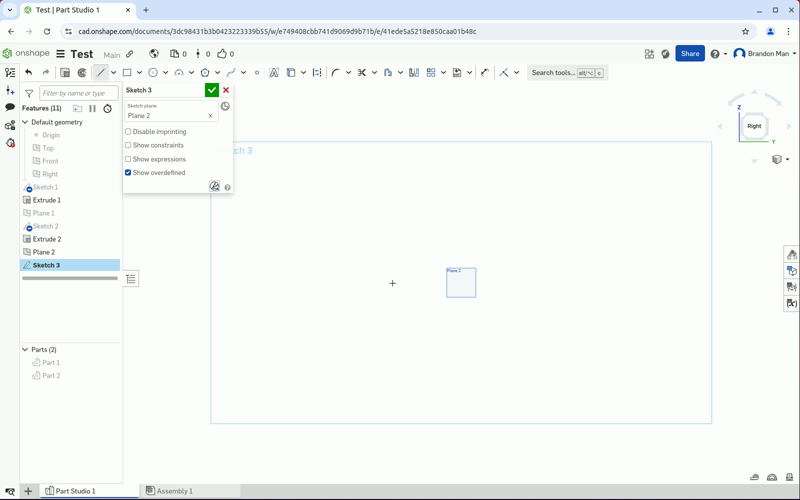
click(392, 282)
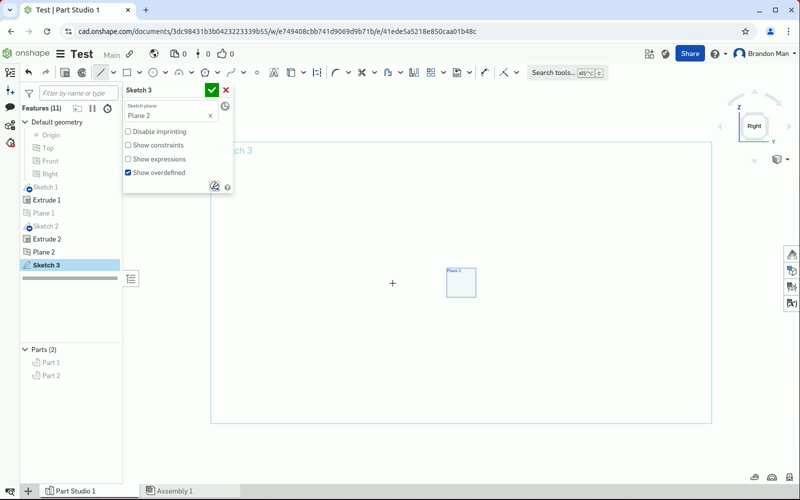
key_up(shift)
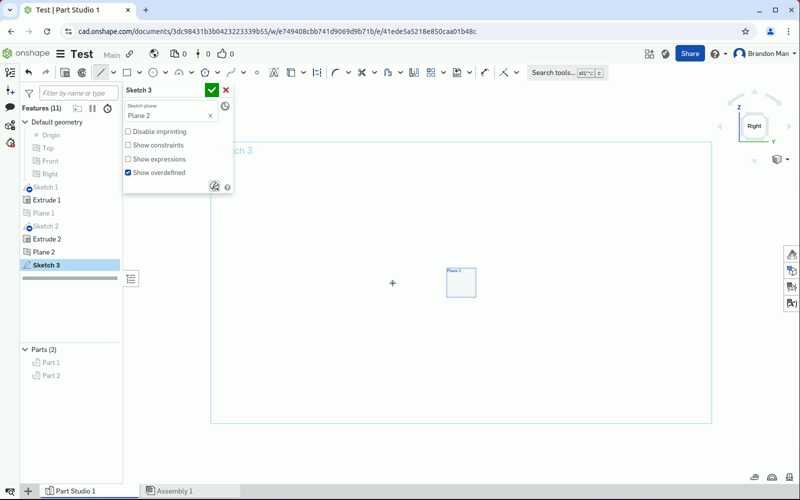
key_down(shift)
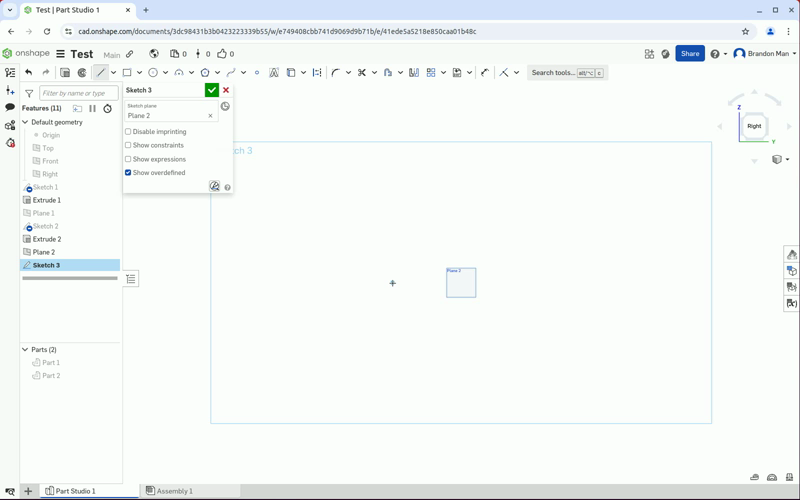
mouse_move(475, 282)
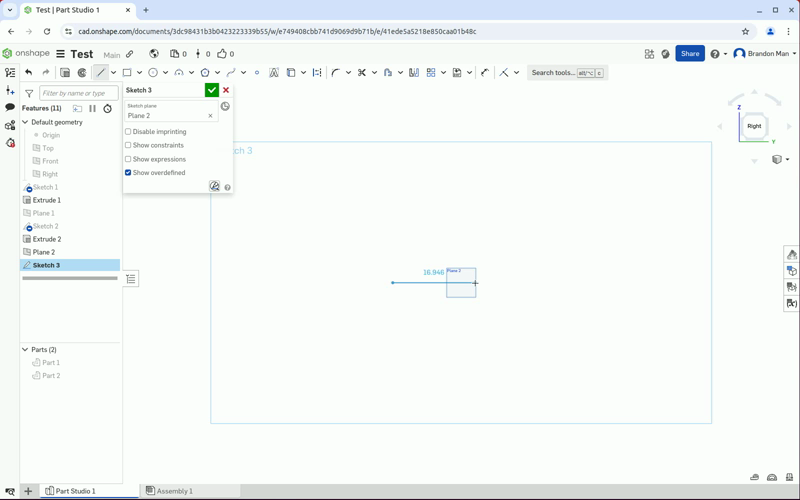
click(475, 282)
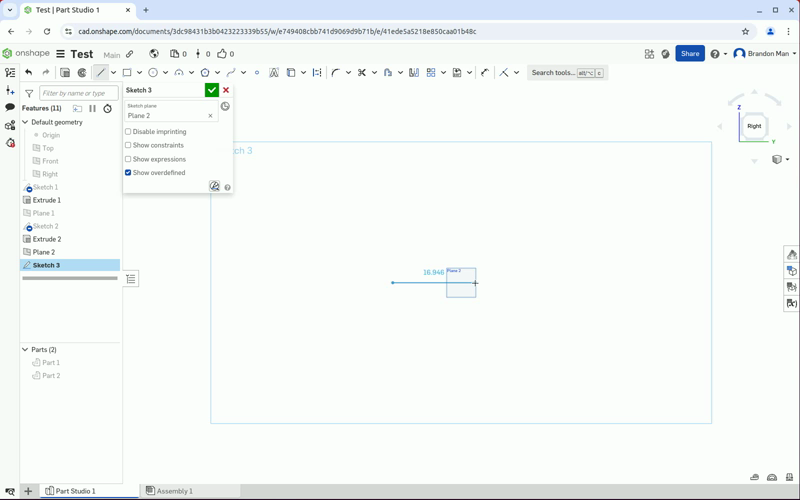
key_up(shift)
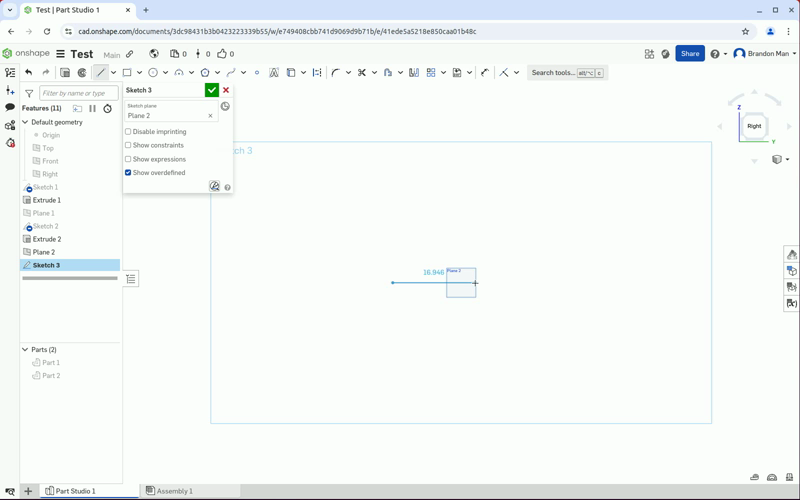
key_down(shift)
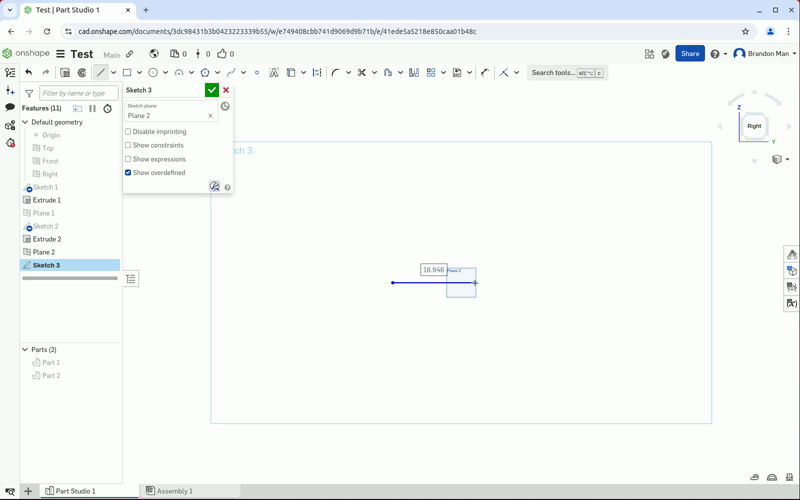
mouse_move(505, 282)
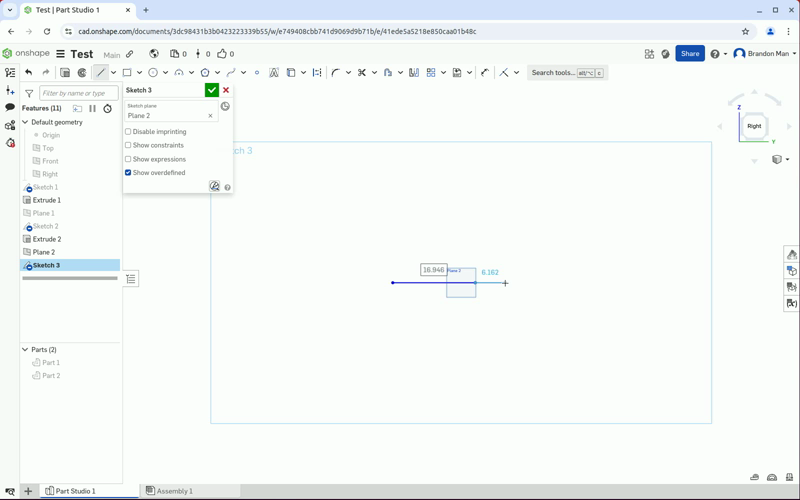
mouse_move(475, 270)
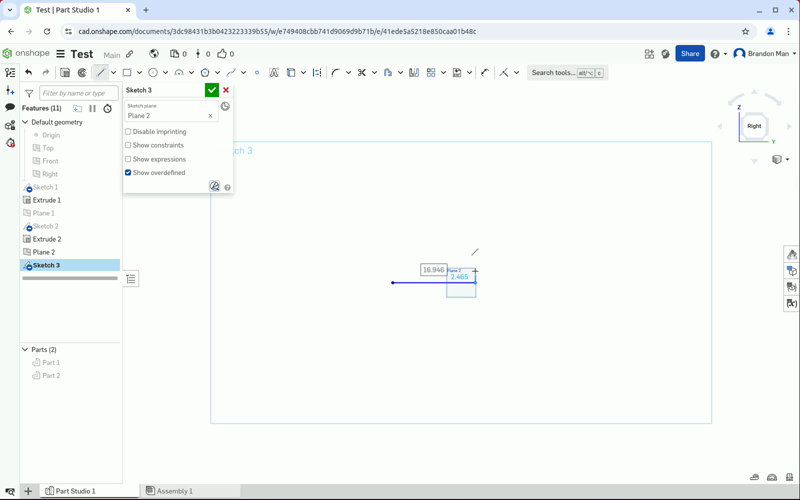
click(475, 270)
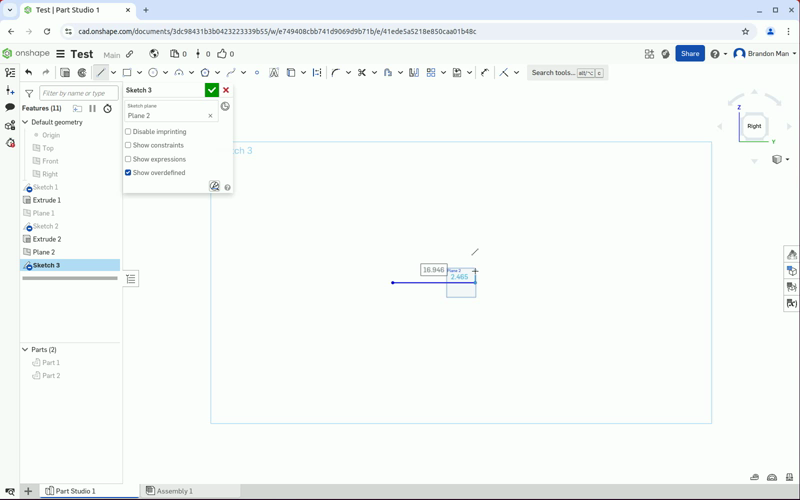
key_up(shift)
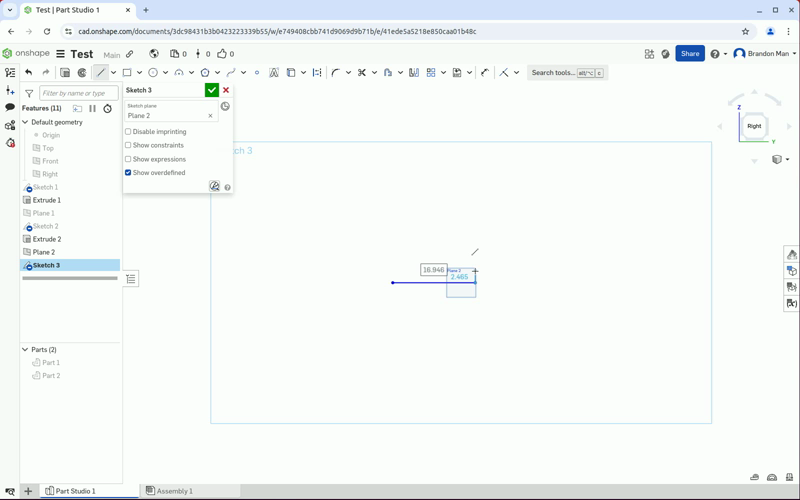
key_down(shift)
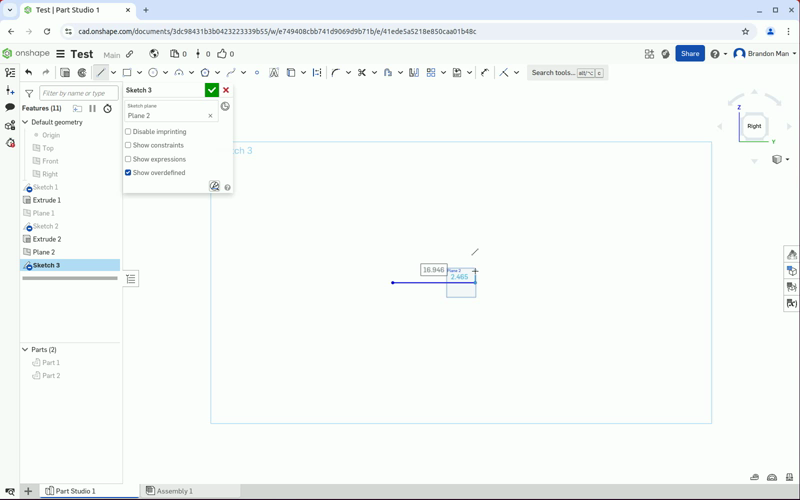
mouse_move(392, 270)
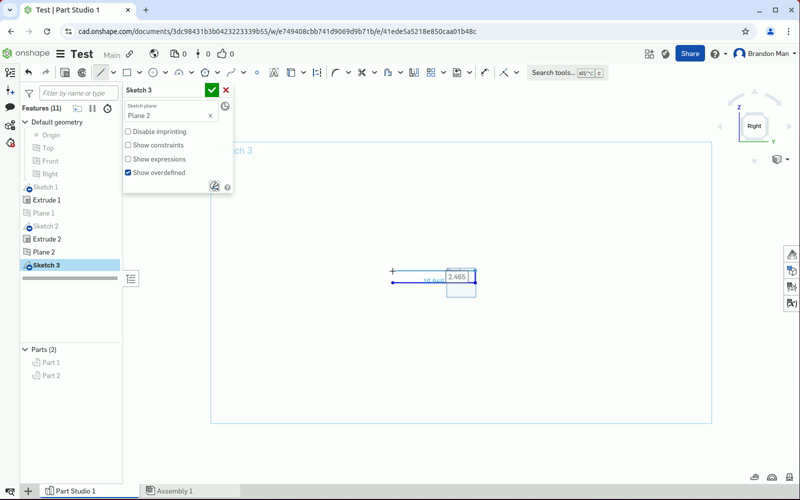
click(392, 270)
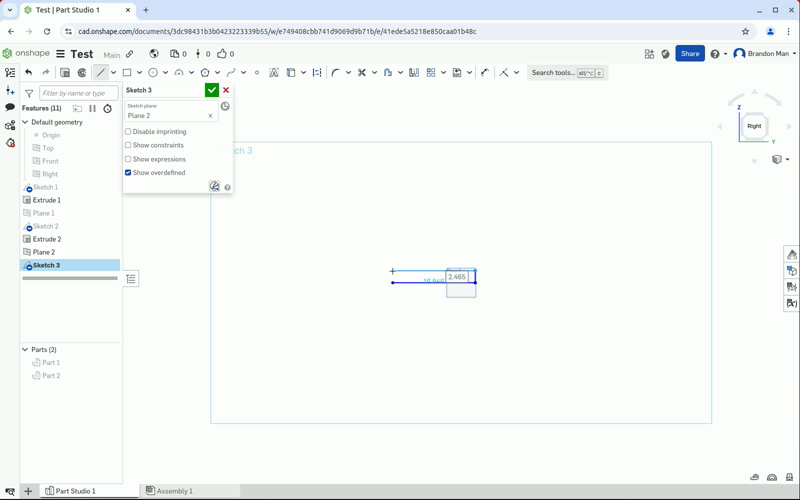
key_up(shift)
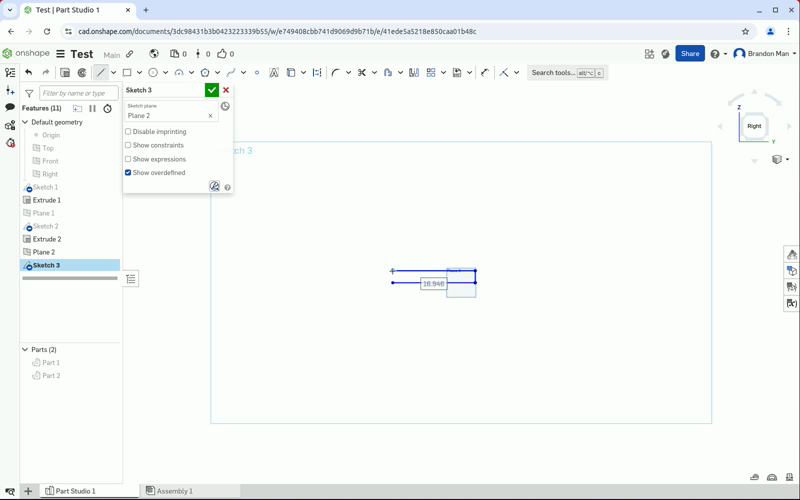
mouse_move(422, 270)
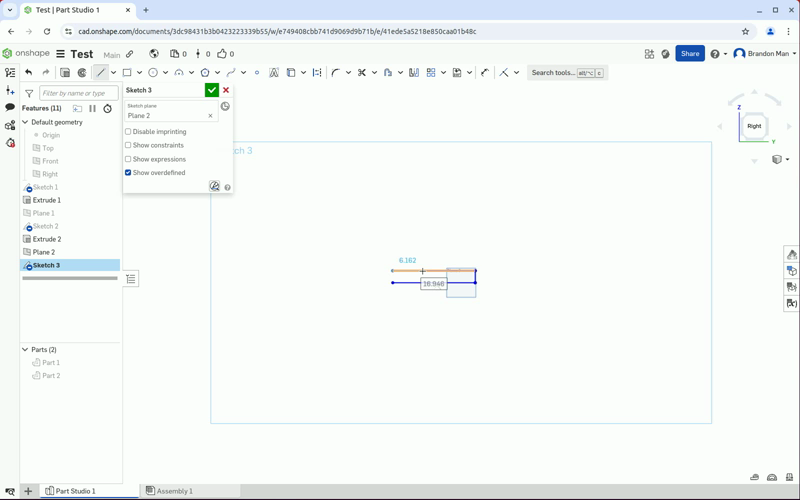
key_down(shift)
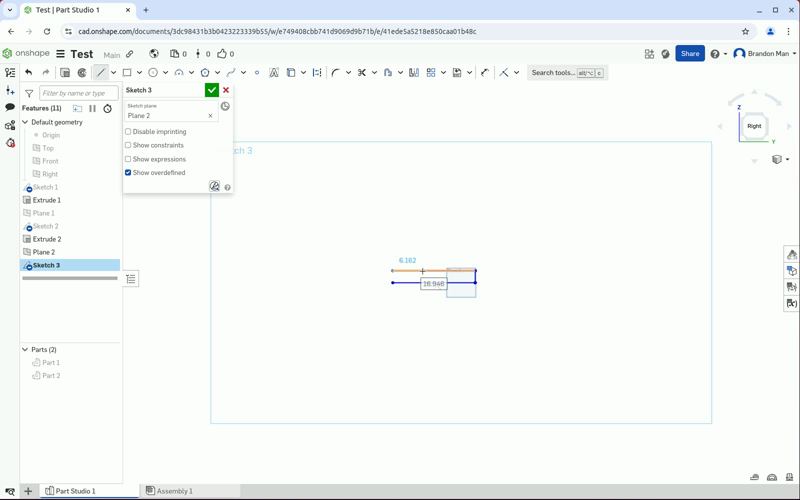
mouse_move(392, 282)
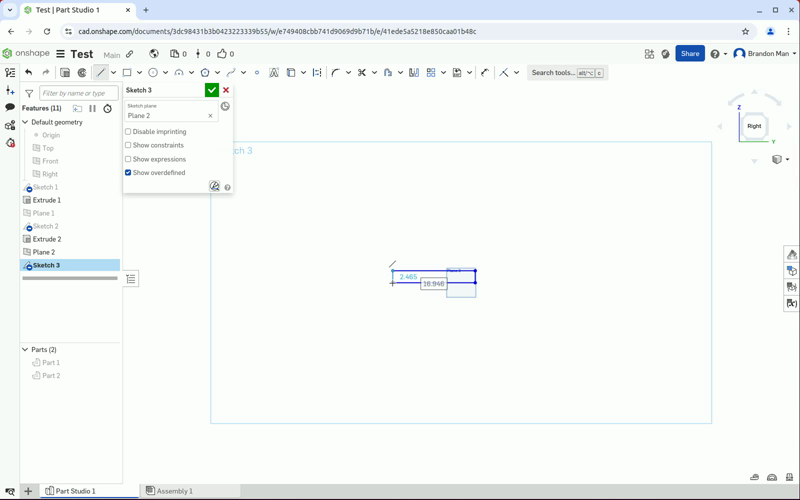
key_up(shift)
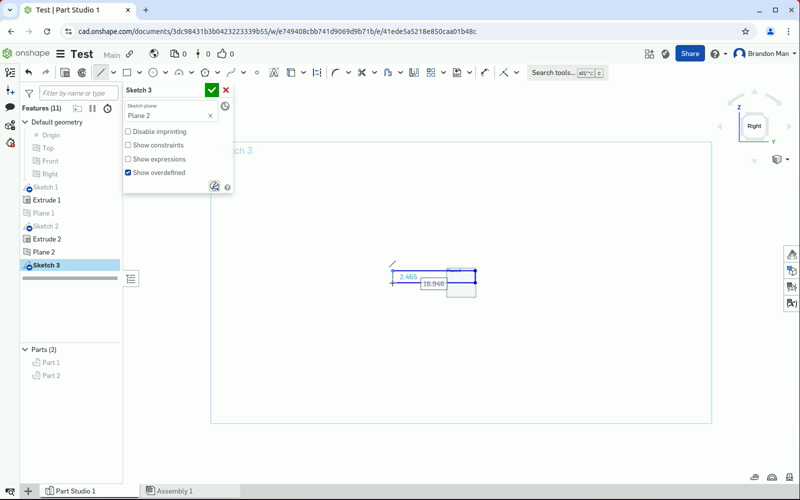
click(392, 282)
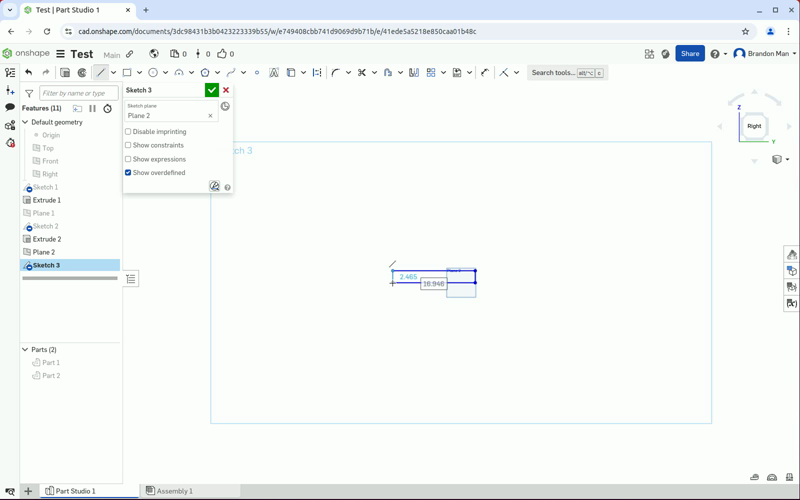
key(esc)
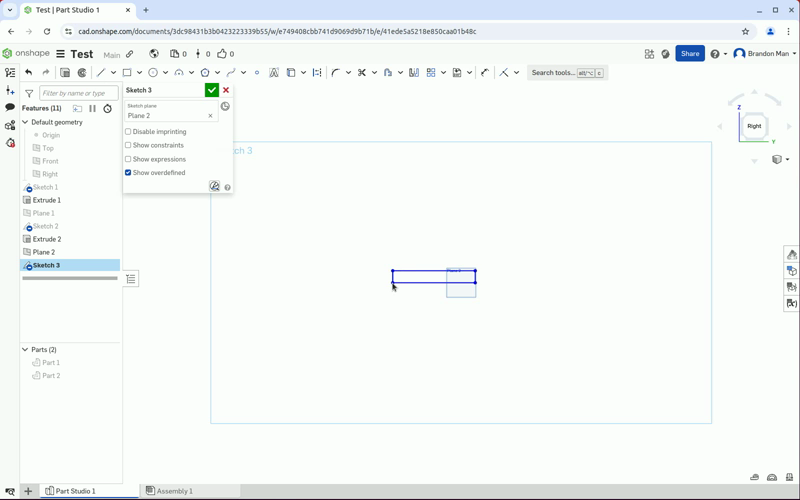
mouse_move(429, 280)
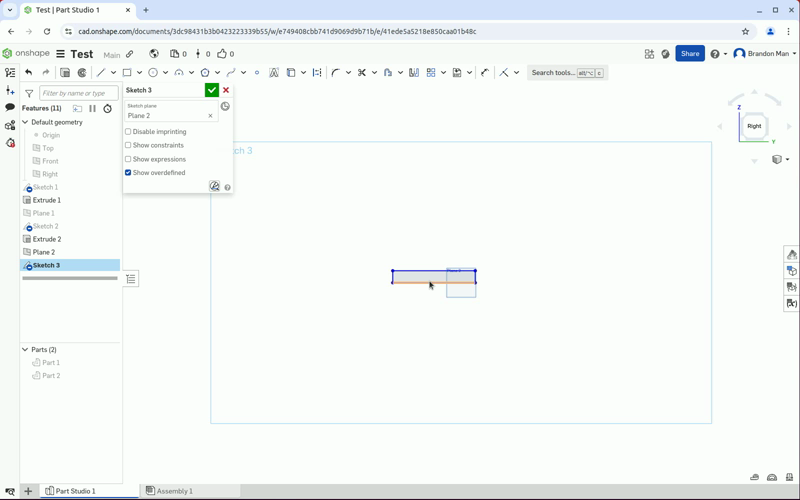
scroll(6)
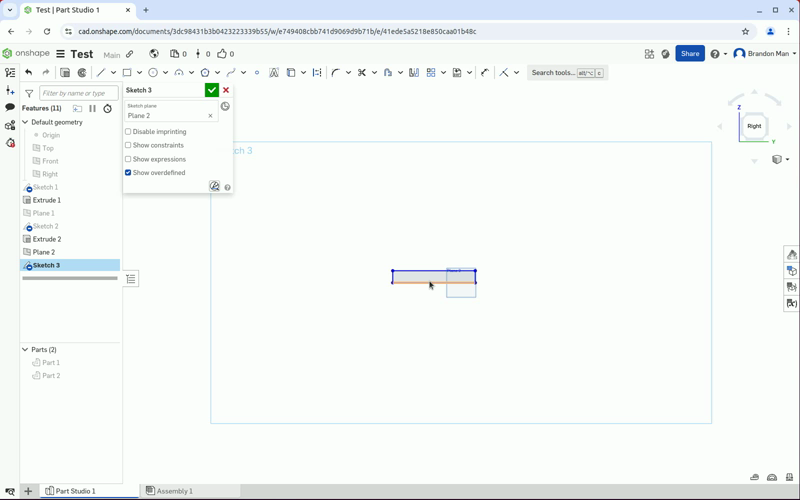
scroll(6)
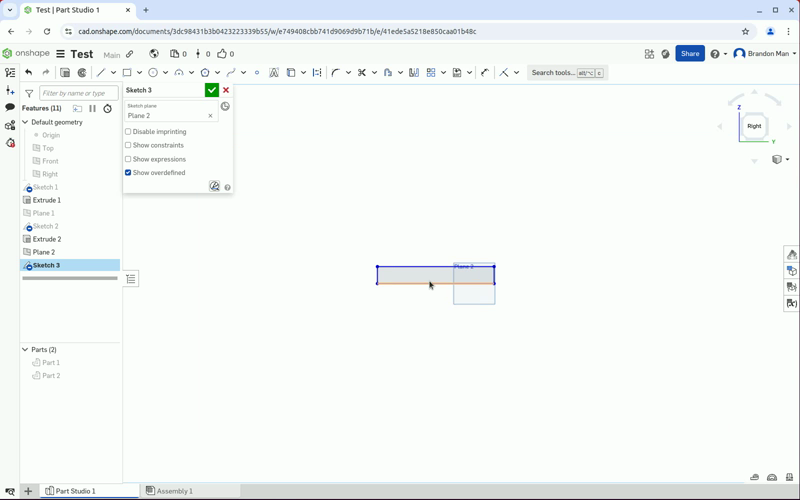
scroll(6)
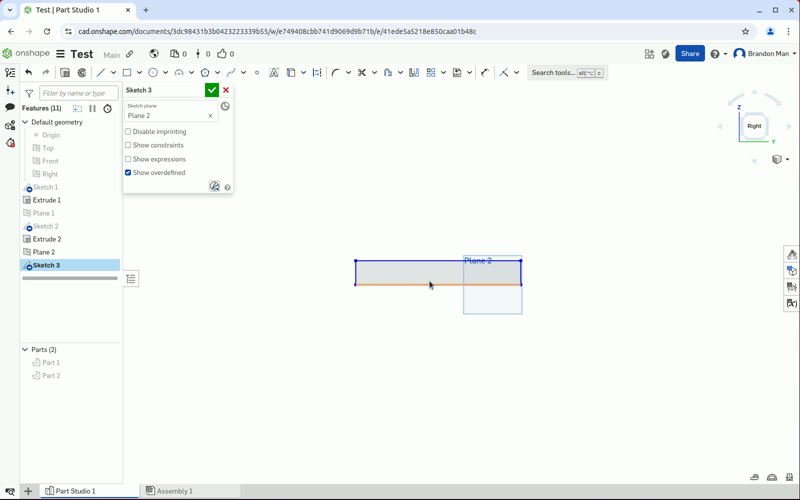
scroll(6)
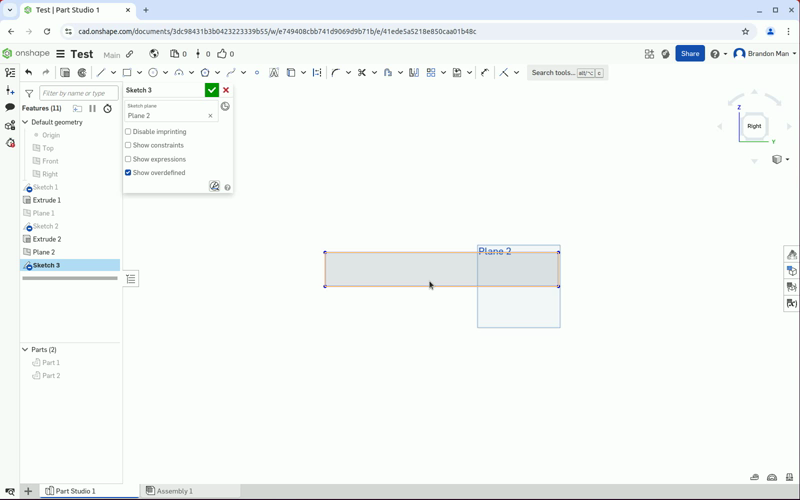
scroll(6)
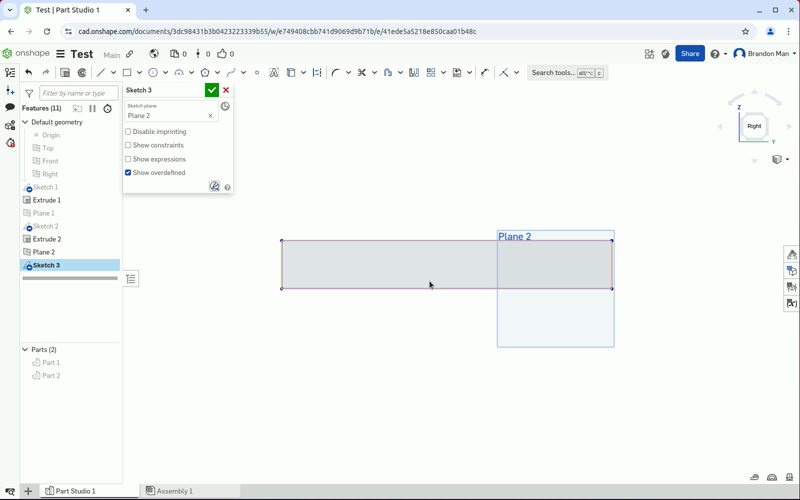
scroll(6)
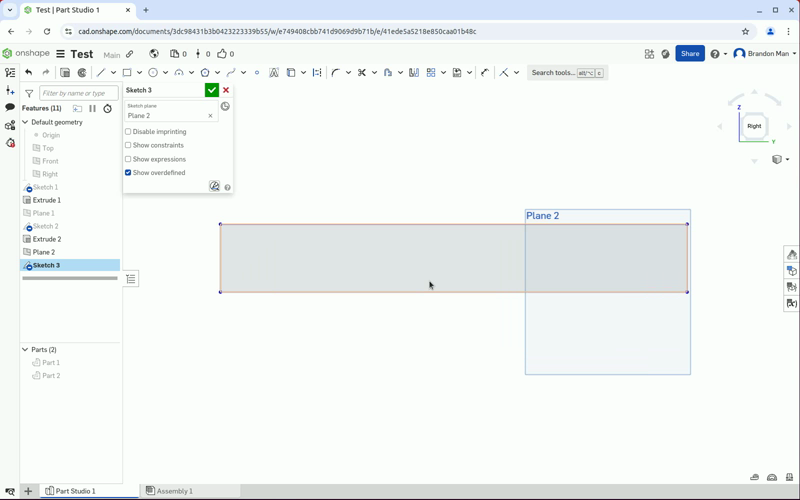
scroll(6)
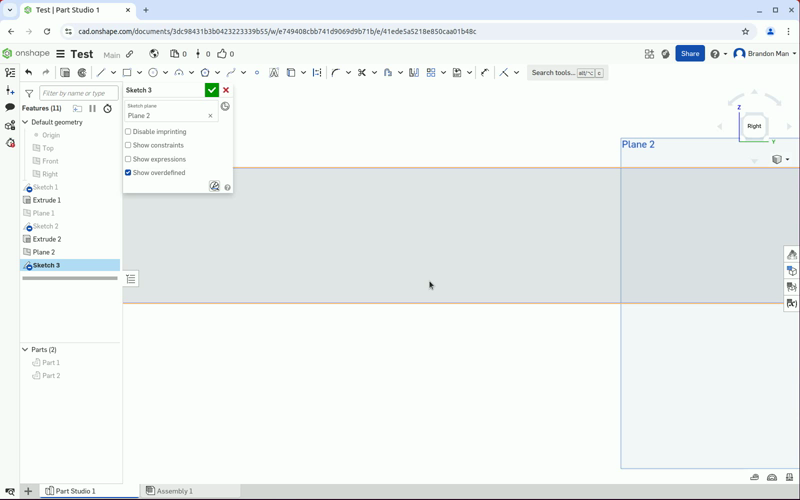
click(429, 280)
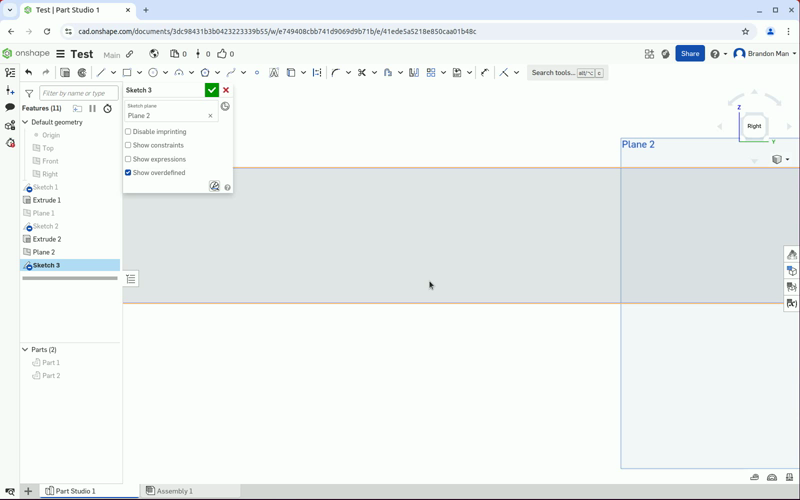
scroll(-6)
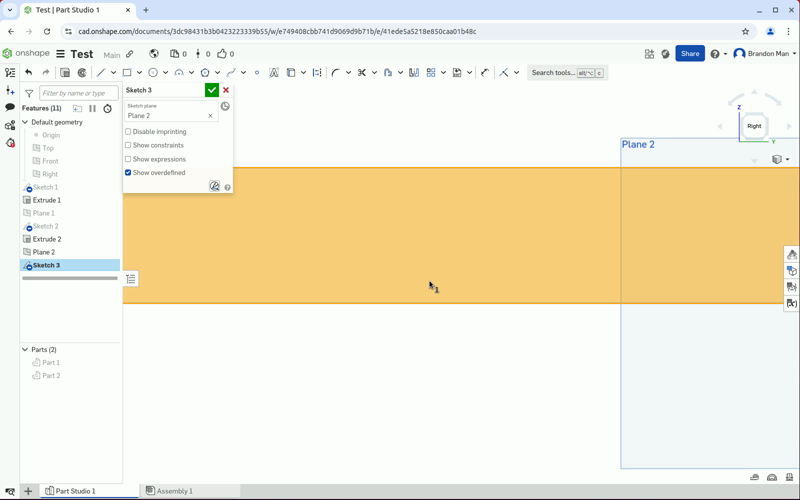
scroll(-6)
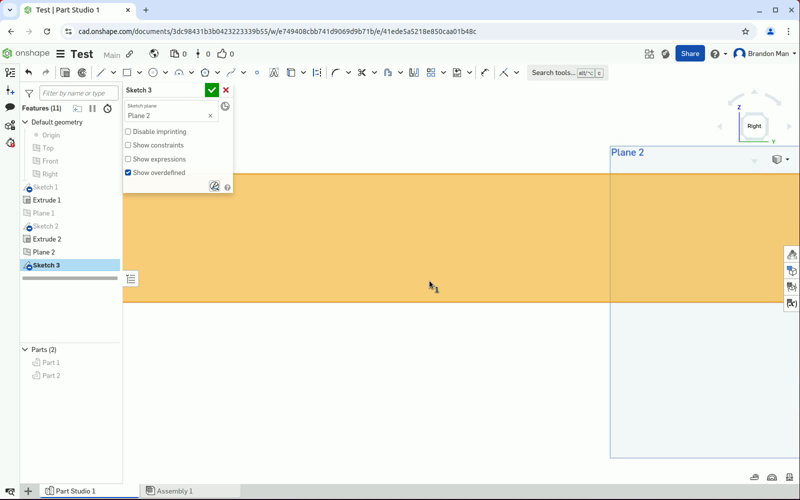
scroll(-6)
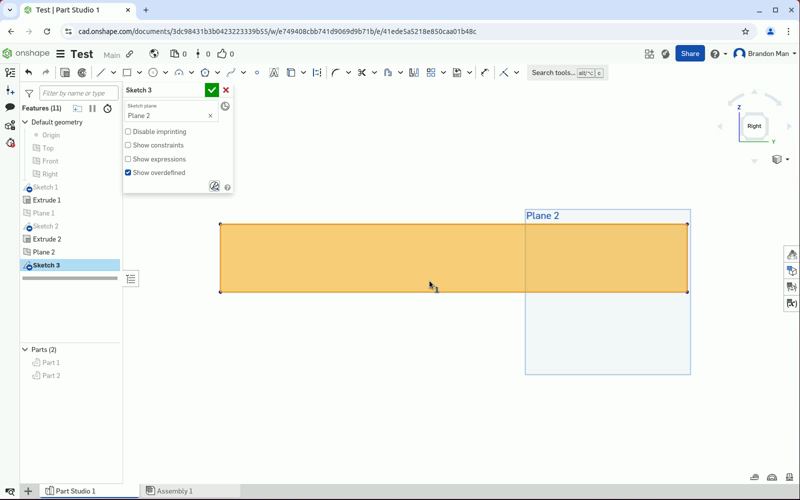
scroll(-6)
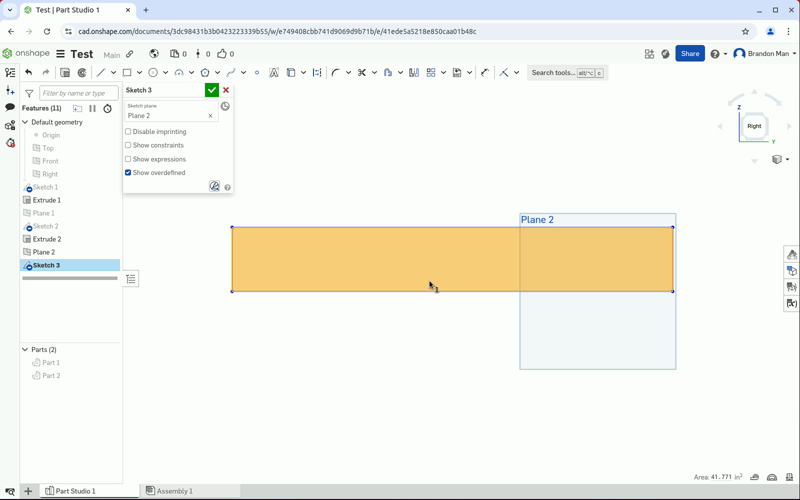
scroll(-6)
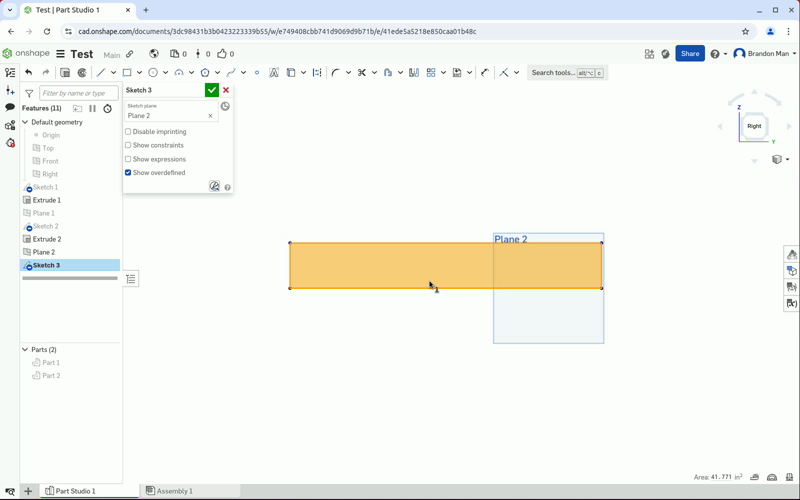
scroll(-6)
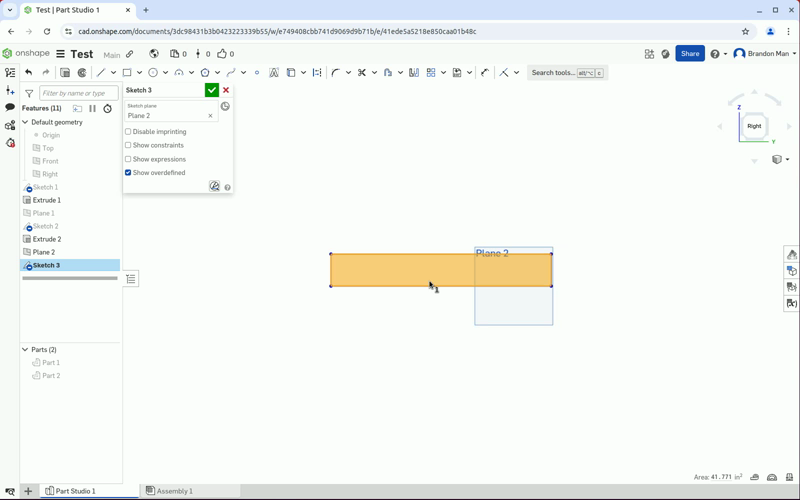
scroll(-6)
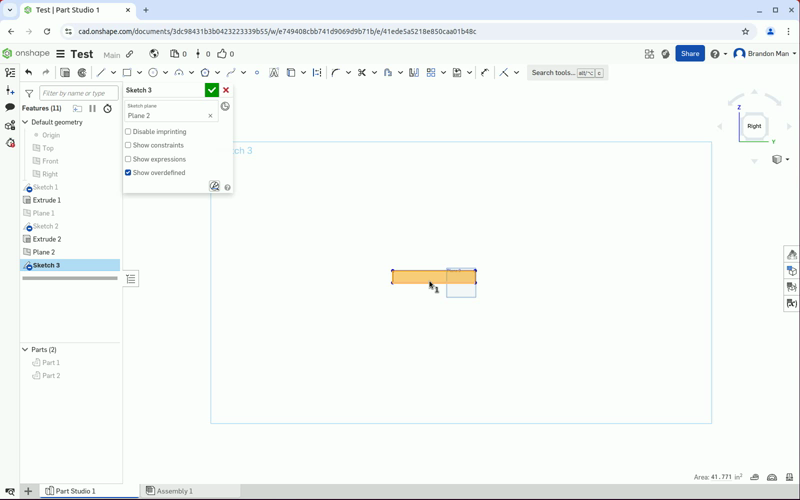
mouse_move(73, 352)
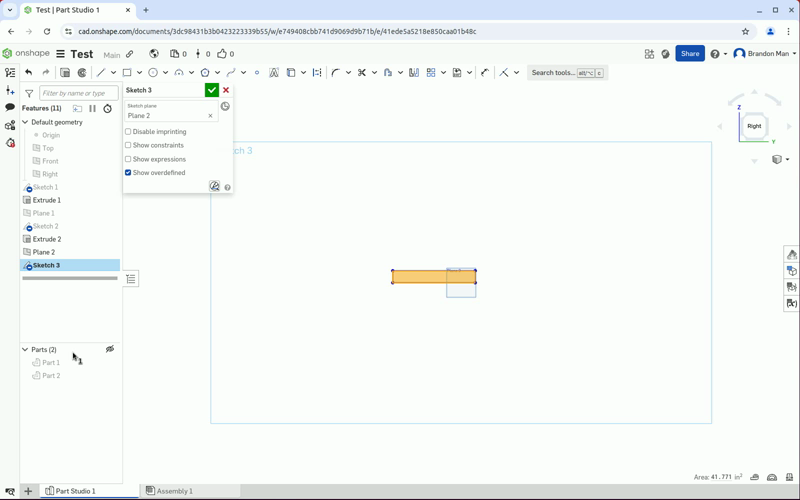
key(shift+y)
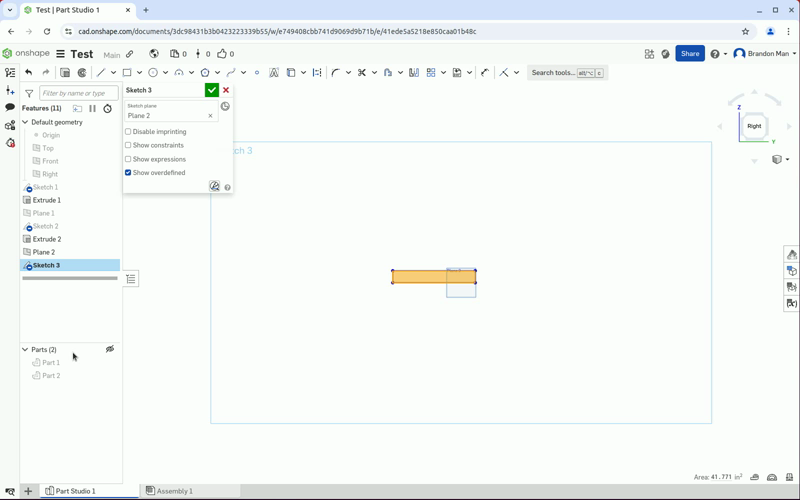
key(shift+e)
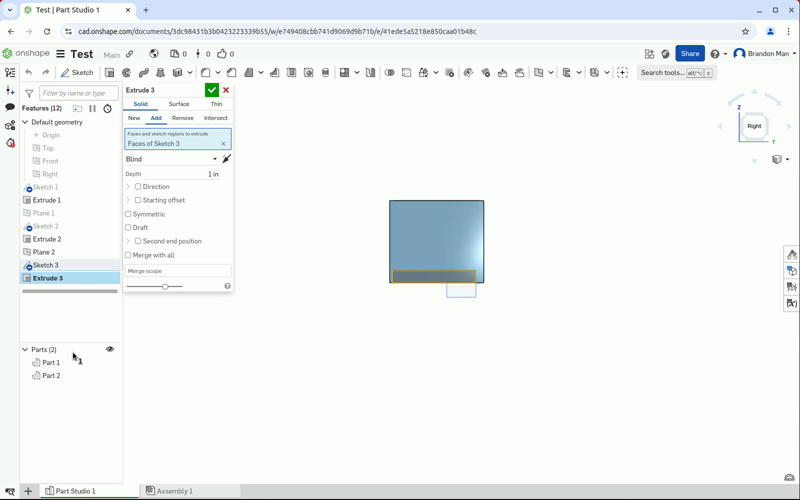
mouse_move(143, 106)
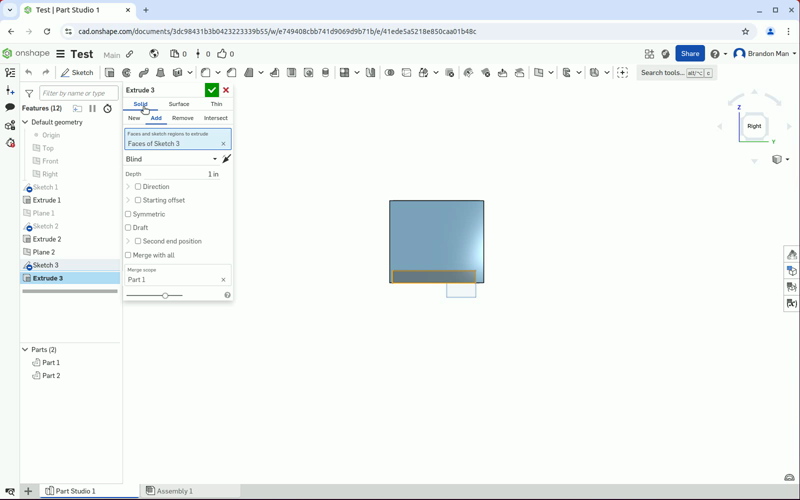
click(143, 106)
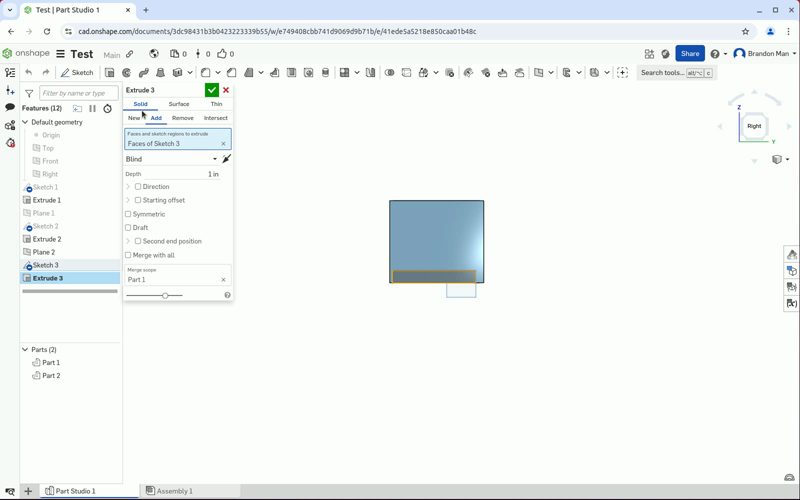
mouse_move(137, 120)
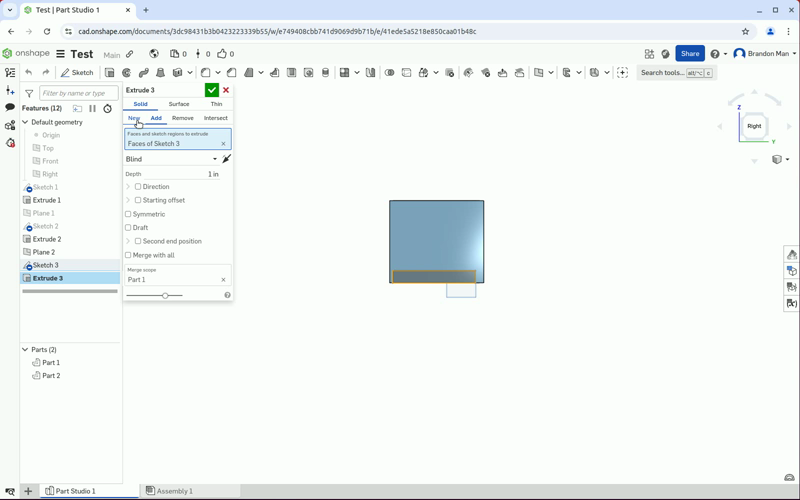
click(137, 120)
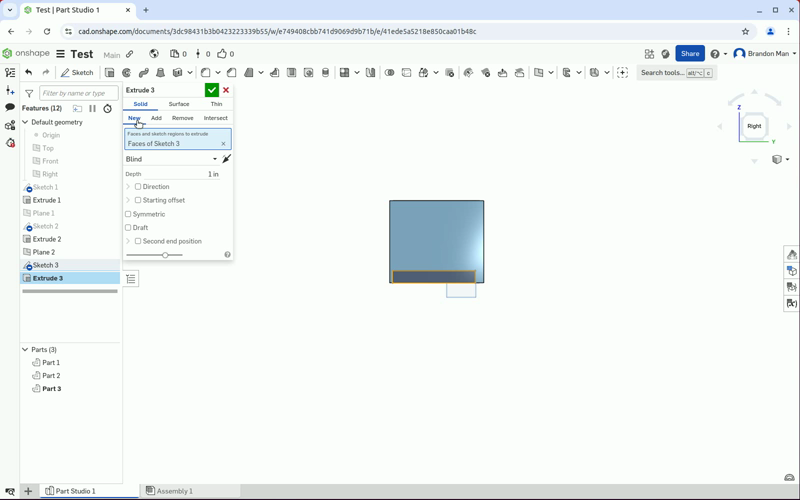
key(tab, 4)
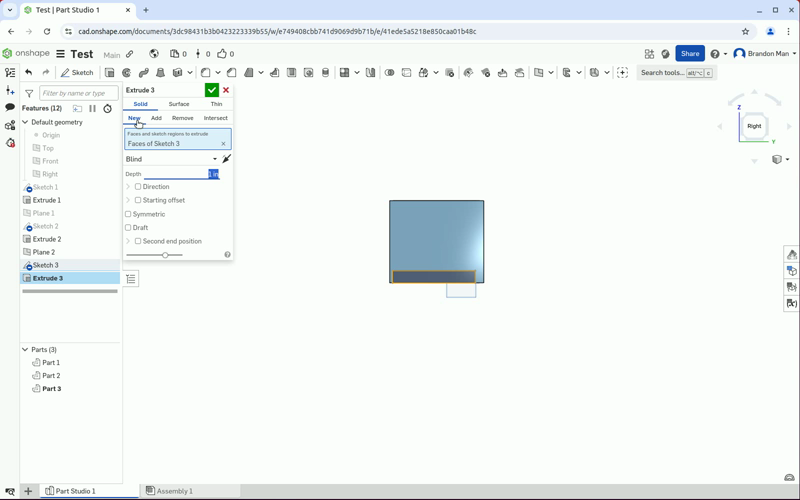
text(11.795)
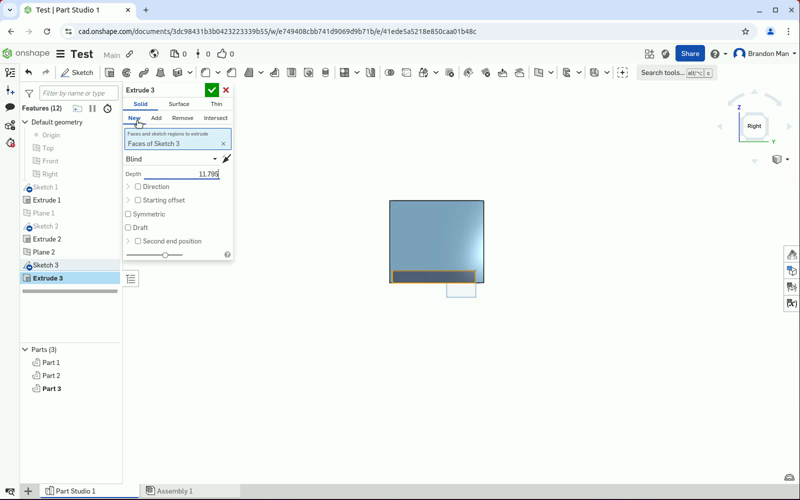
key(enter)
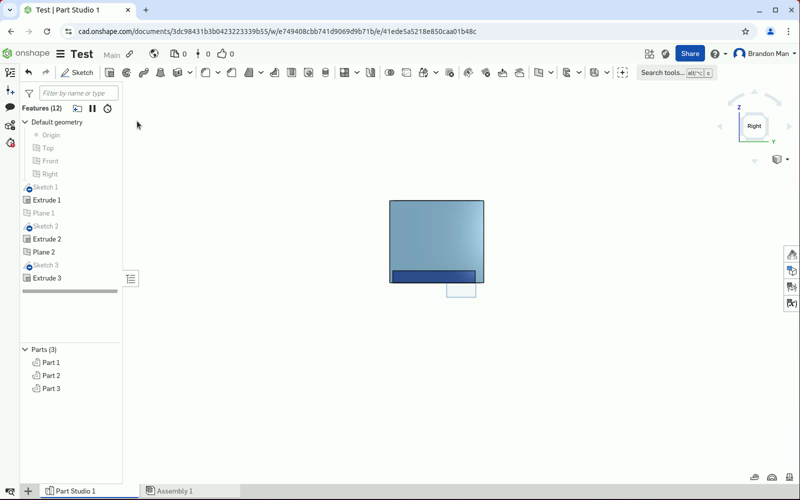
key(shift+h)
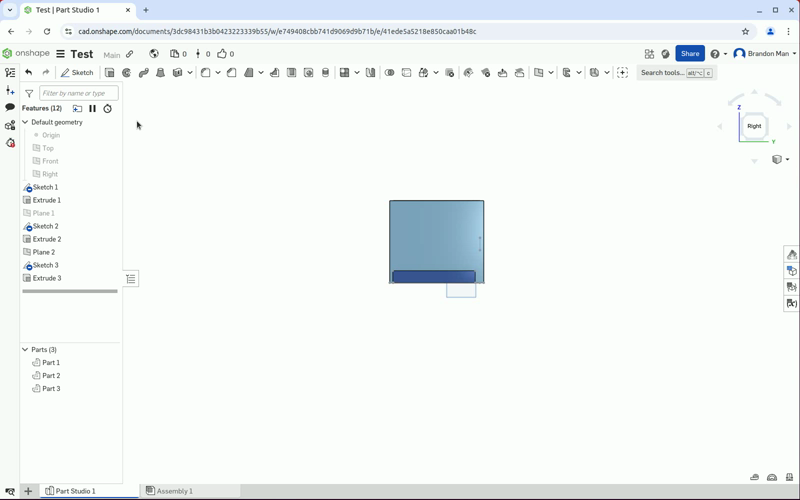
key(shift+h)
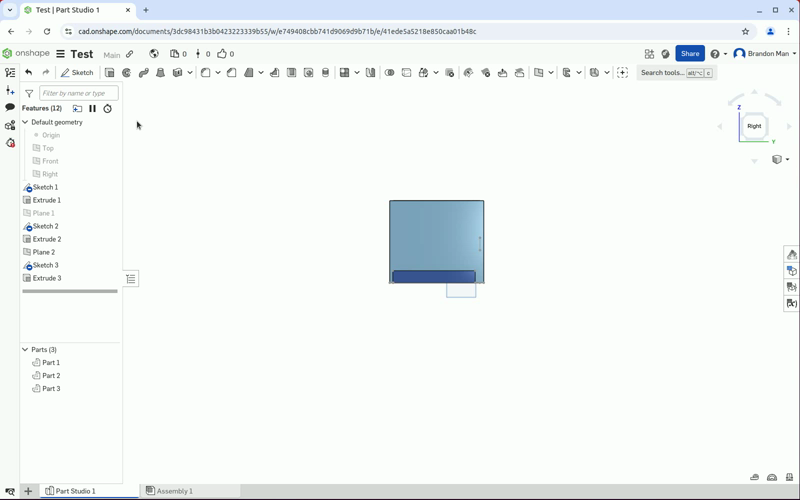
key(shift+7)
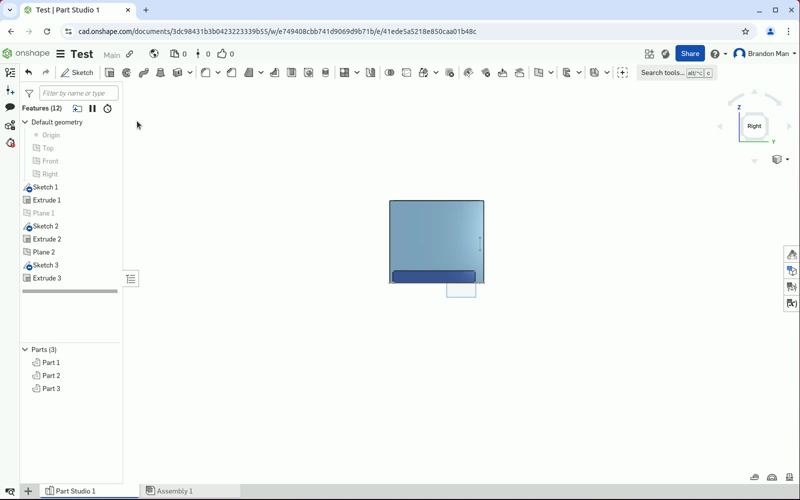
key(right, 2)
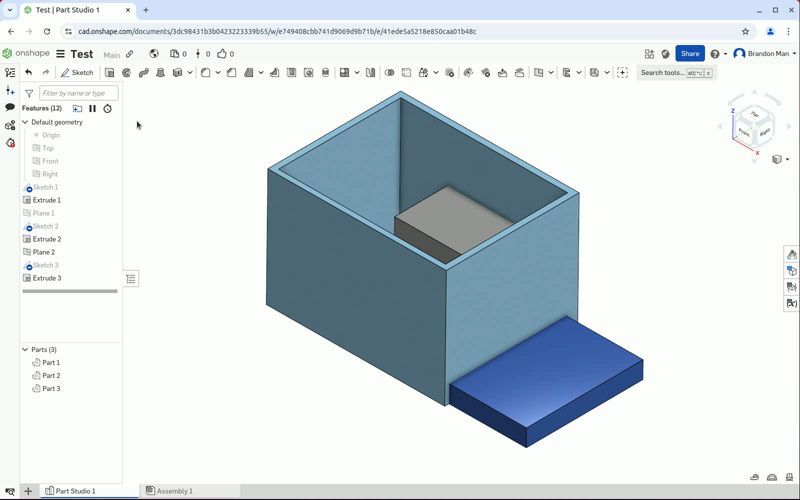
key(down, 2)
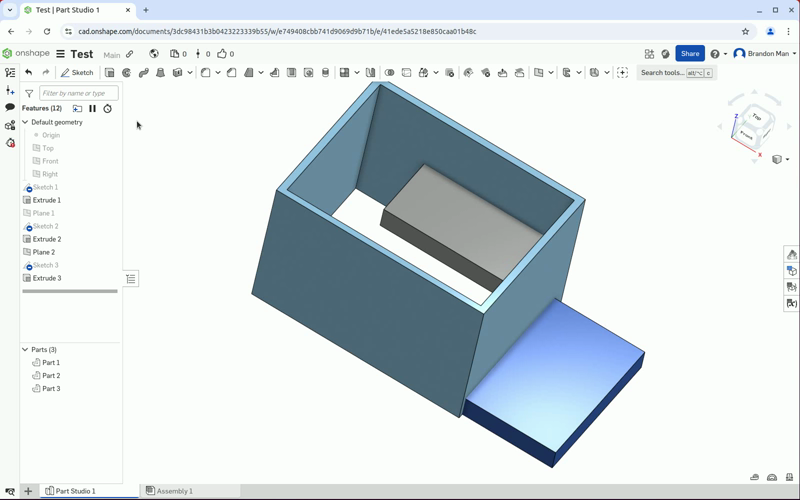
key(up, 2)
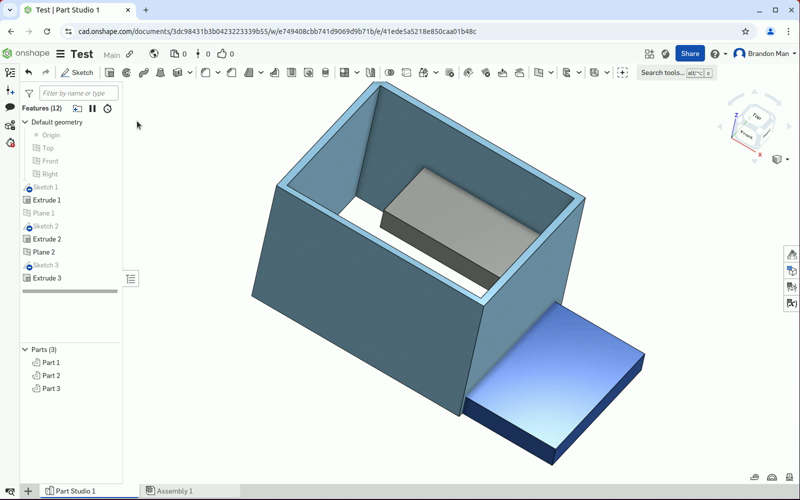
key(left, 2)
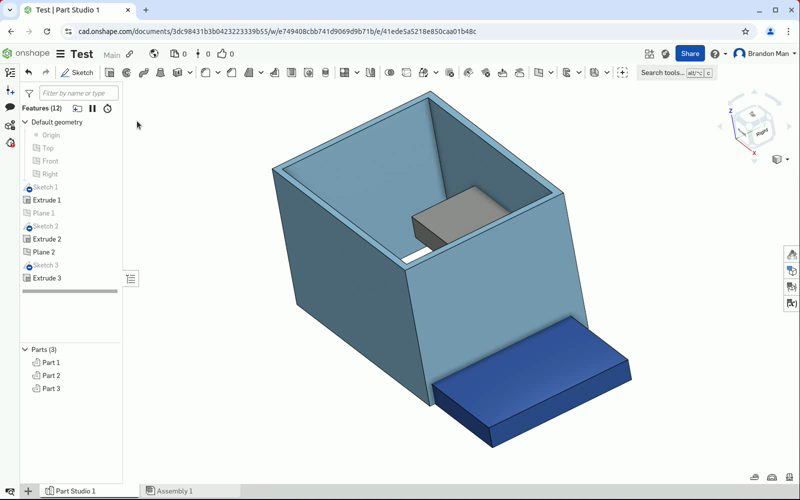
mouse_move(73, 189)
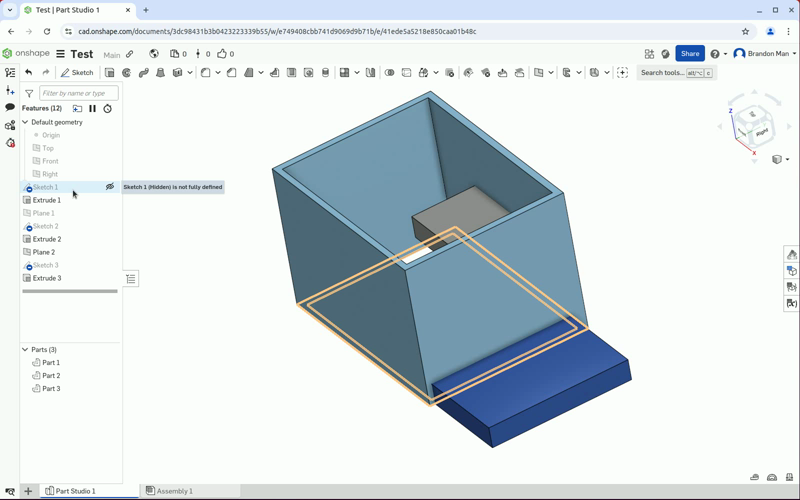
click(73, 189)